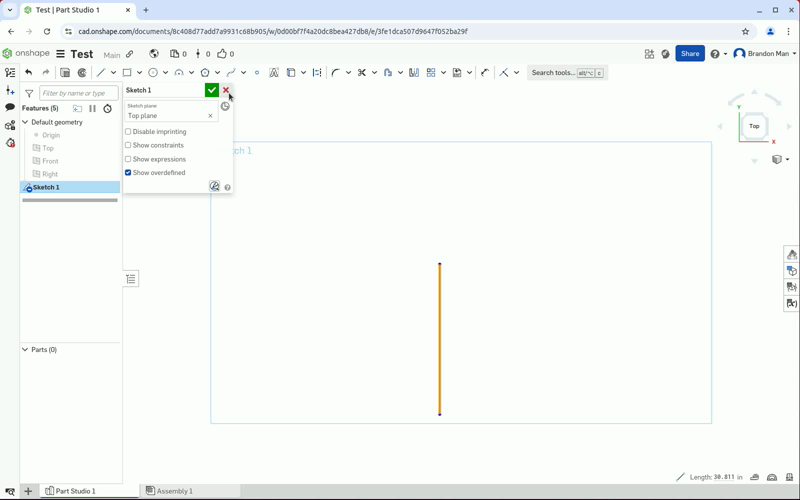
key(shift+h)
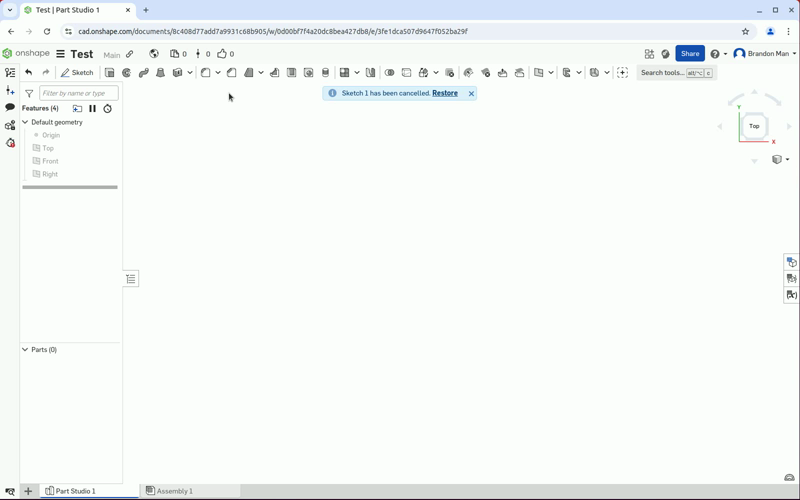
mouse_move(73, 352)
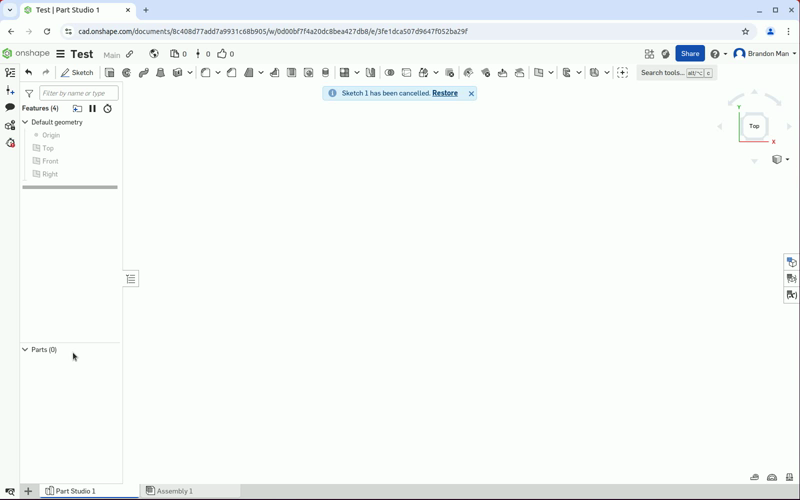
key(y)
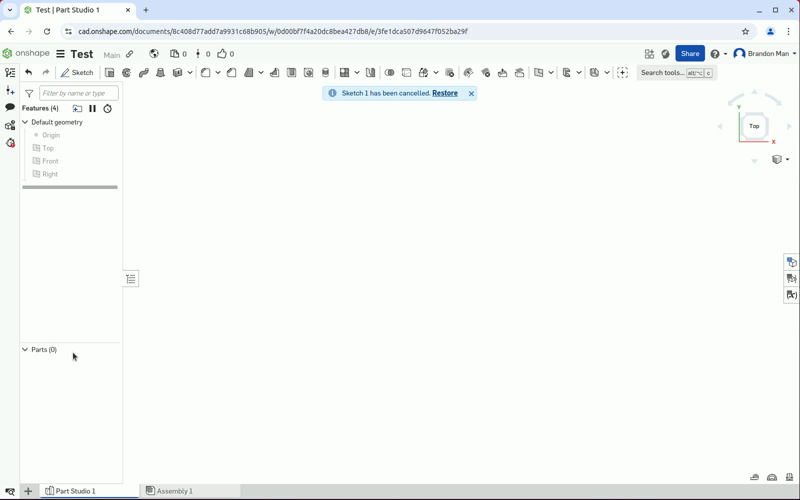
key(shift+p)
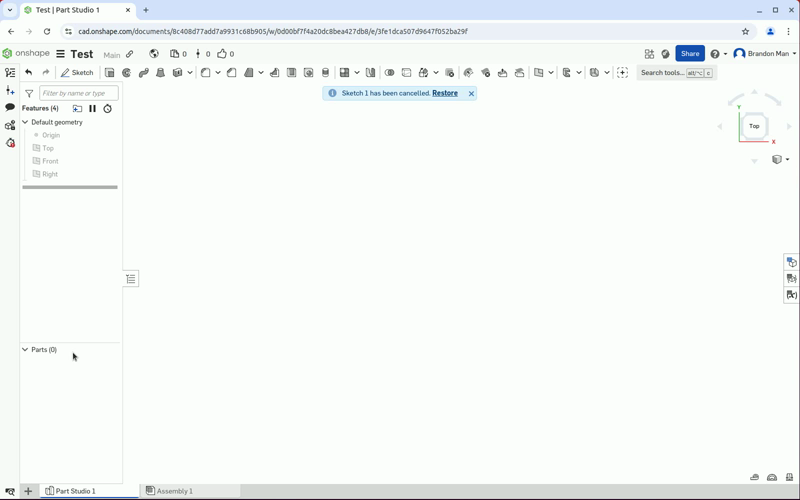
key(space)
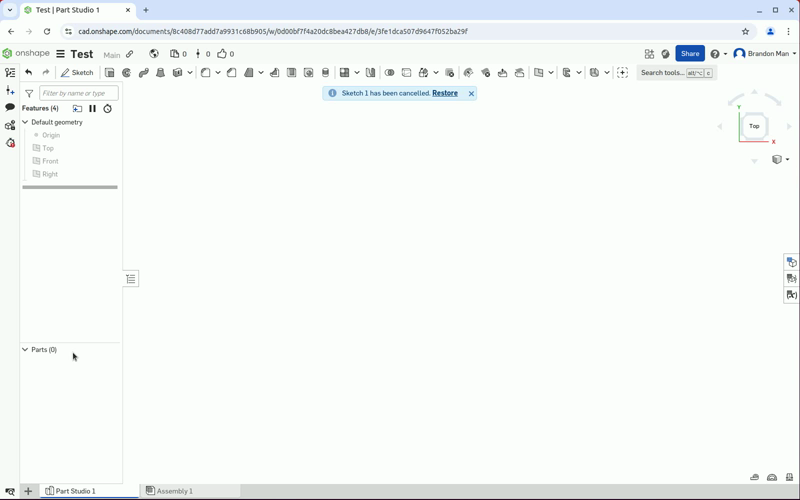
key_down(shift)
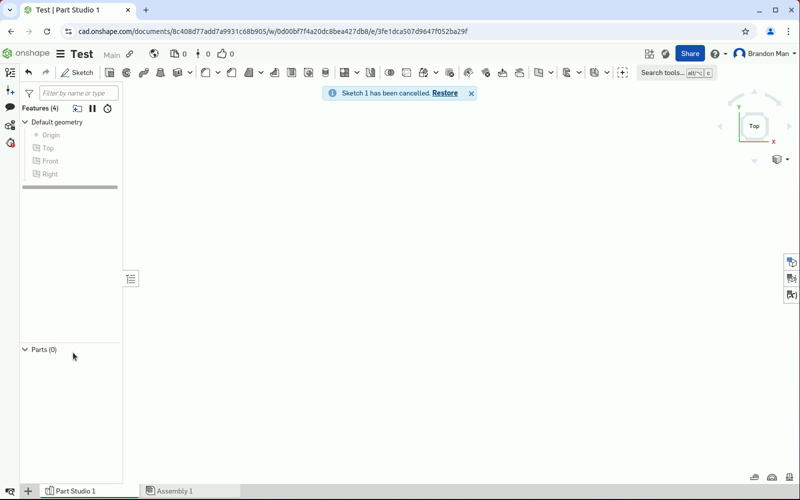
key(up)
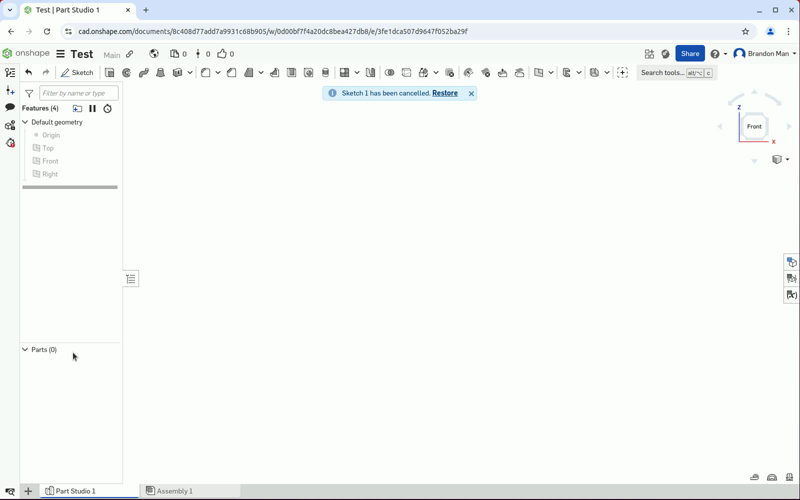
key_up(shift)
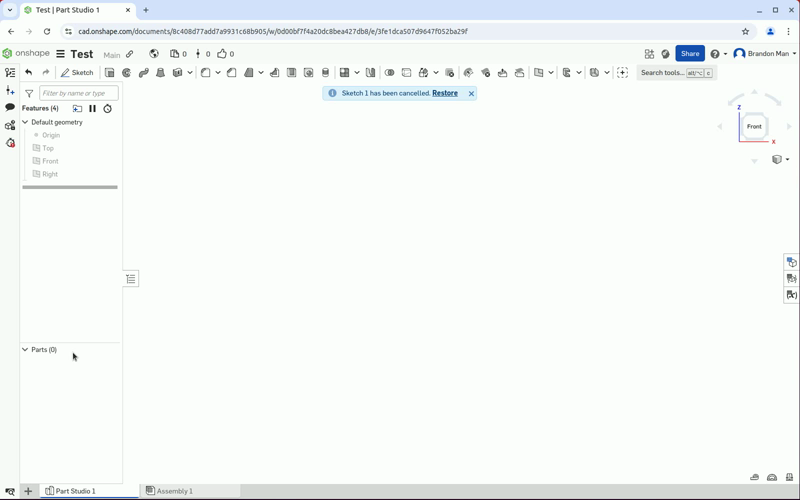
mouse_move(73, 352)
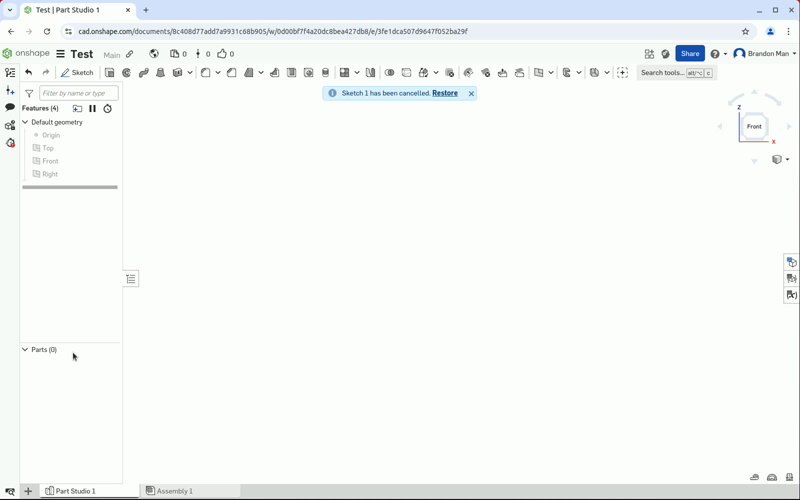
key(shift+y)
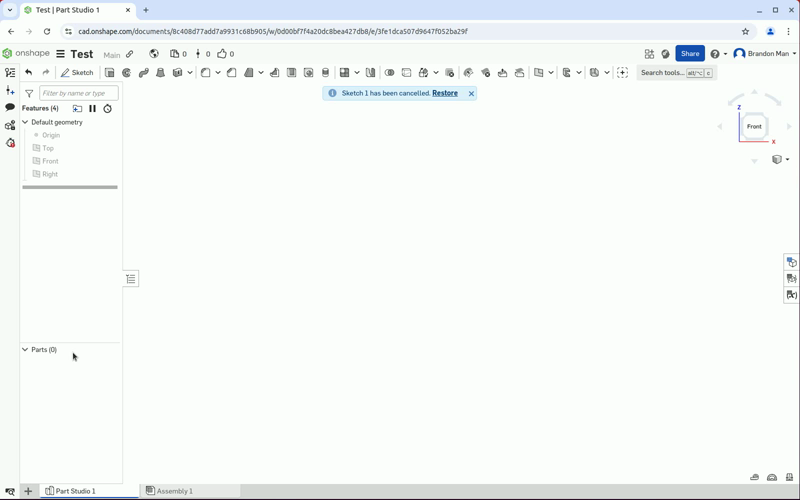
key(shift+s)
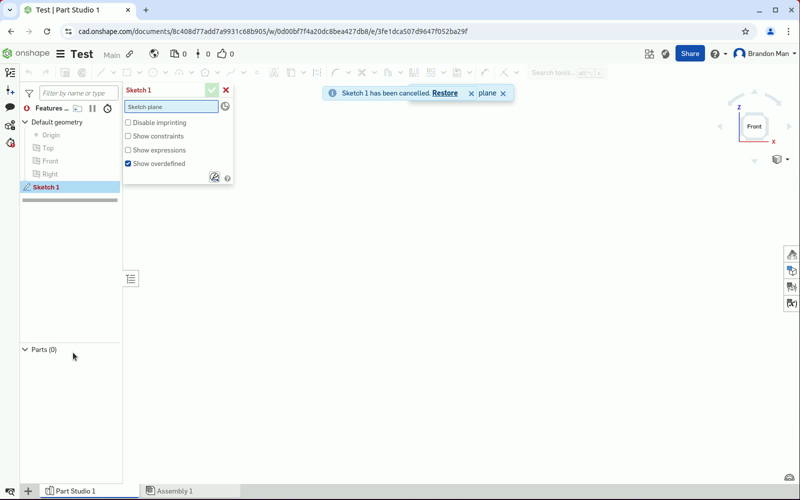
mouse_move(73, 163)
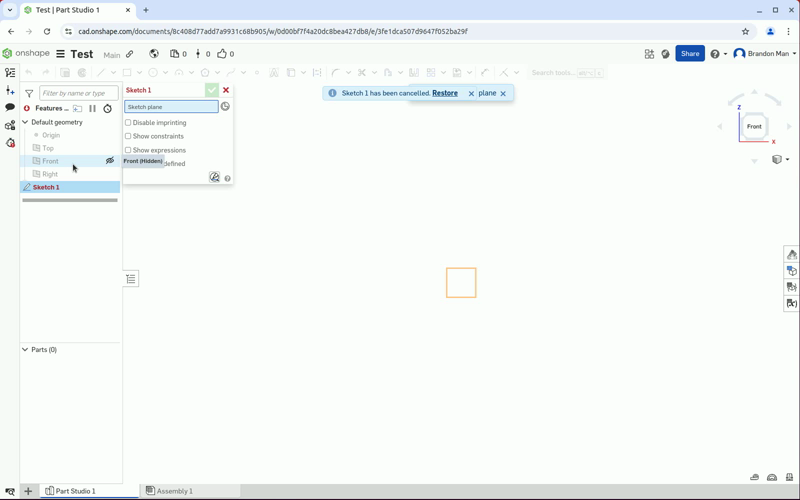
click(73, 163)
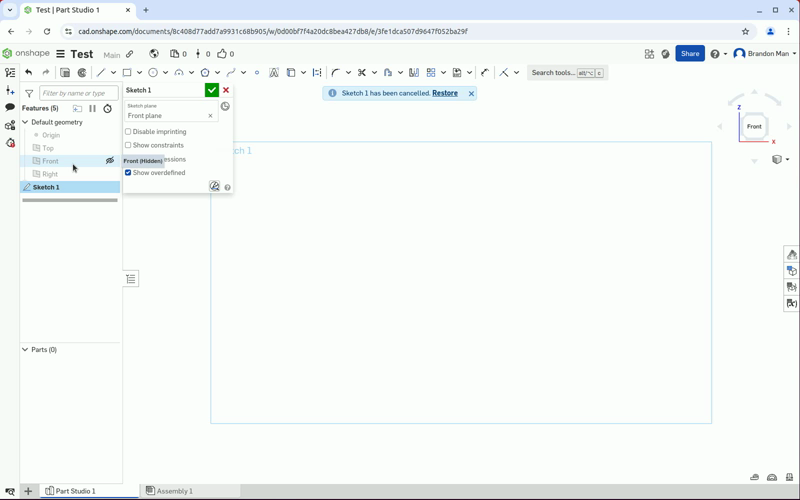
mouse_move(73, 352)
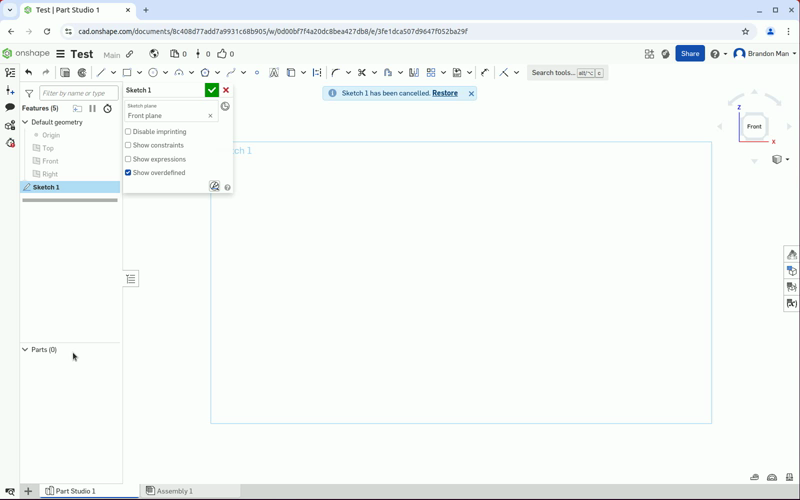
key(y)
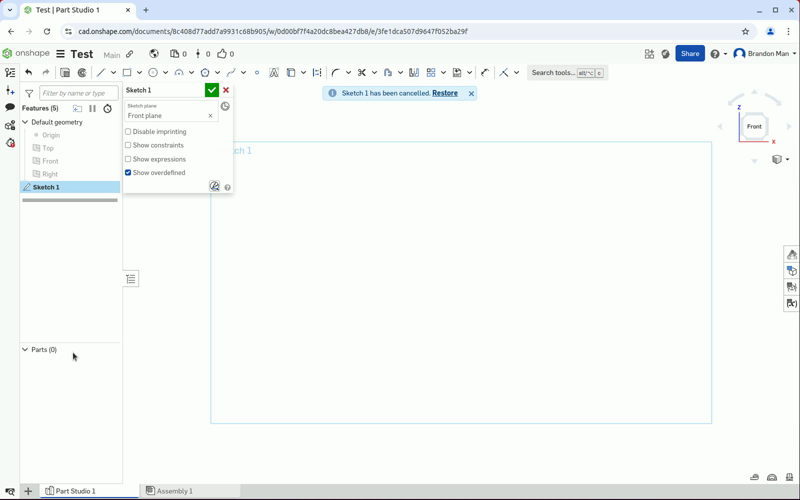
key(l)
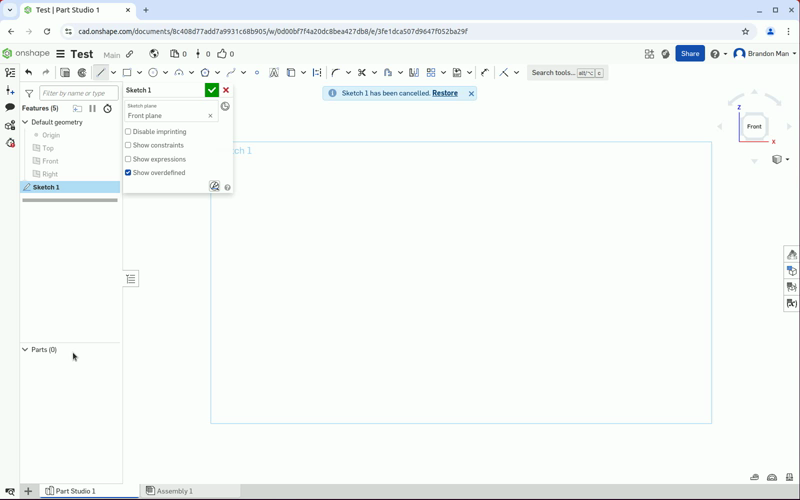
key_down(shift)
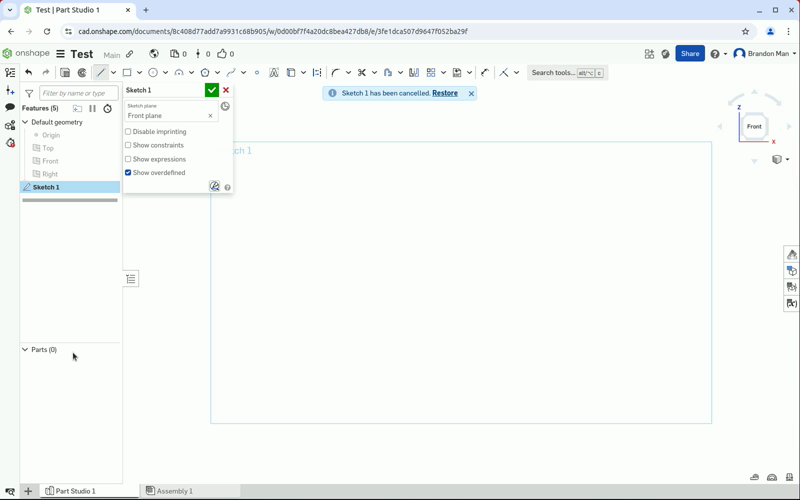
mouse_move(460, 282)
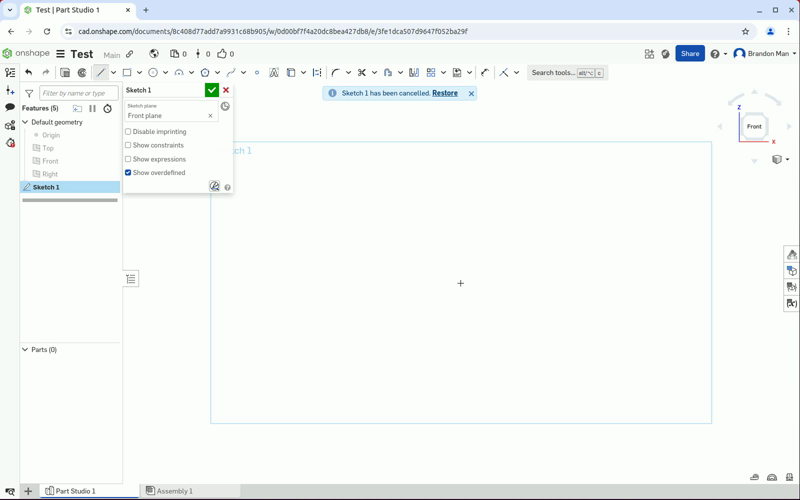
click(460, 282)
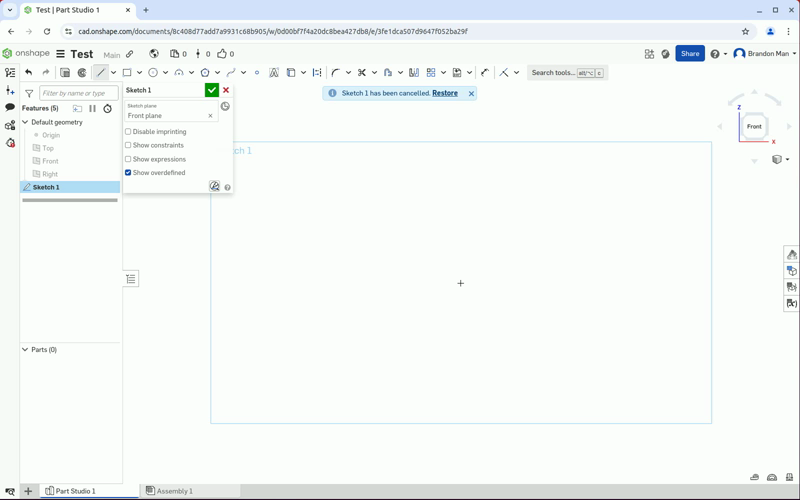
key_up(shift)
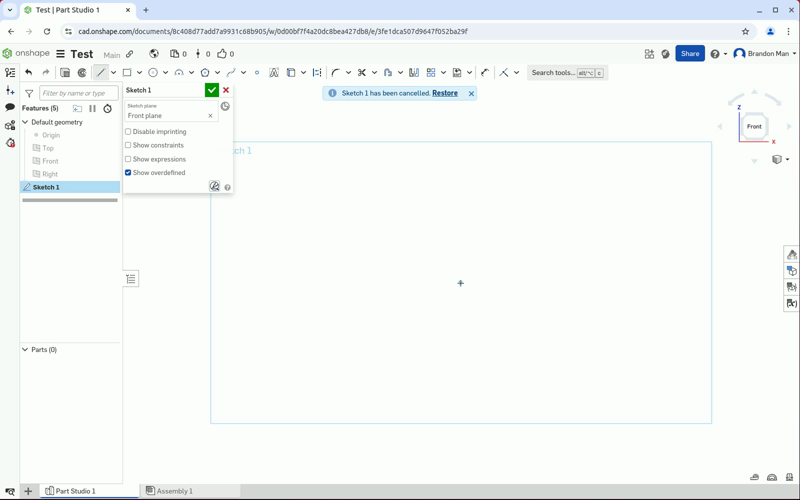
key_down(shift)
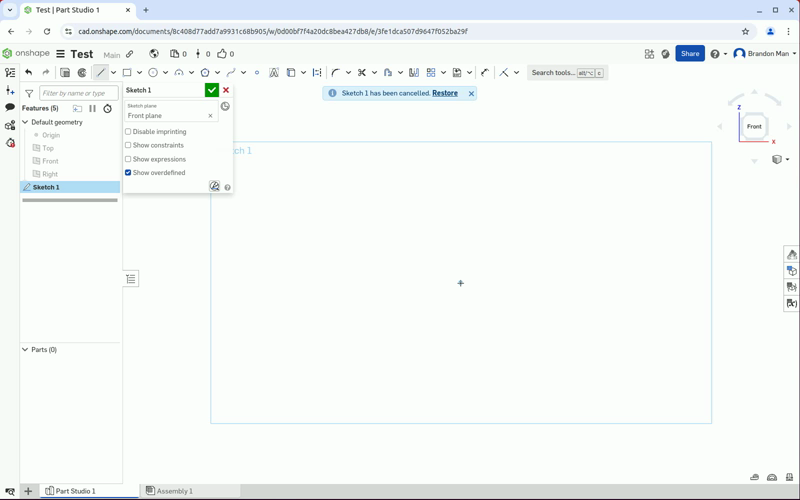
mouse_move(573, 282)
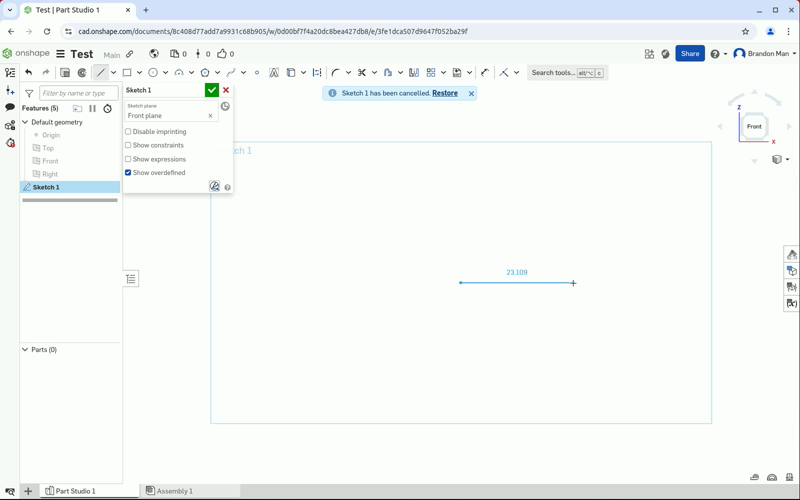
click(573, 282)
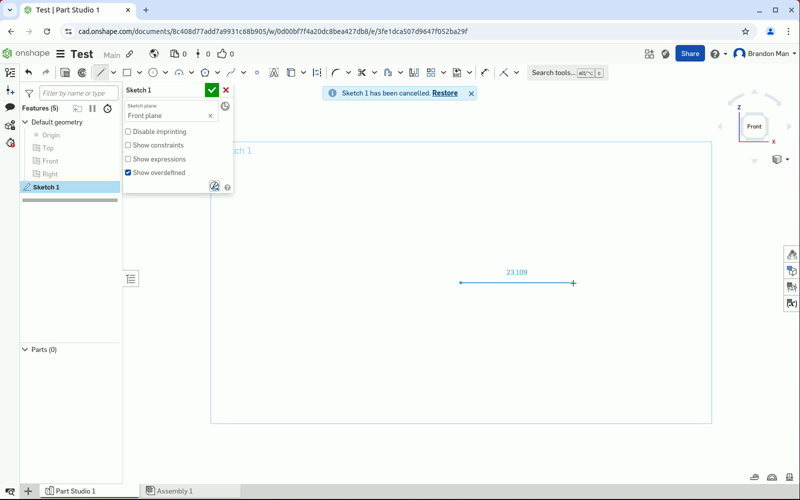
key_up(shift)
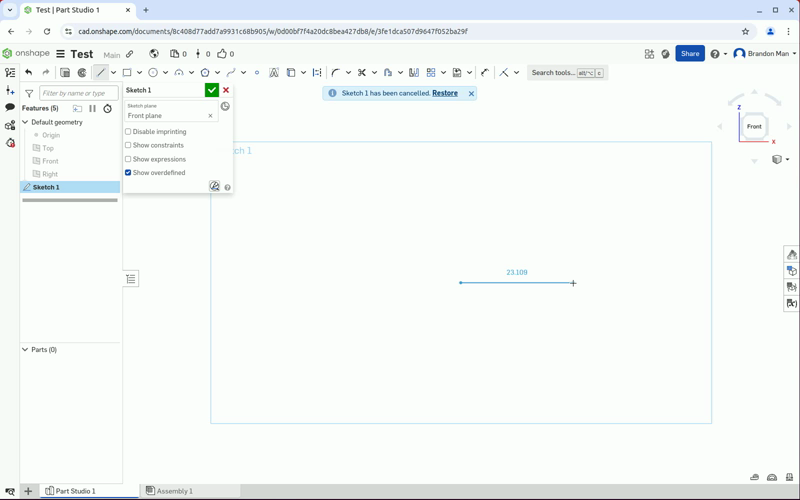
key_down(shift)
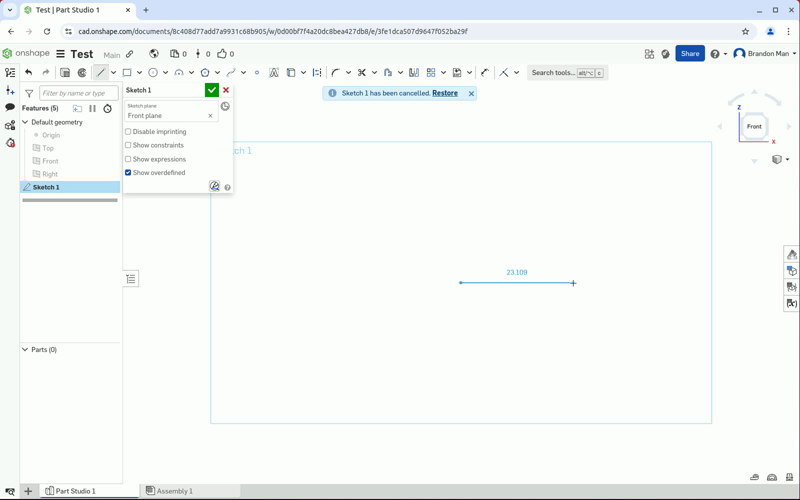
mouse_move(589, 282)
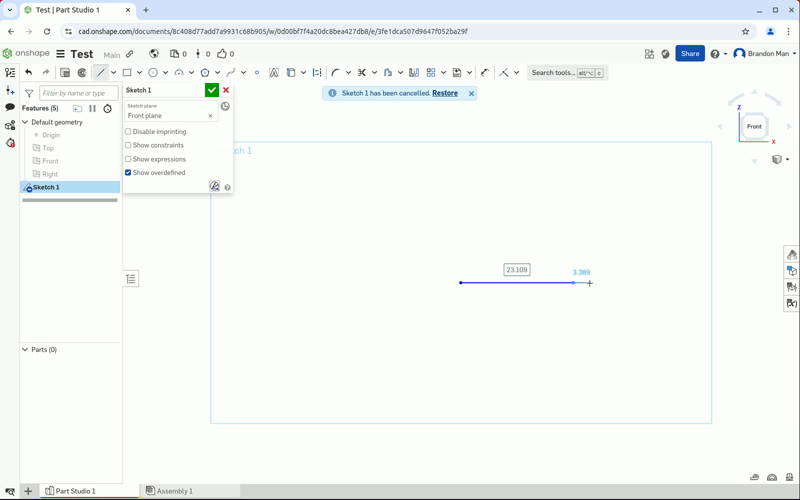
mouse_move(573, 271)
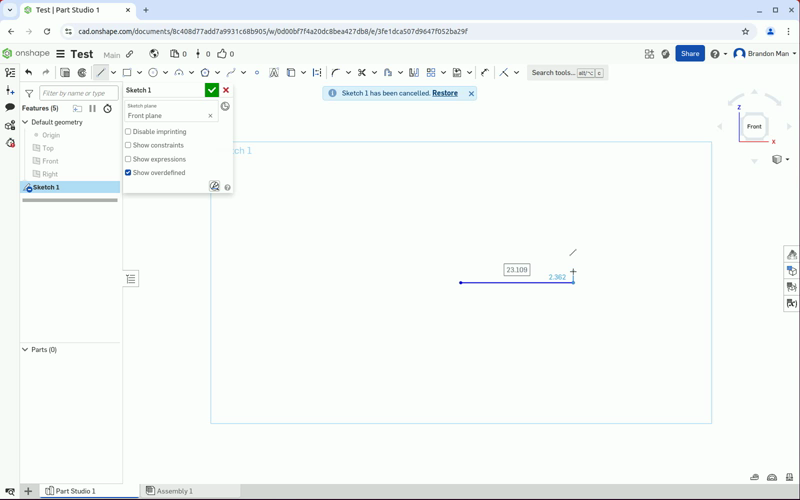
click(573, 271)
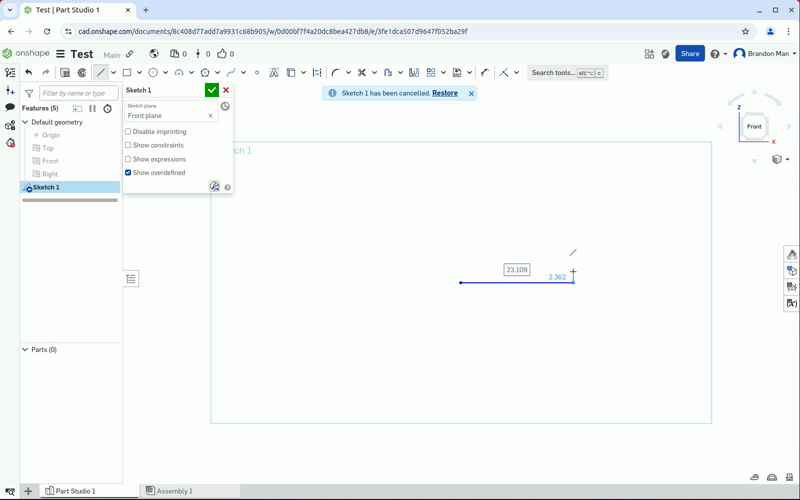
key_up(shift)
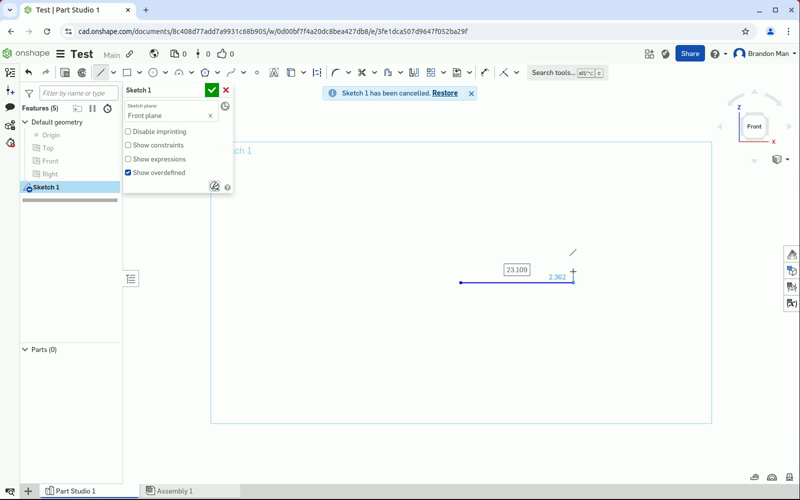
key_down(shift)
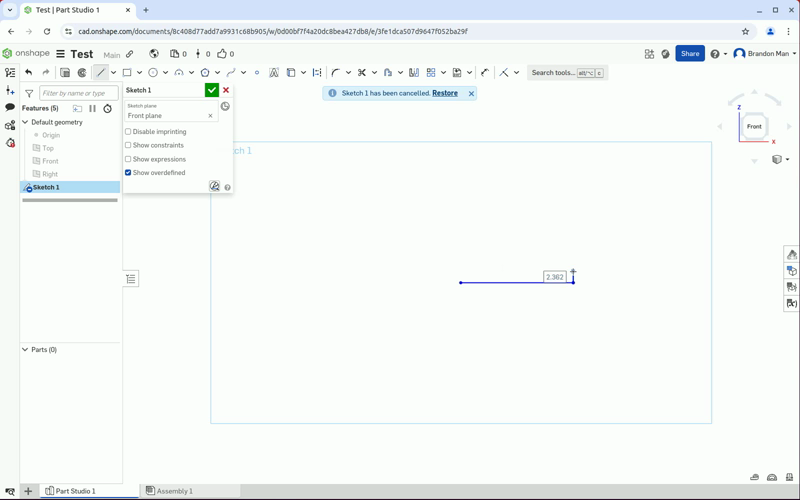
mouse_move(460, 271)
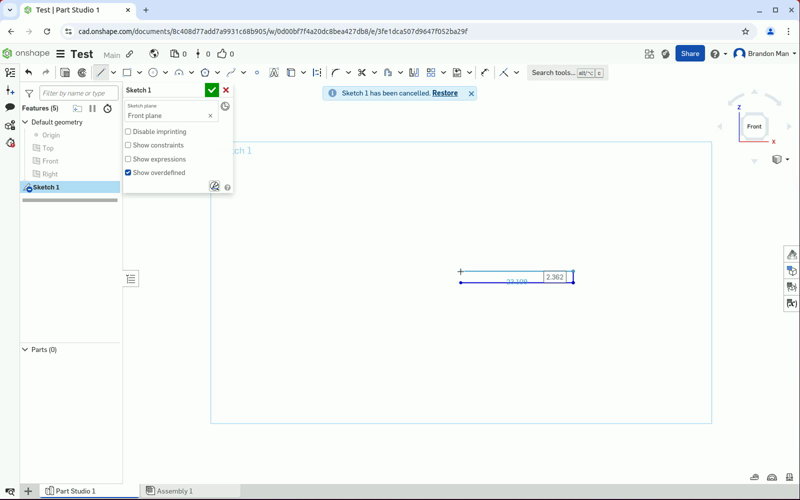
click(460, 271)
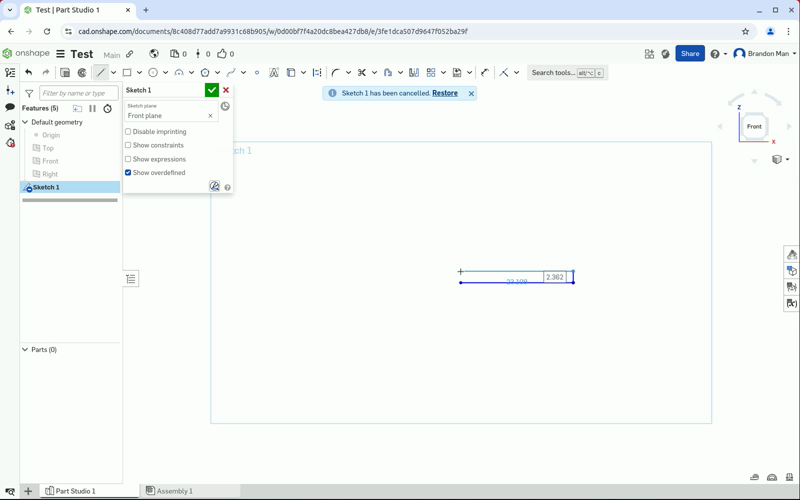
key_up(shift)
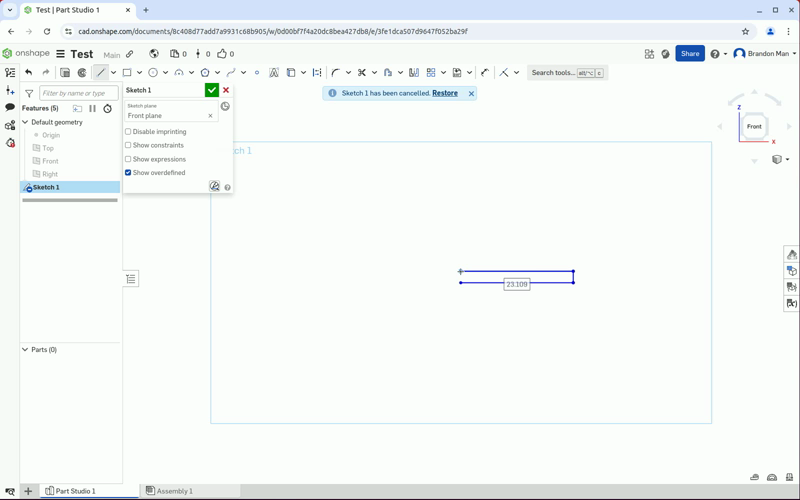
mouse_move(490, 271)
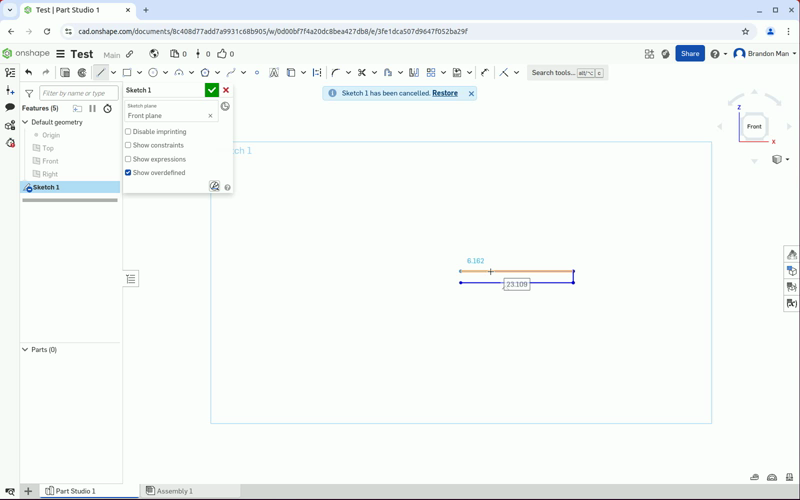
key_down(shift)
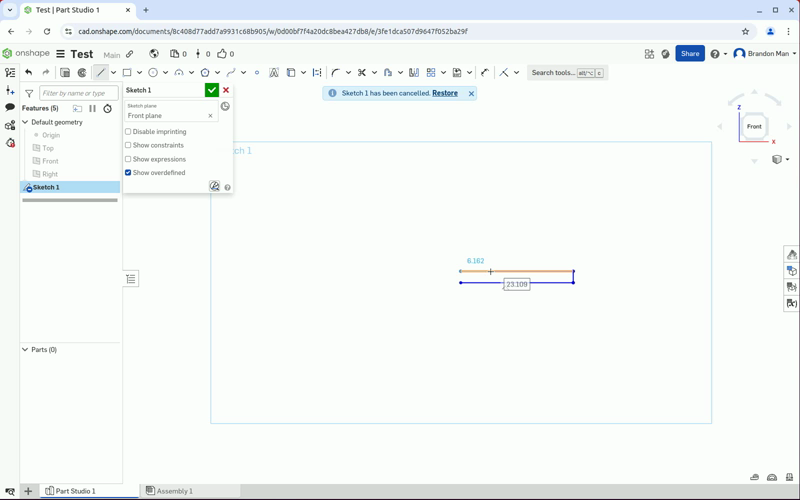
mouse_move(460, 282)
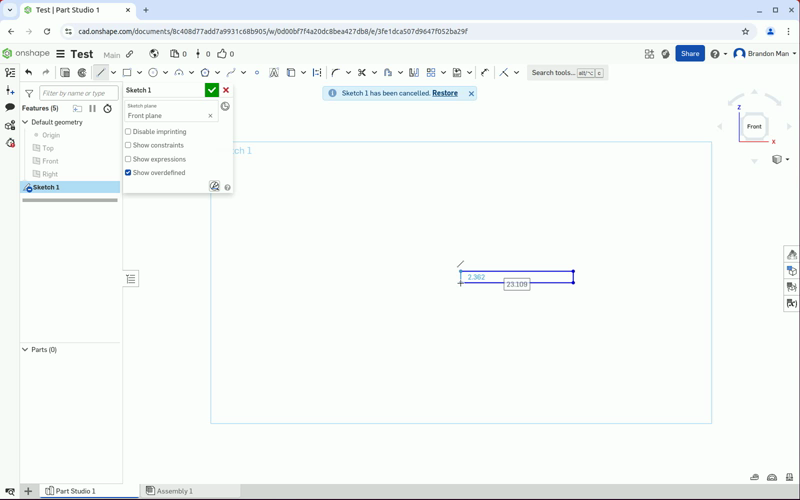
key_up(shift)
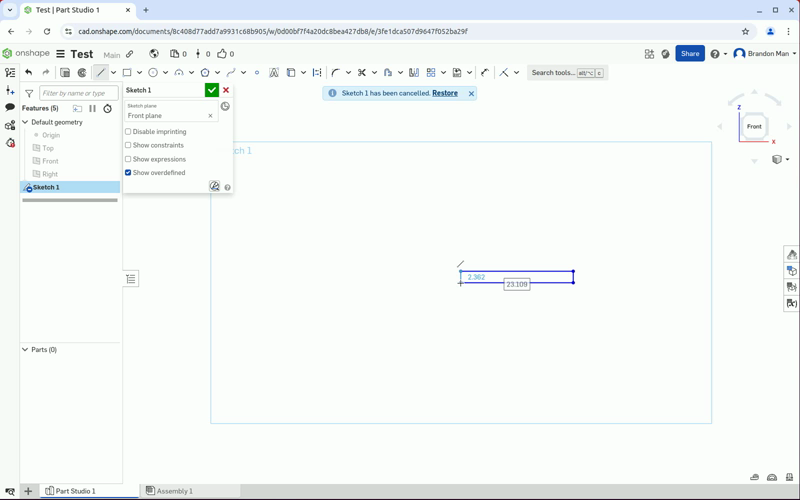
click(460, 282)
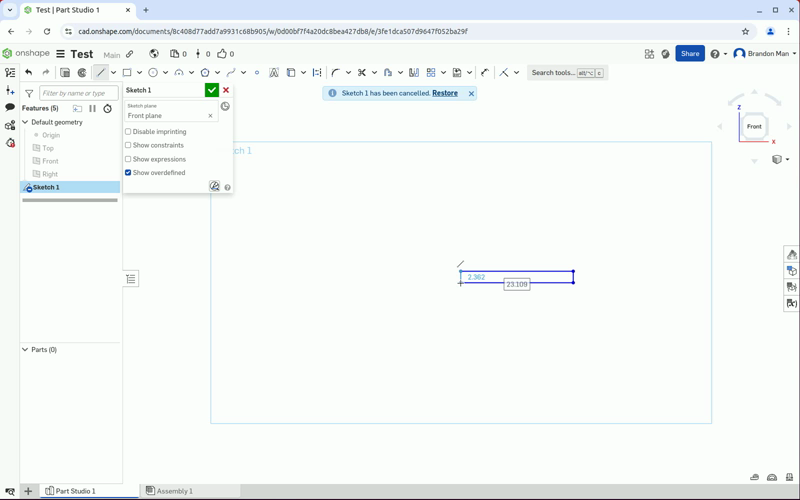
key(esc)
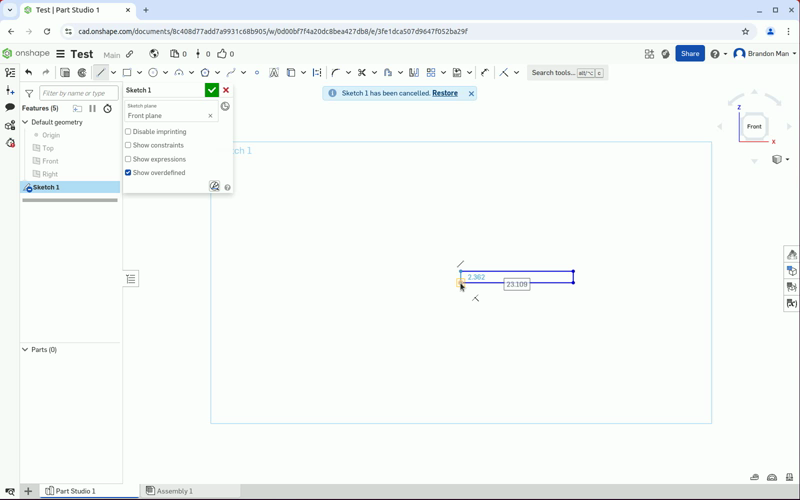
key(c)
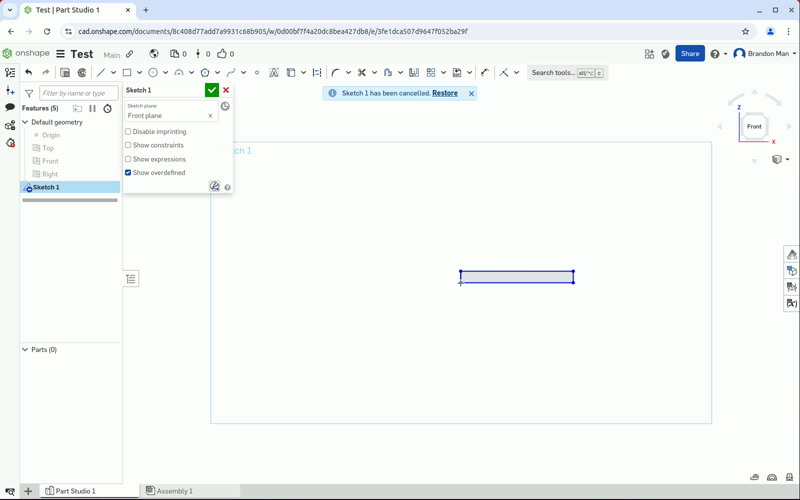
key_down(shift)
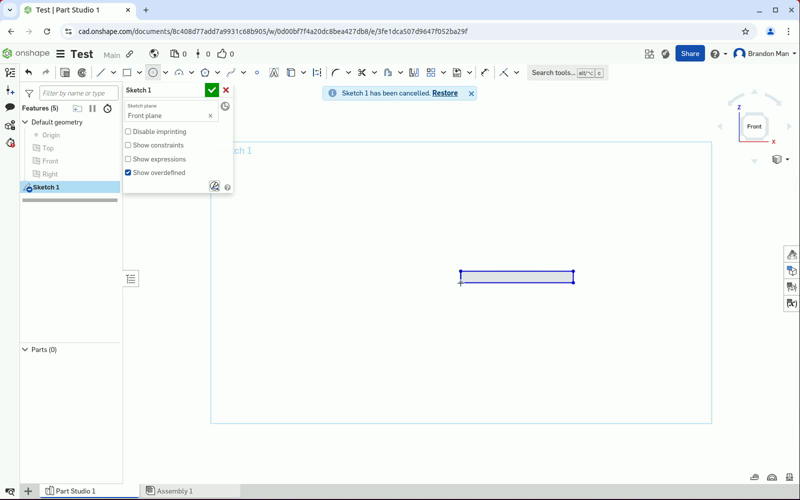
mouse_move(465, 276)
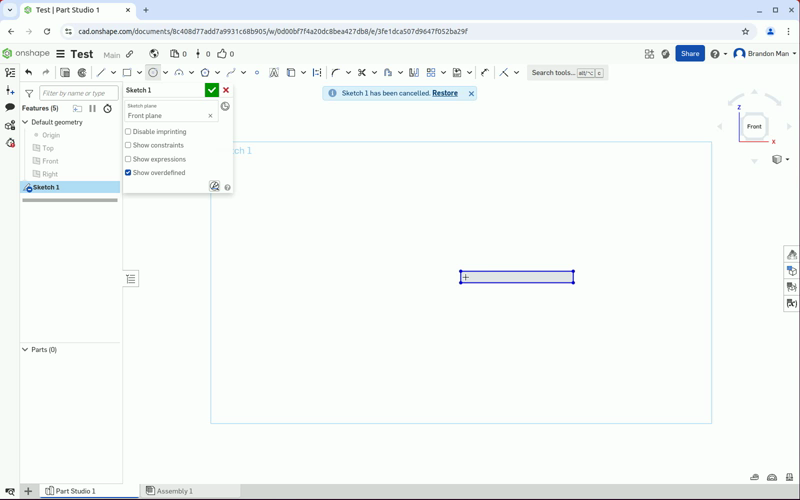
click(465, 276)
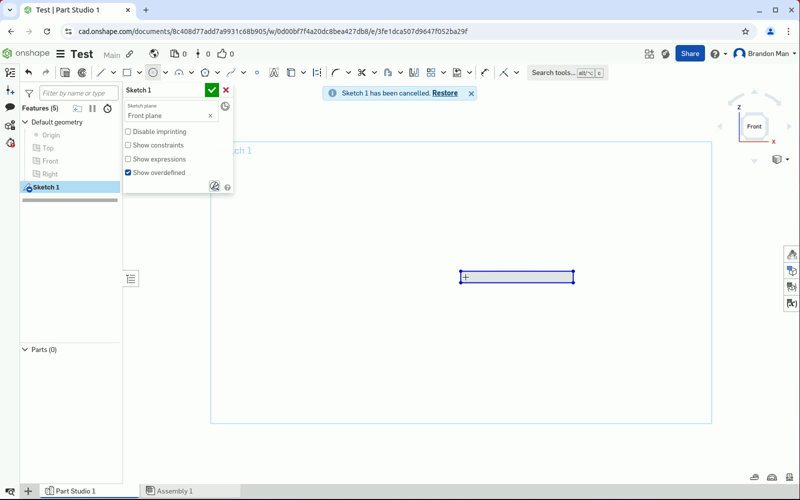
key_up(shift)
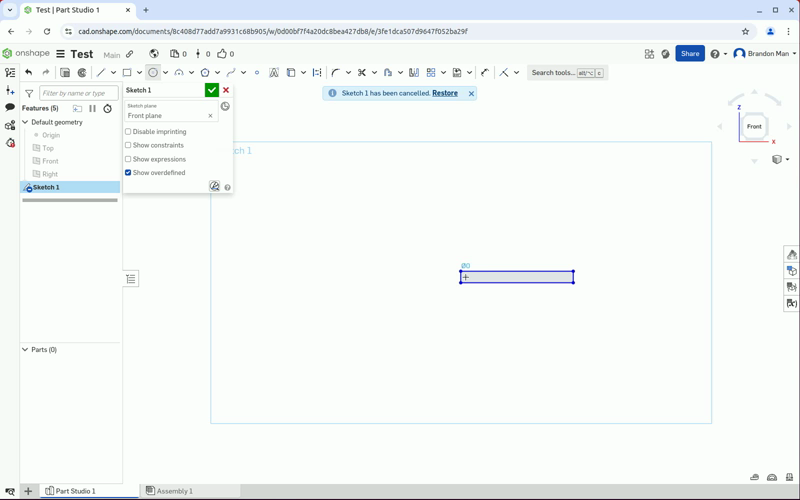
mouse_move(466, 276)
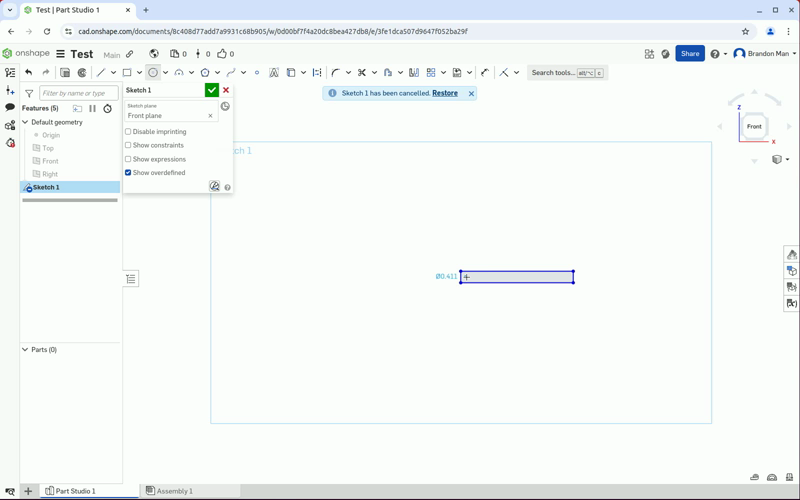
scroll(6)
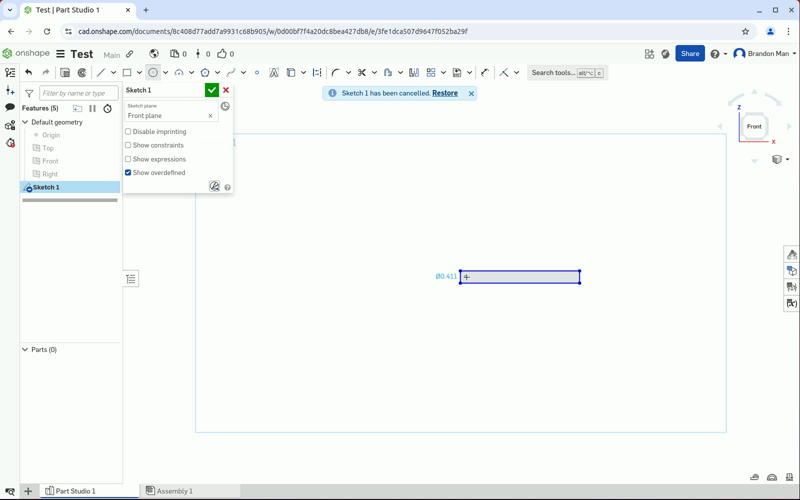
scroll(6)
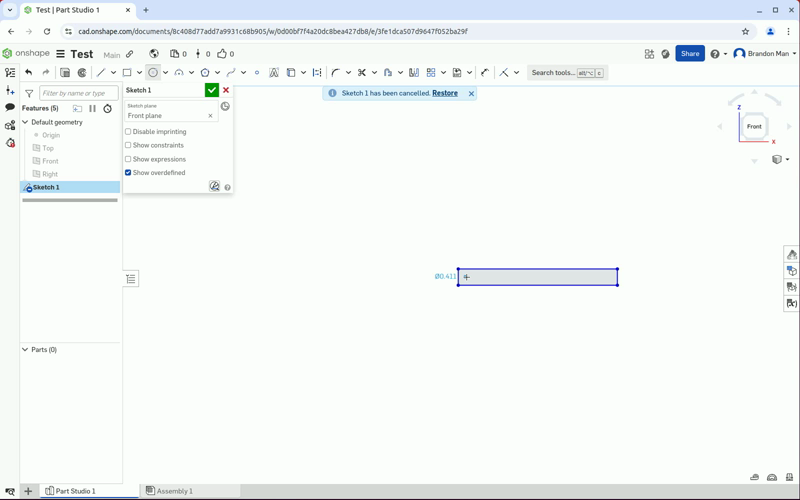
scroll(6)
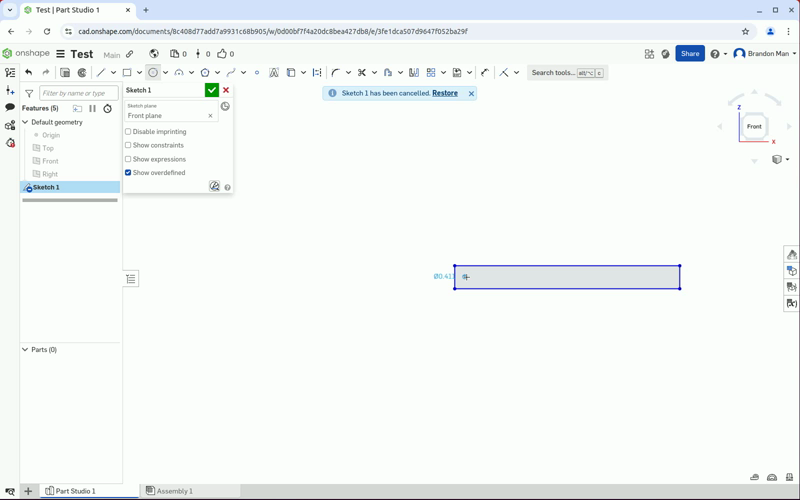
scroll(6)
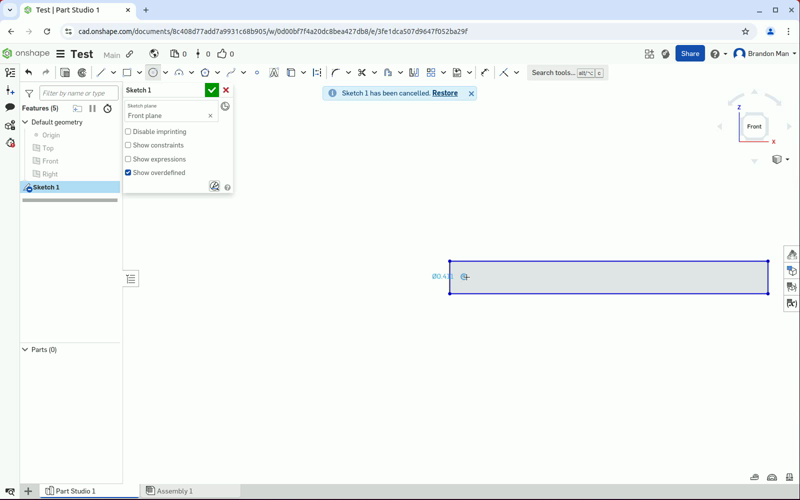
scroll(6)
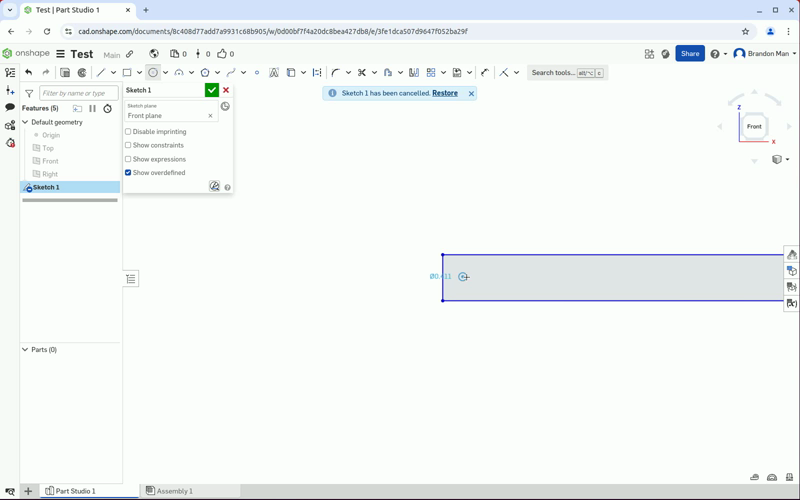
scroll(6)
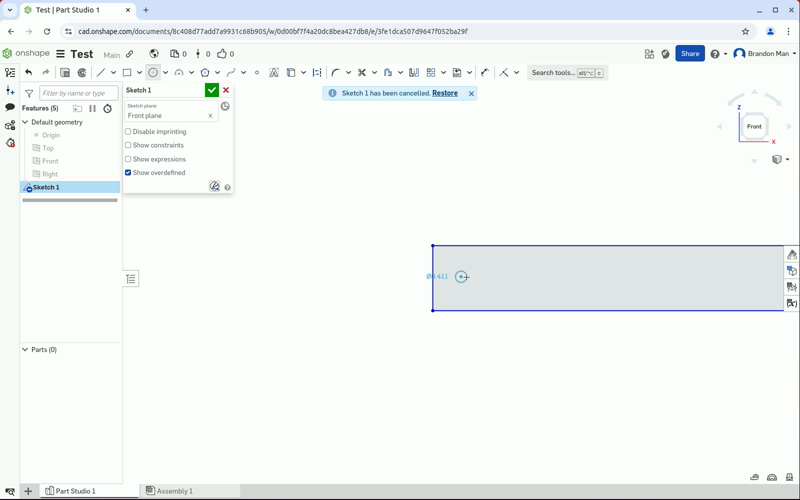
scroll(6)
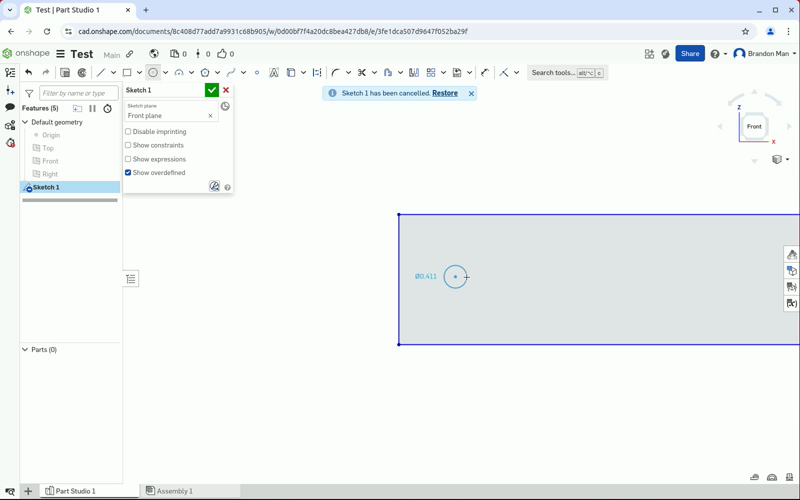
click(466, 276)
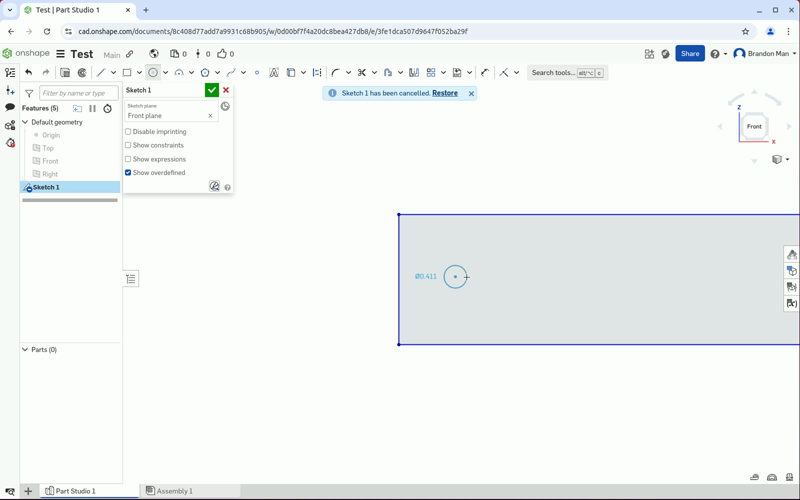
scroll(-6)
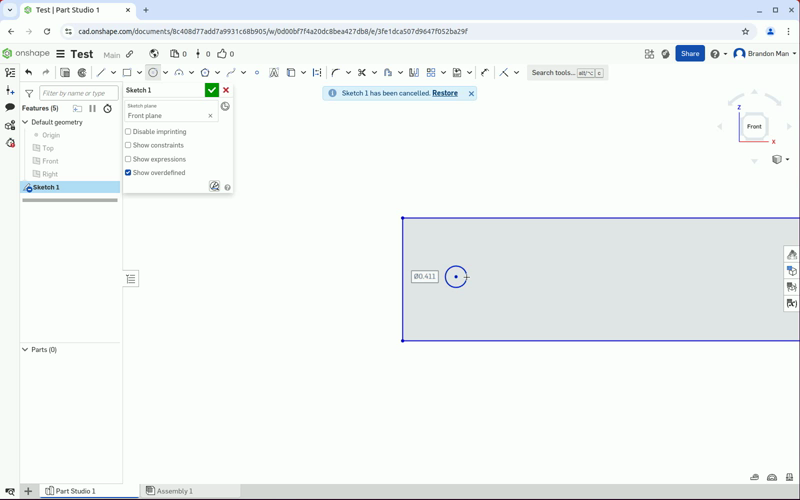
scroll(-6)
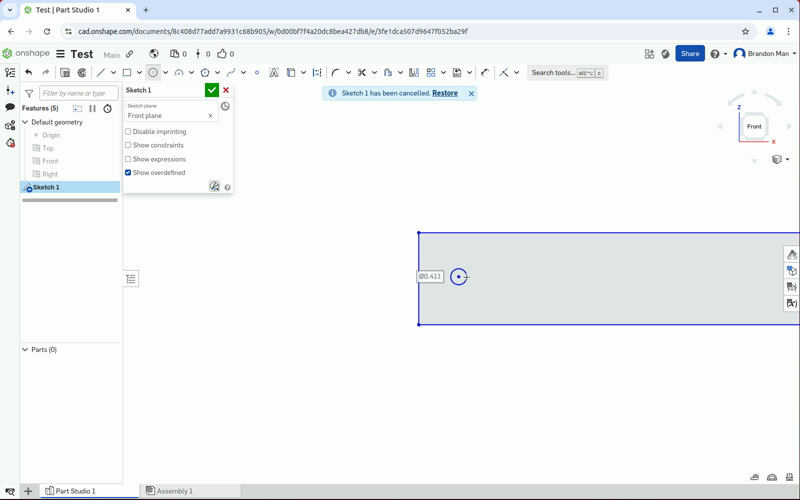
scroll(-6)
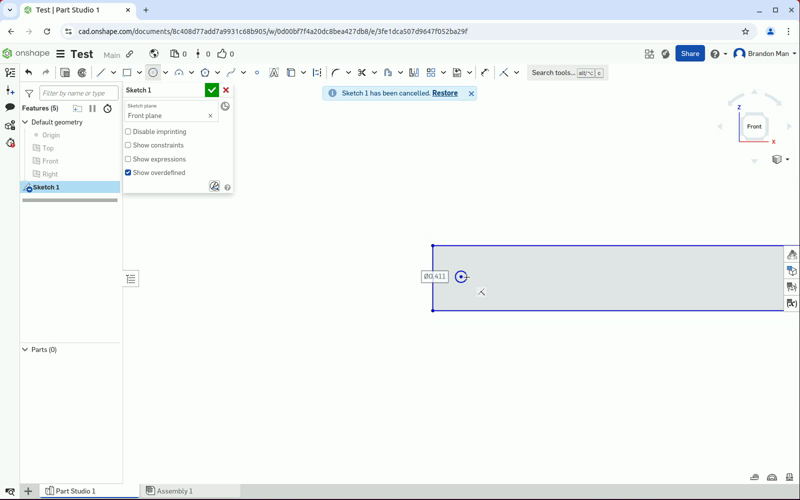
scroll(-6)
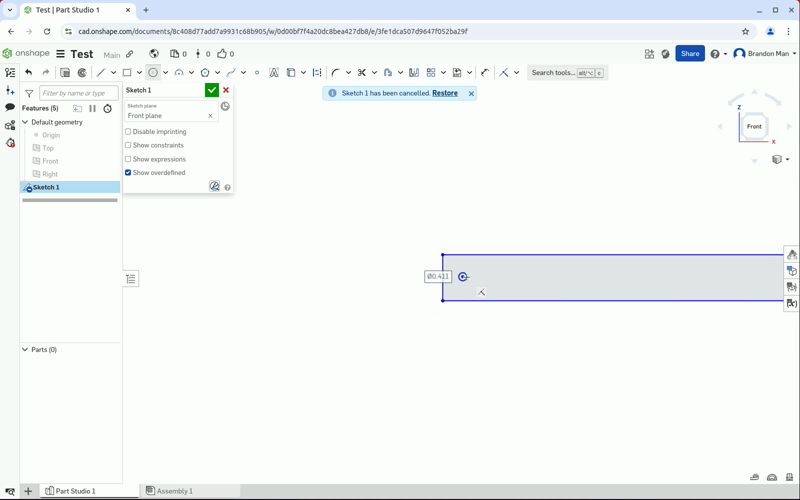
scroll(-6)
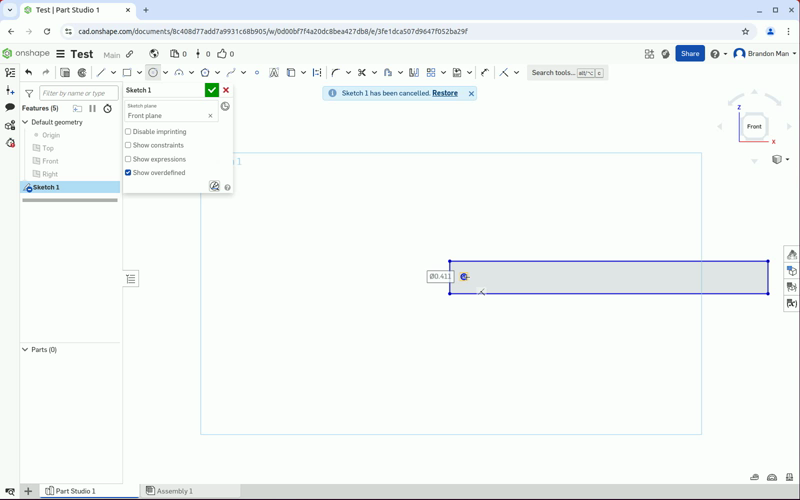
scroll(-6)
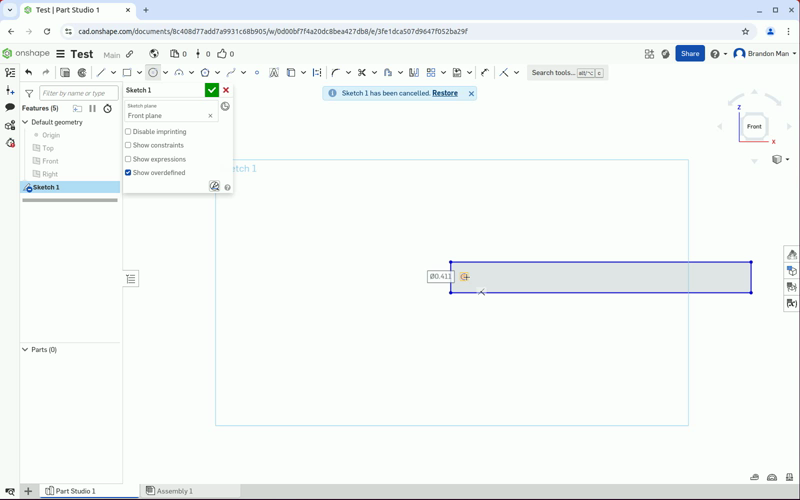
scroll(-6)
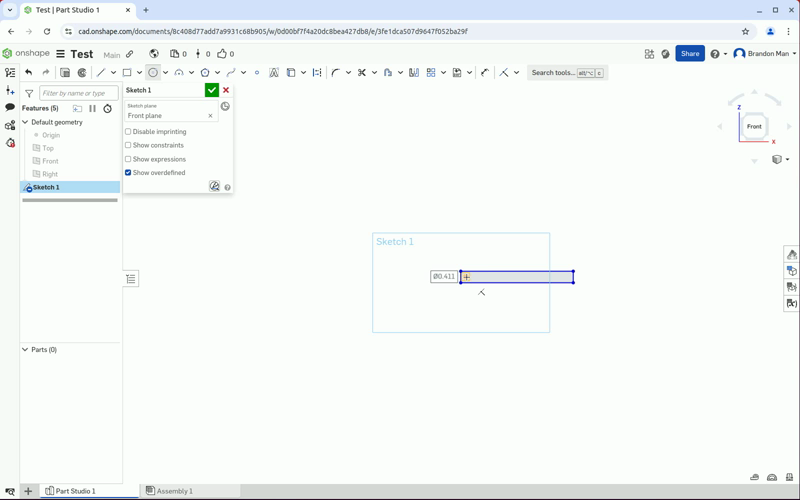
key(esc)
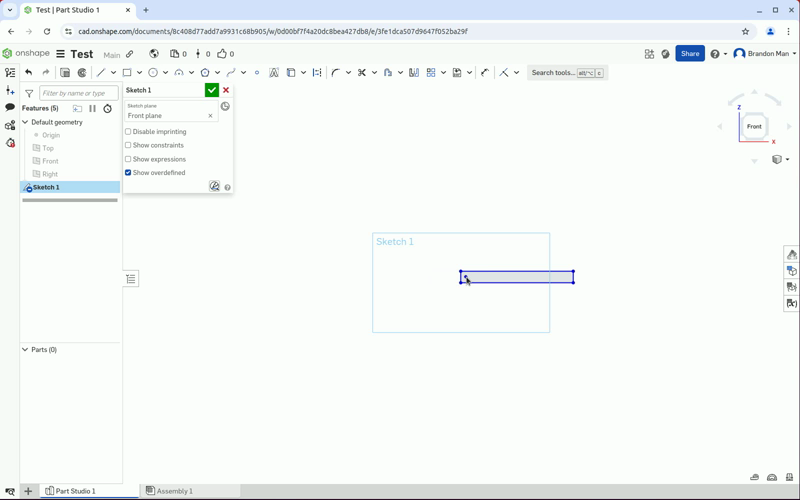
key(c)
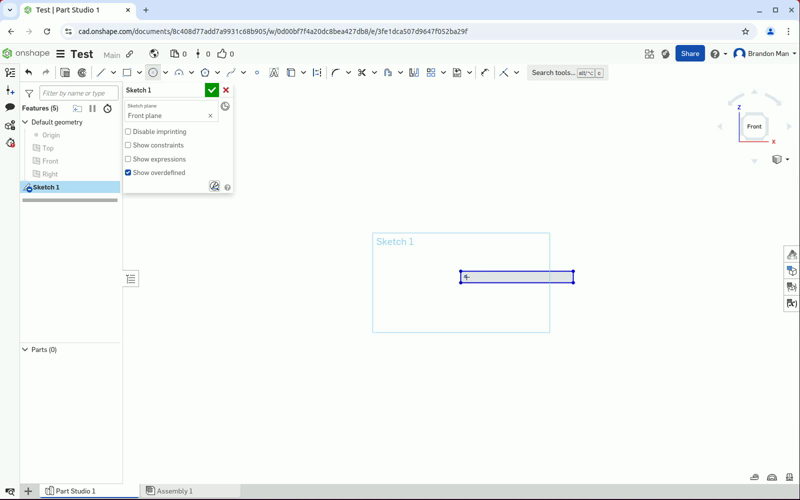
key_down(shift)
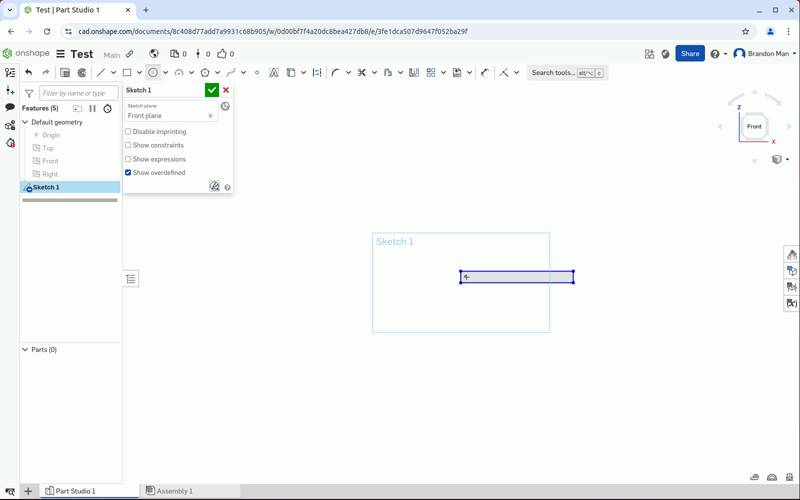
mouse_move(568, 276)
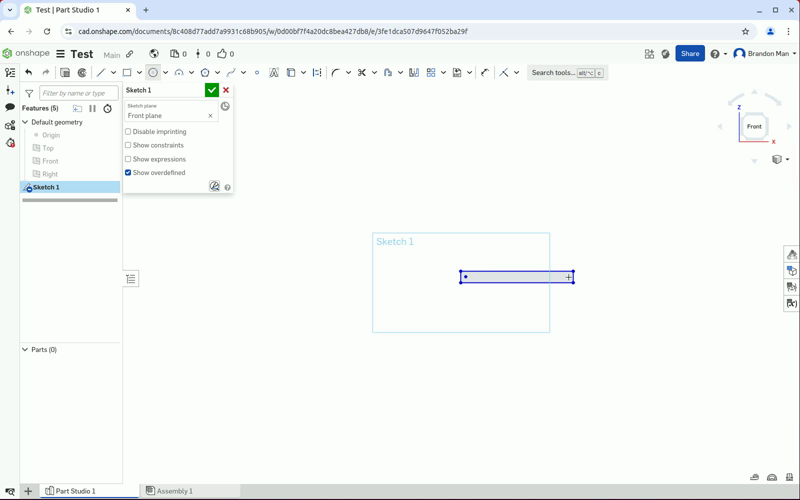
click(568, 276)
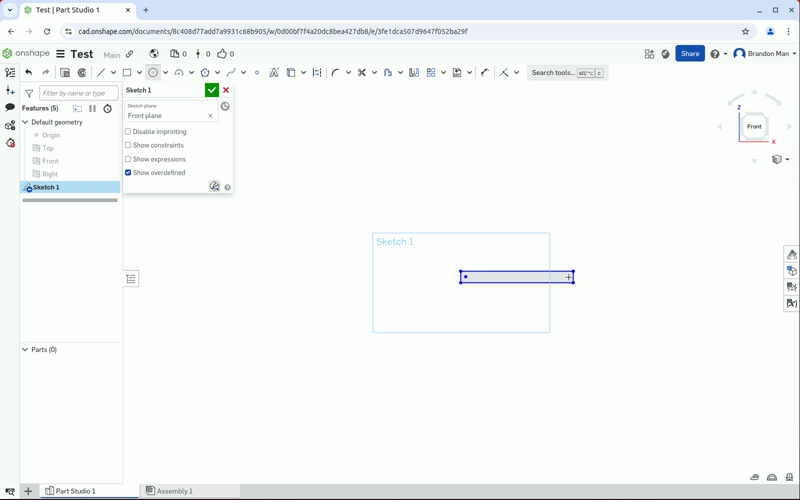
key_up(shift)
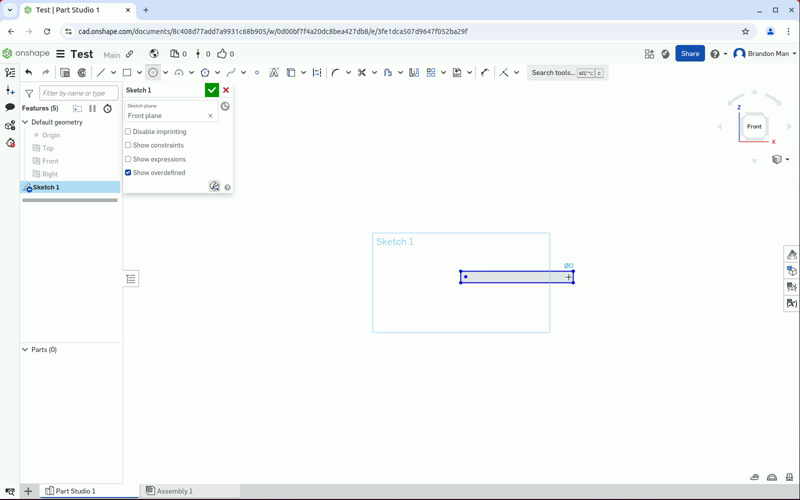
mouse_move(569, 276)
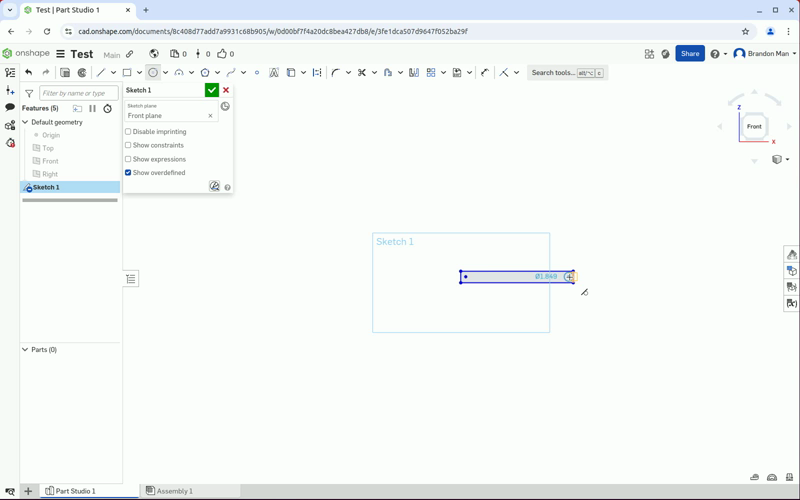
scroll(6)
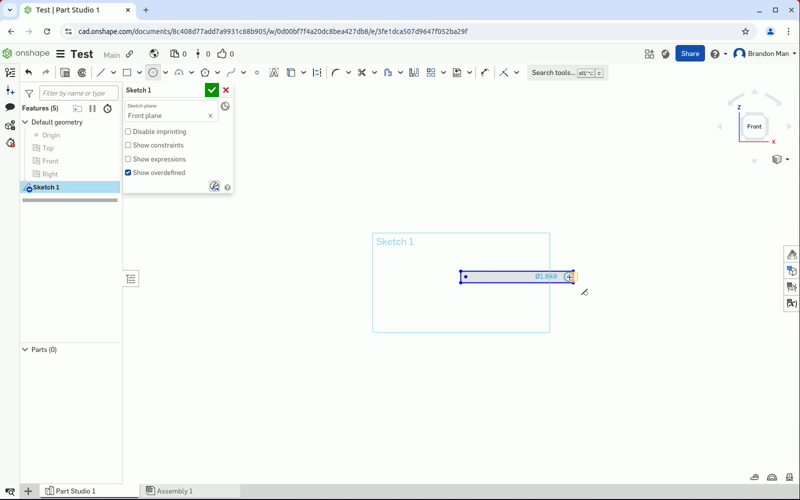
scroll(6)
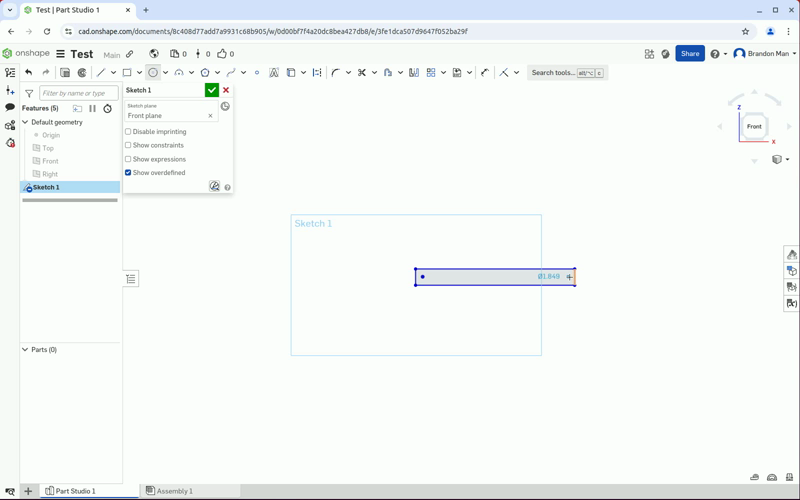
scroll(6)
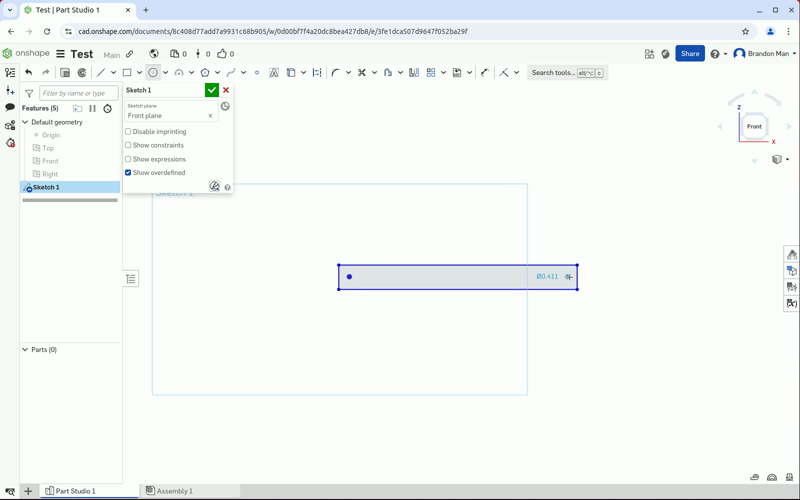
scroll(6)
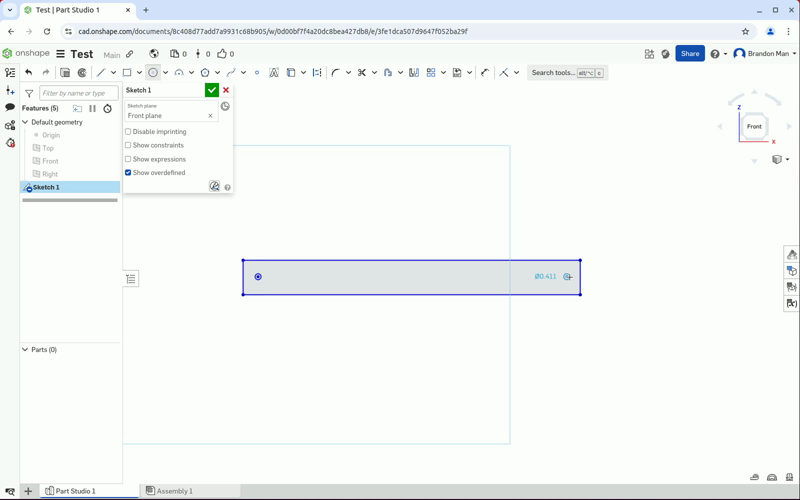
scroll(6)
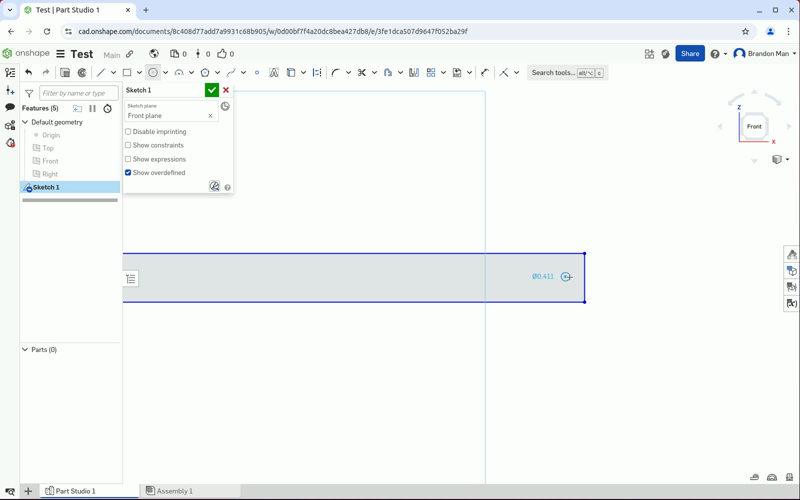
scroll(6)
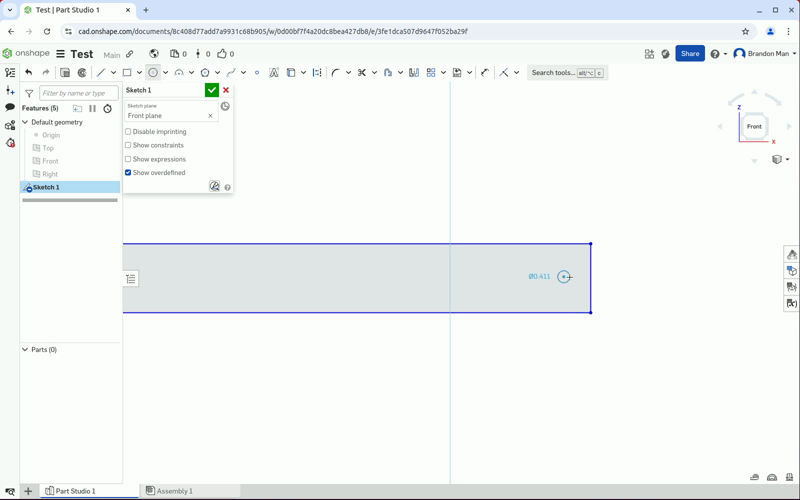
scroll(6)
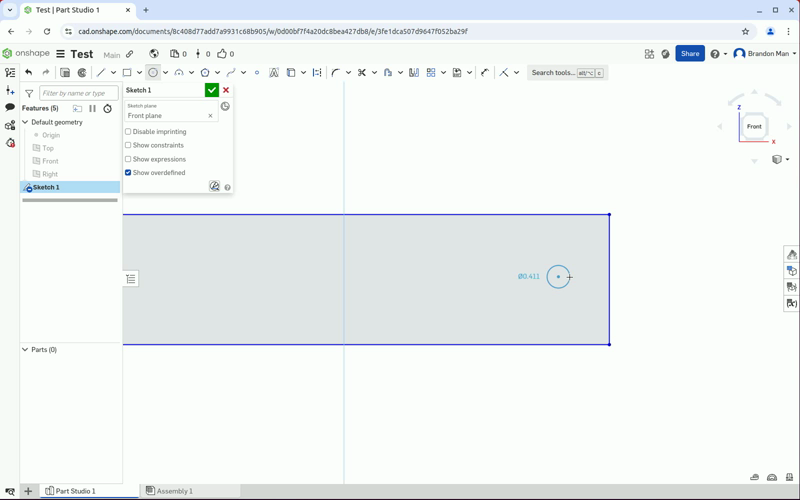
click(569, 276)
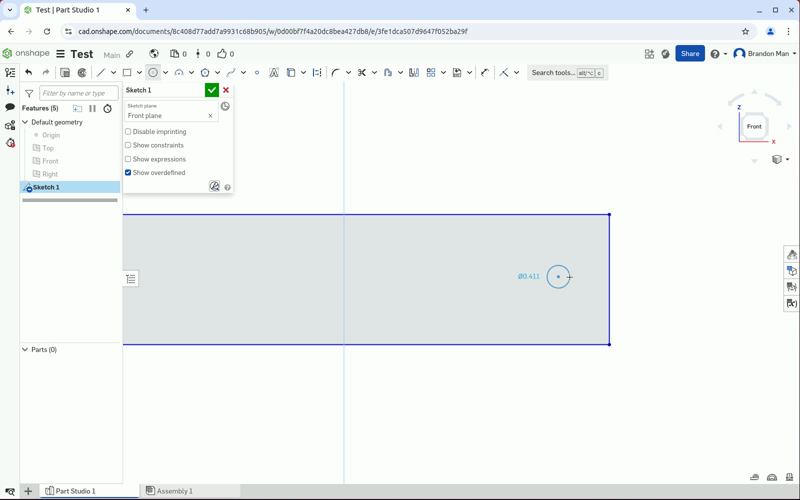
scroll(-6)
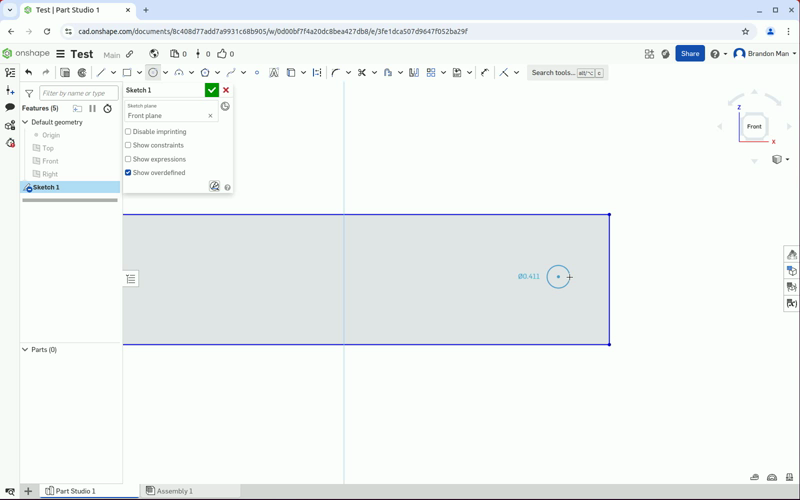
scroll(-6)
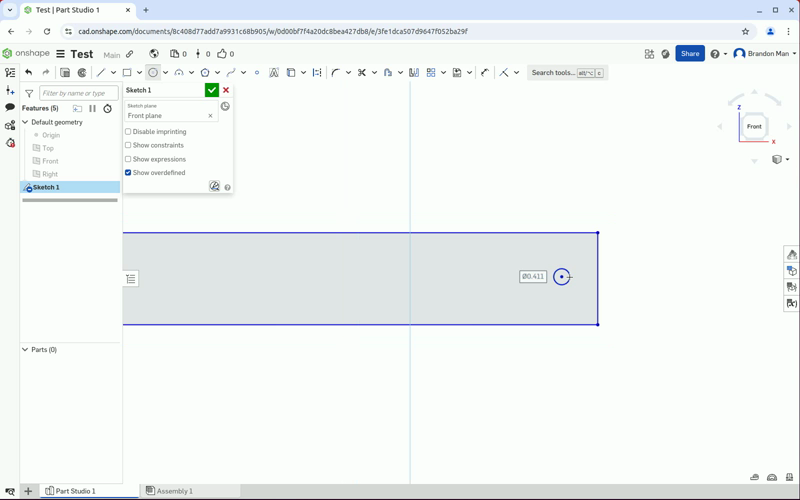
scroll(-6)
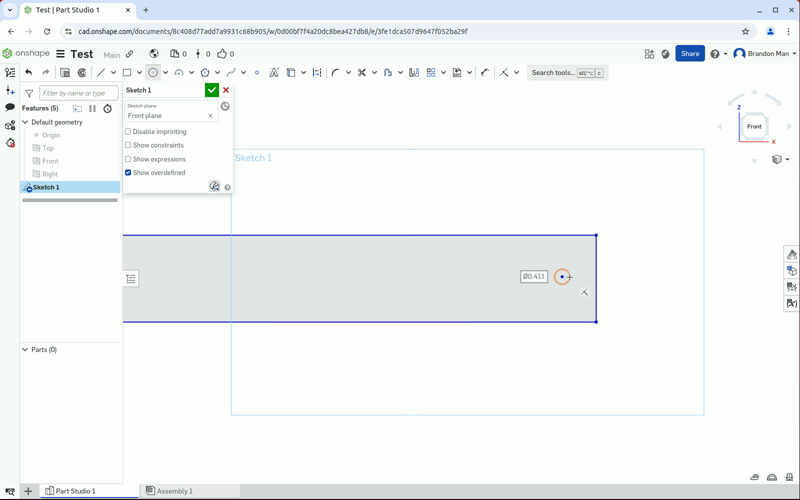
scroll(-6)
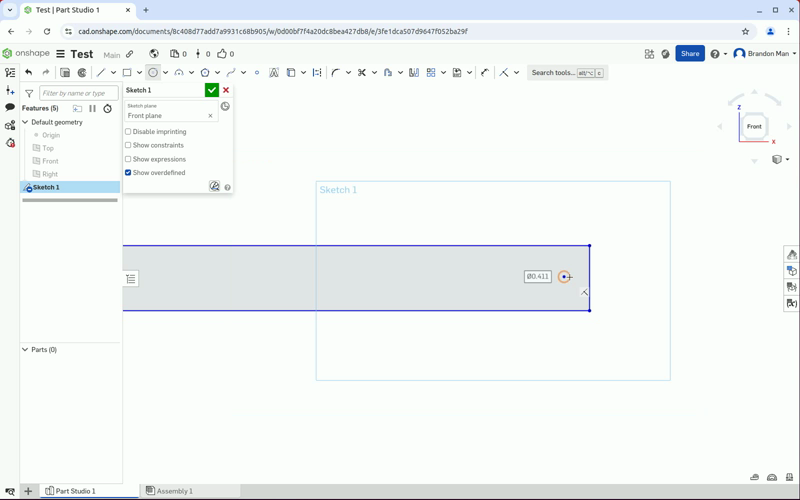
scroll(-6)
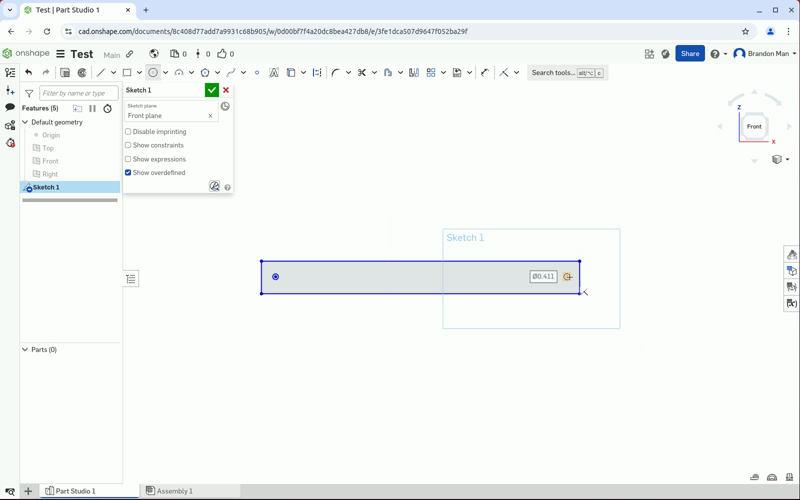
scroll(-6)
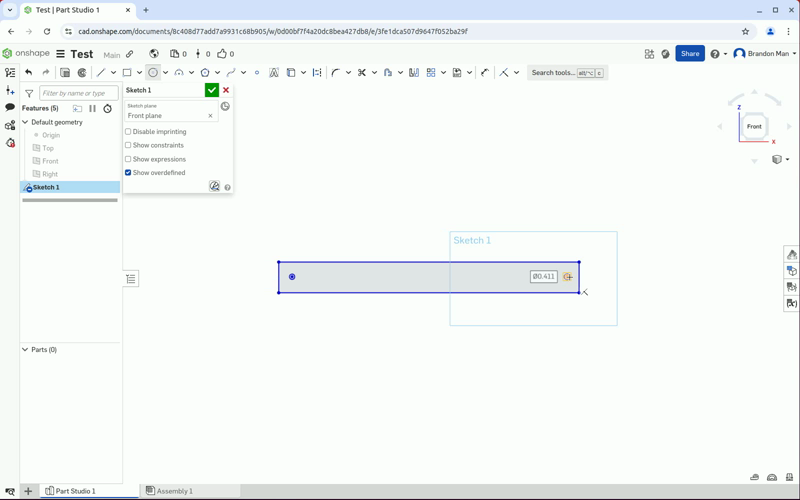
scroll(-6)
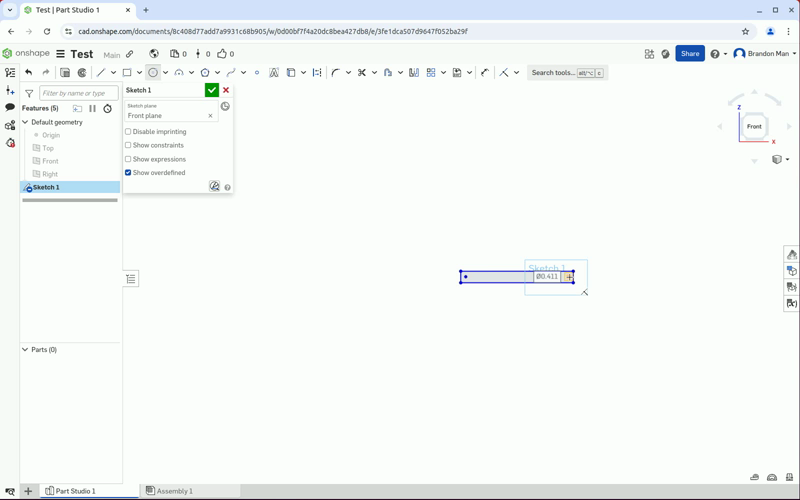
key(esc)
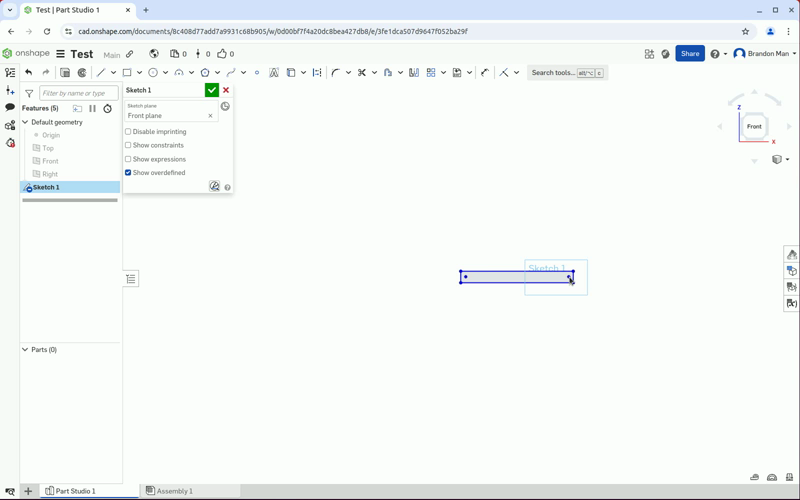
mouse_move(538, 274)
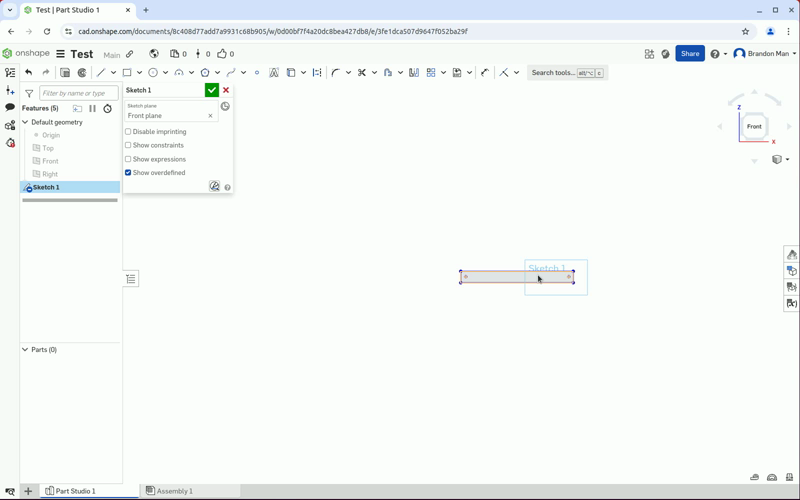
scroll(6)
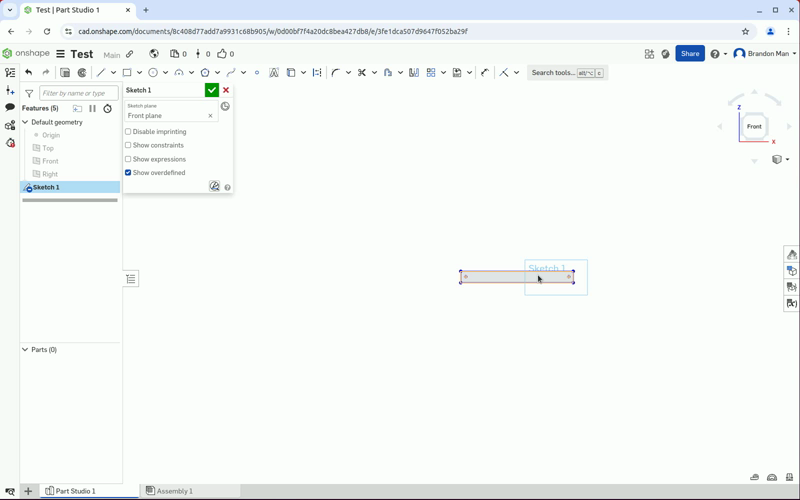
scroll(6)
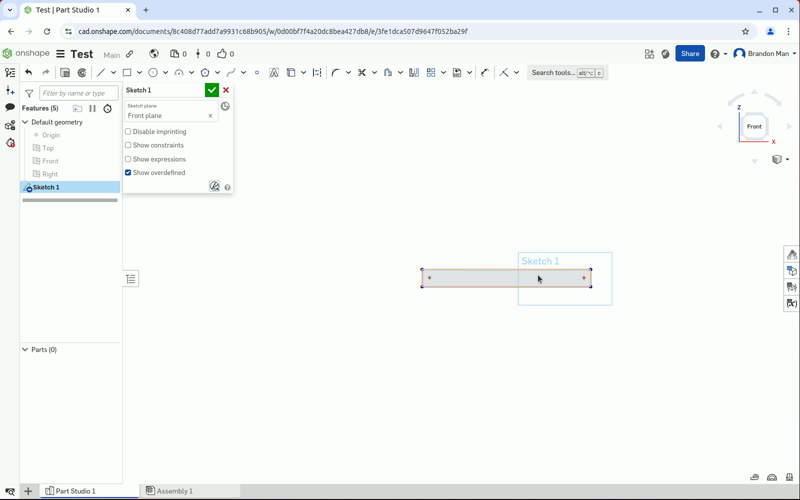
scroll(6)
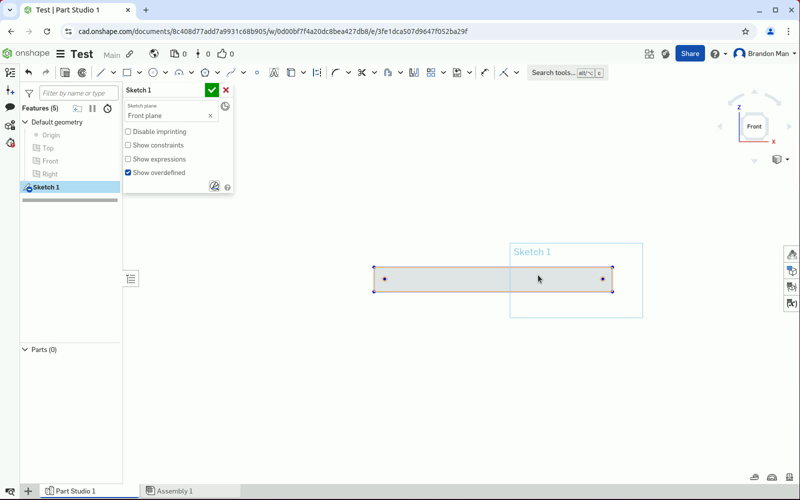
scroll(6)
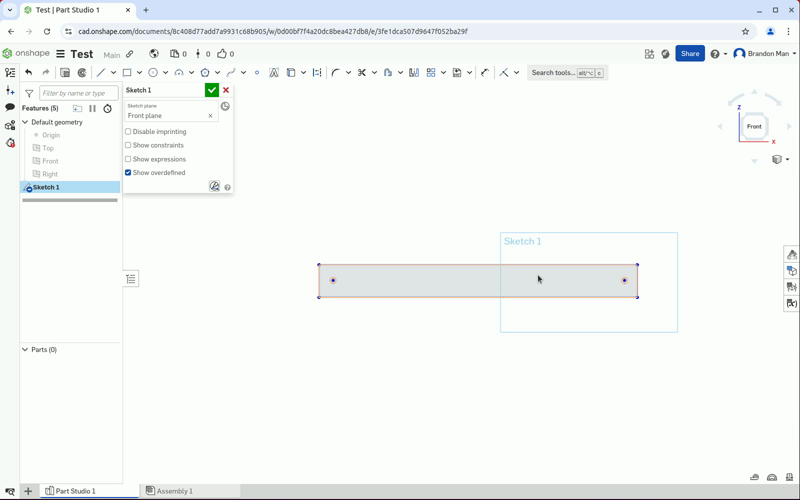
scroll(6)
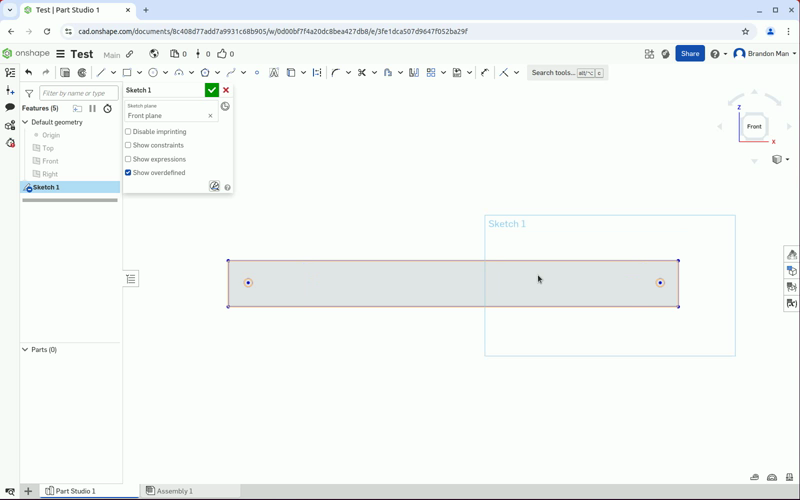
scroll(6)
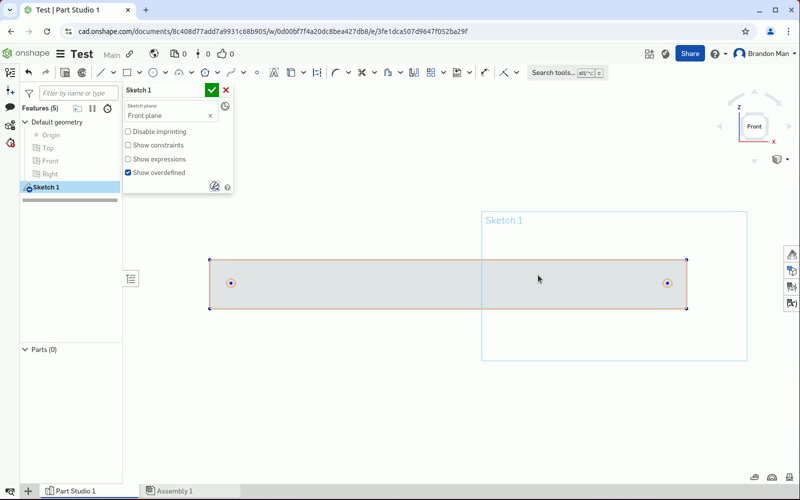
scroll(6)
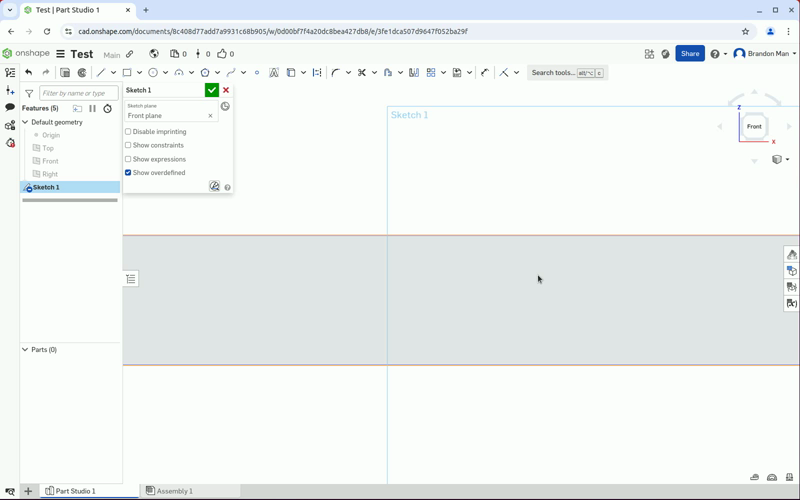
click(538, 274)
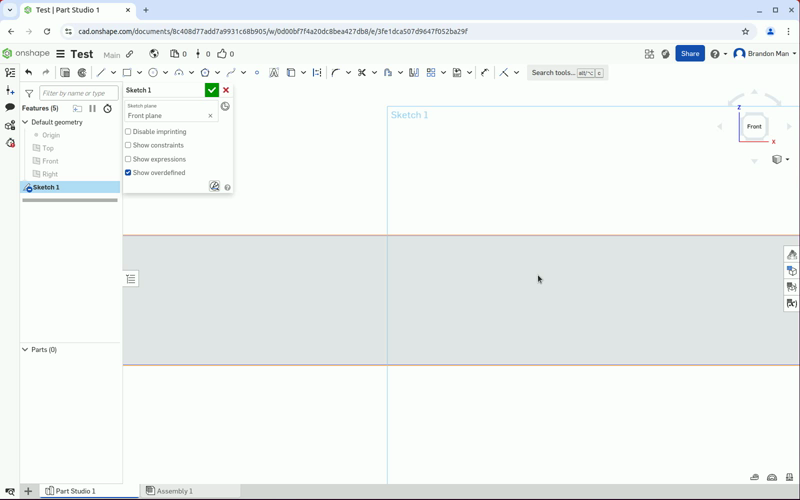
scroll(-6)
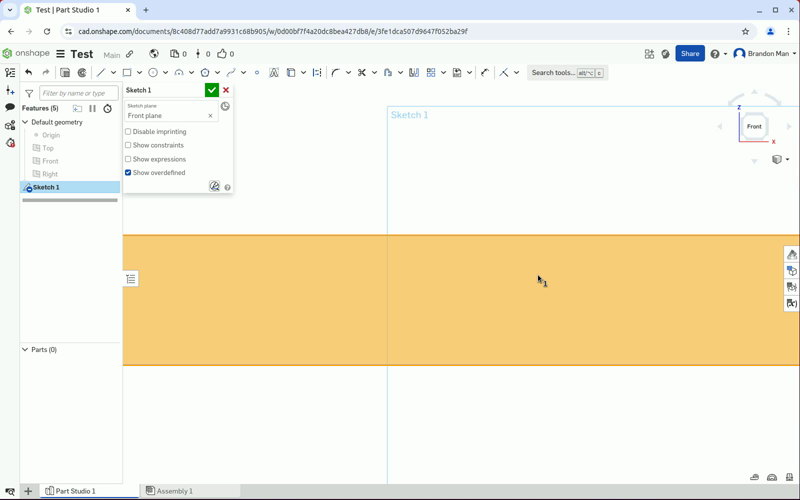
scroll(-6)
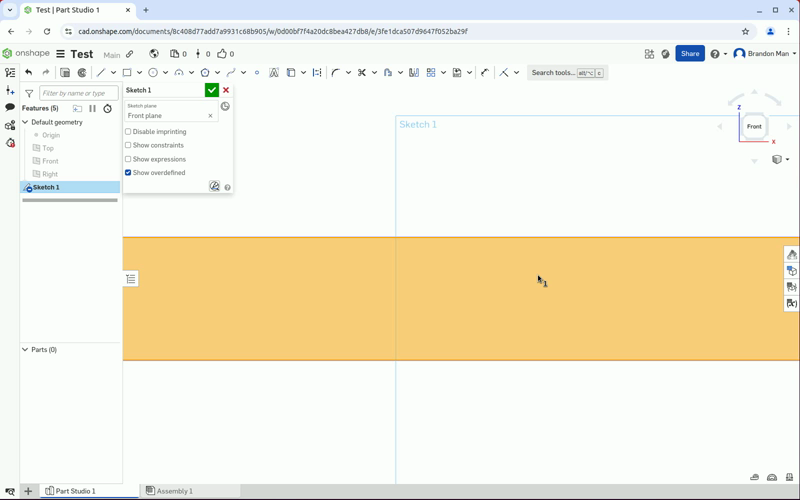
scroll(-6)
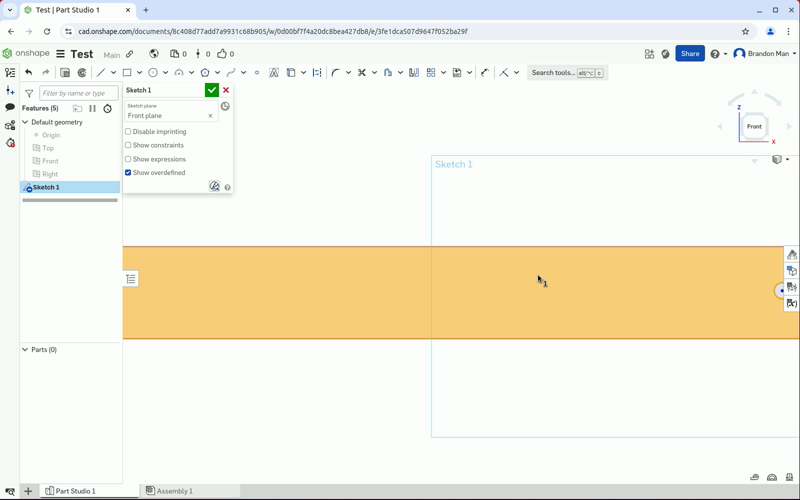
scroll(-6)
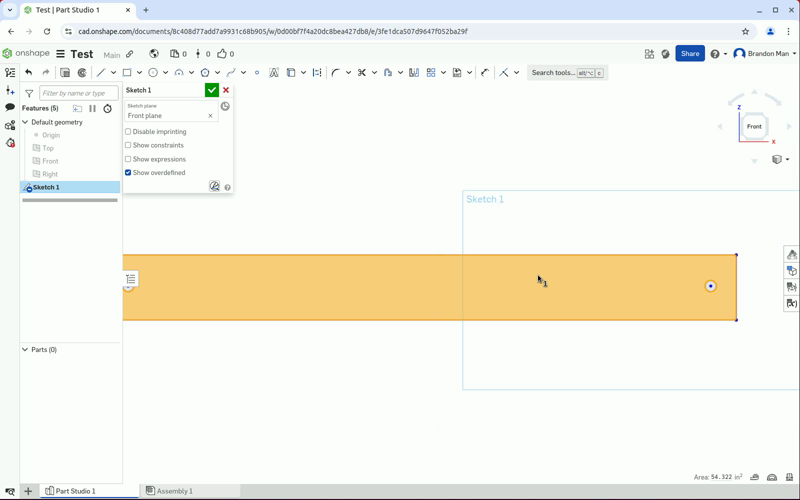
scroll(-6)
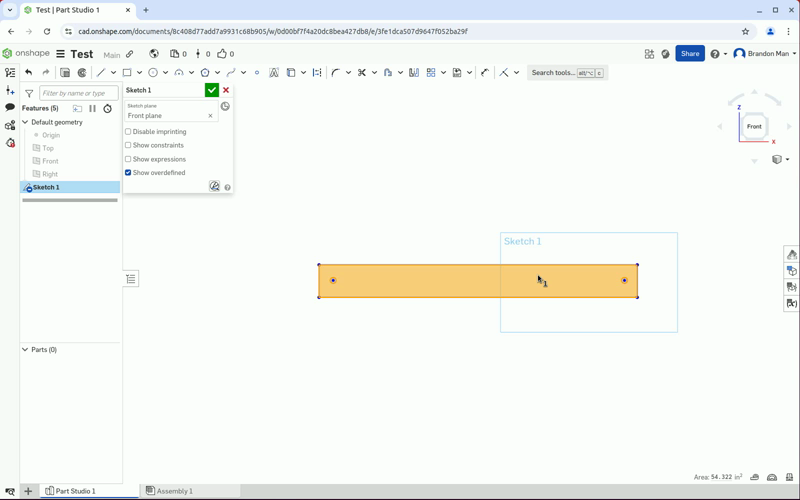
scroll(-6)
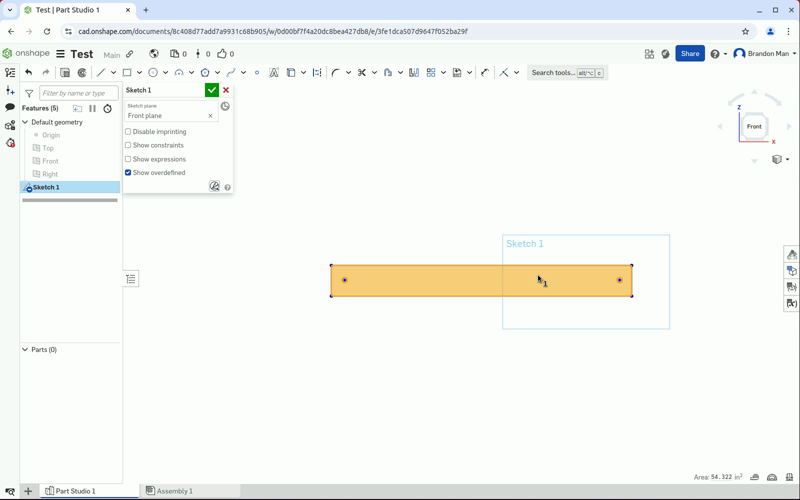
scroll(-6)
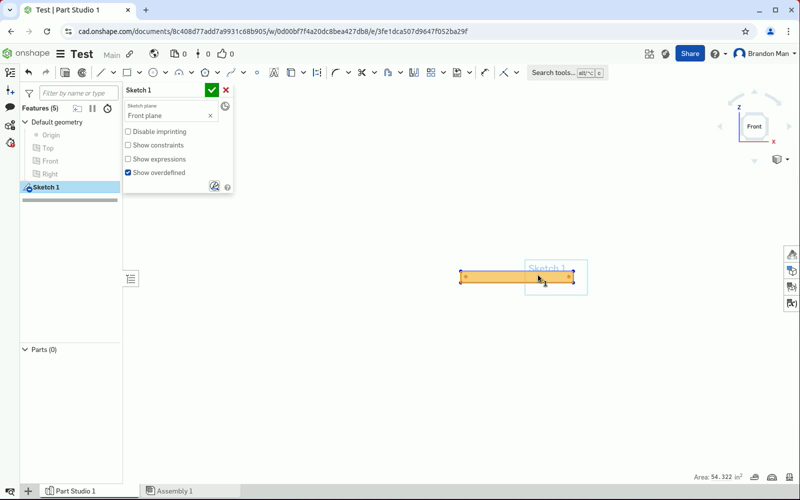
mouse_move(73, 352)
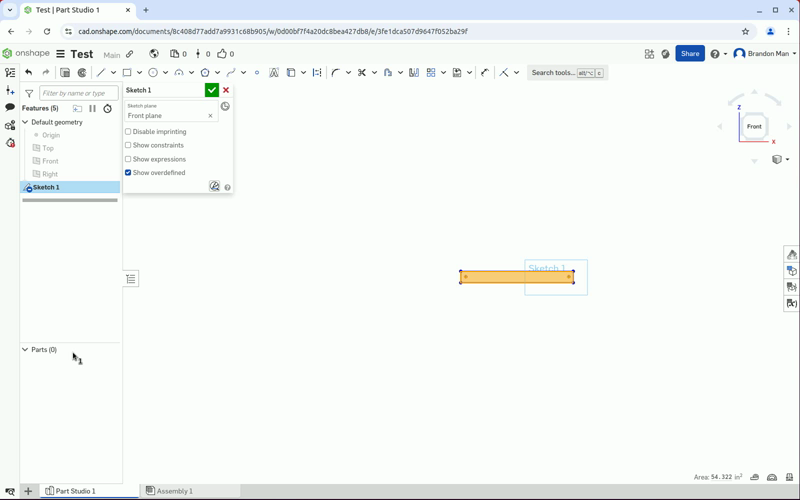
key(shift+y)
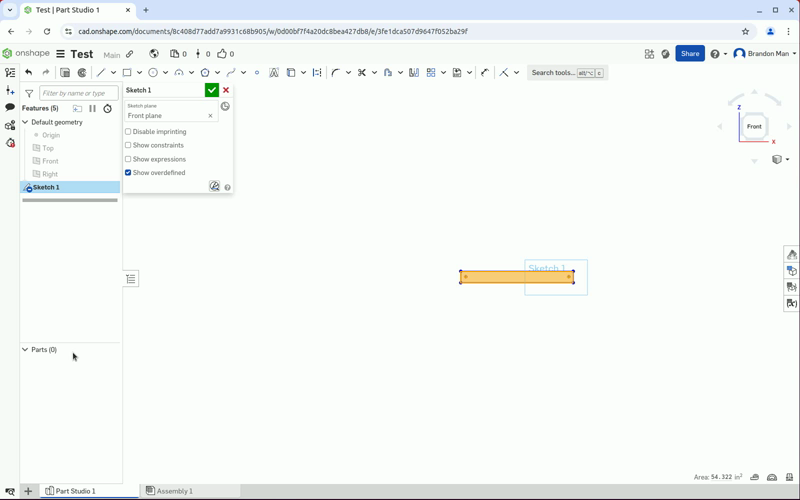
key(shift+e)
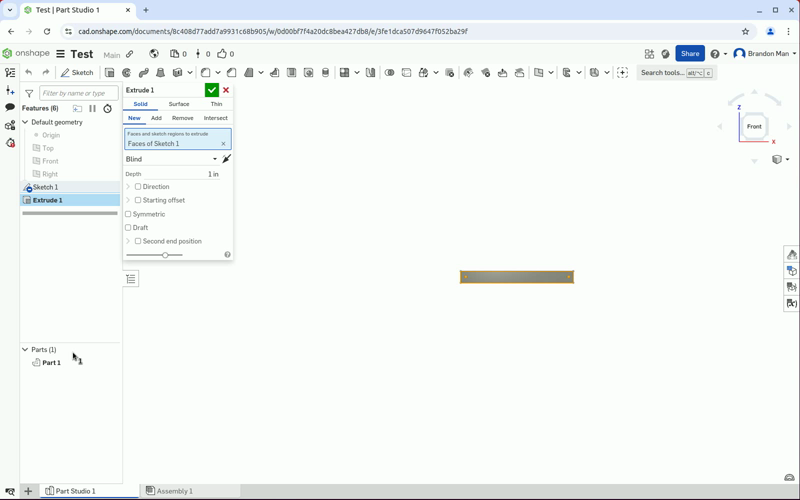
mouse_move(143, 106)
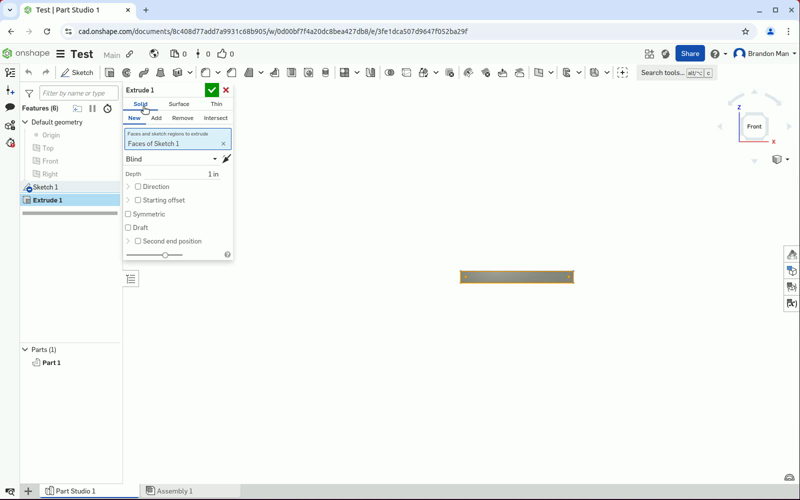
click(143, 106)
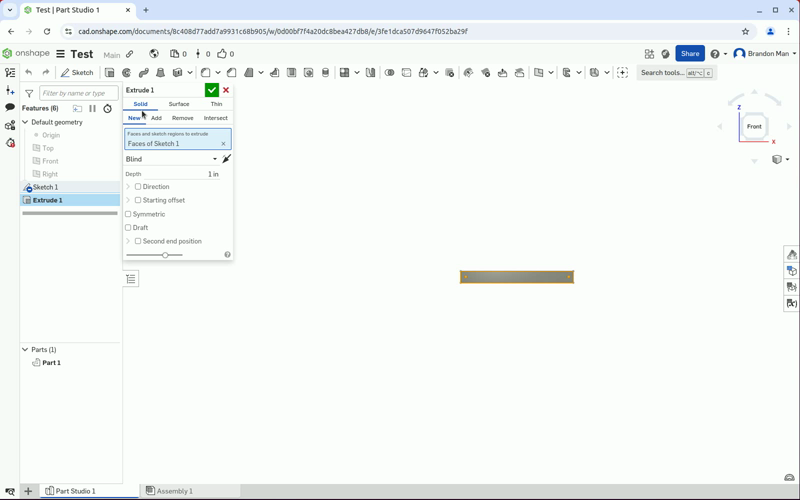
mouse_move(137, 120)
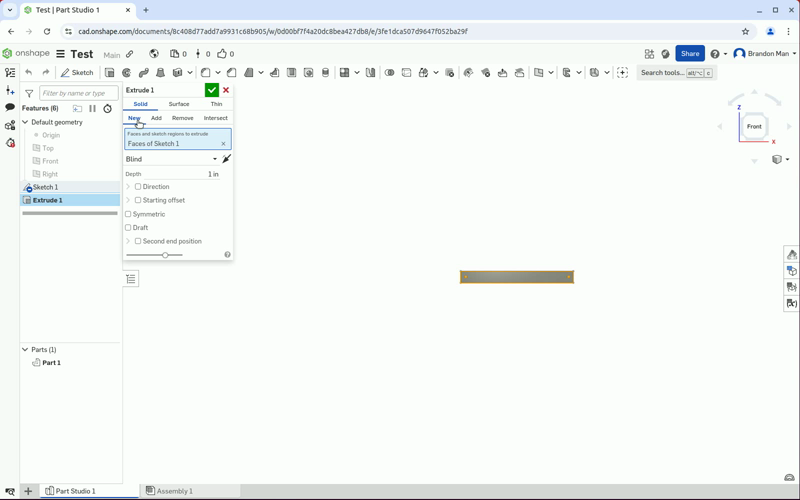
click(137, 120)
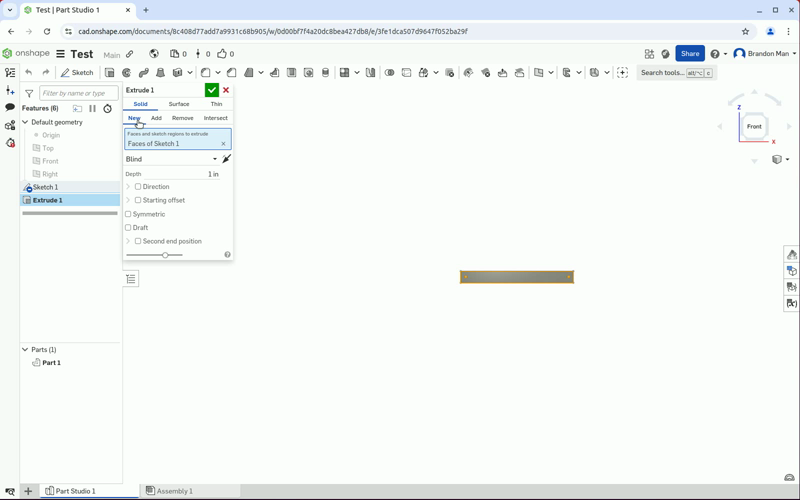
key(tab, 4)
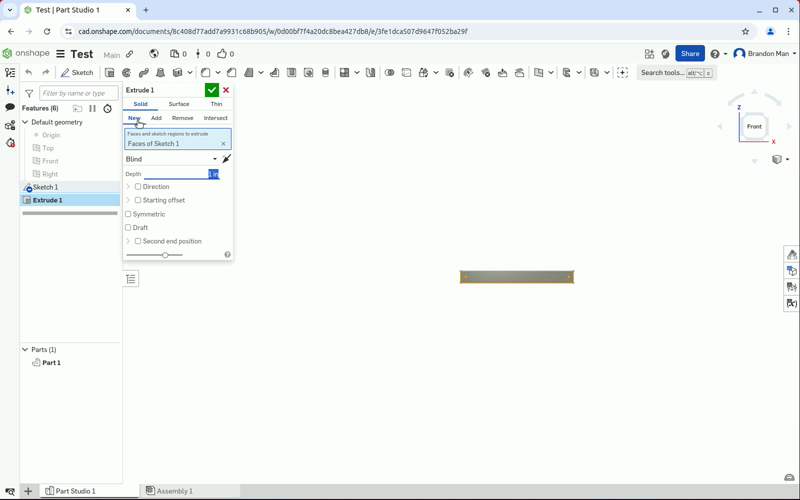
text(0.241)
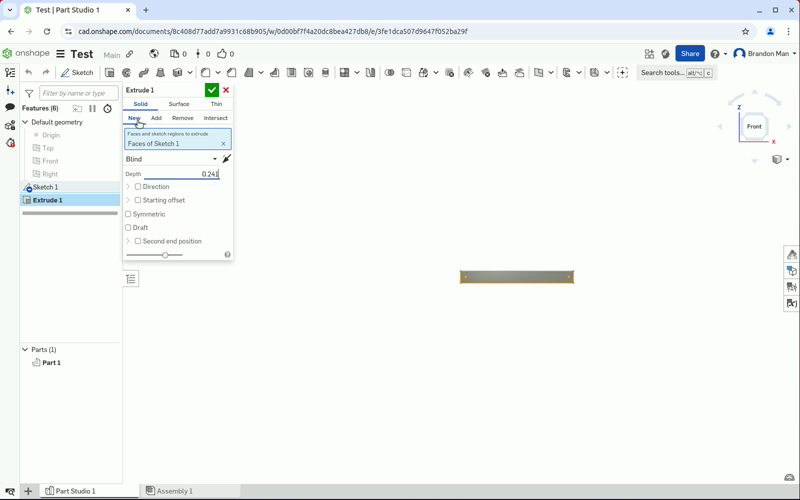
key(enter)
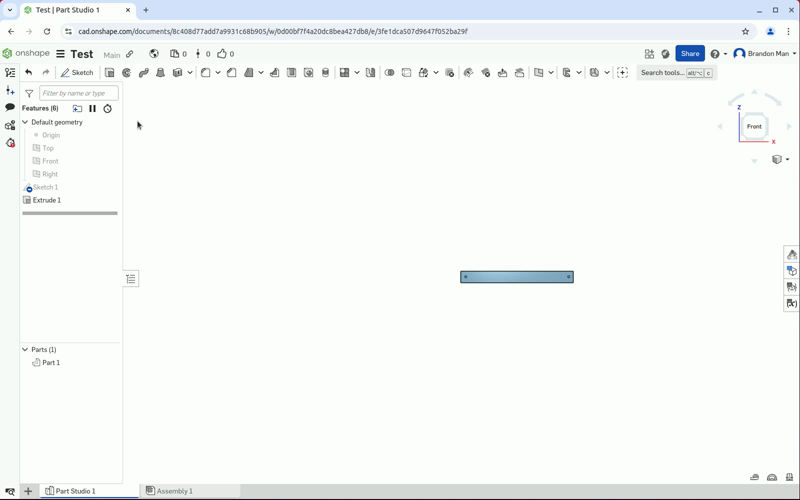
key(shift+h)
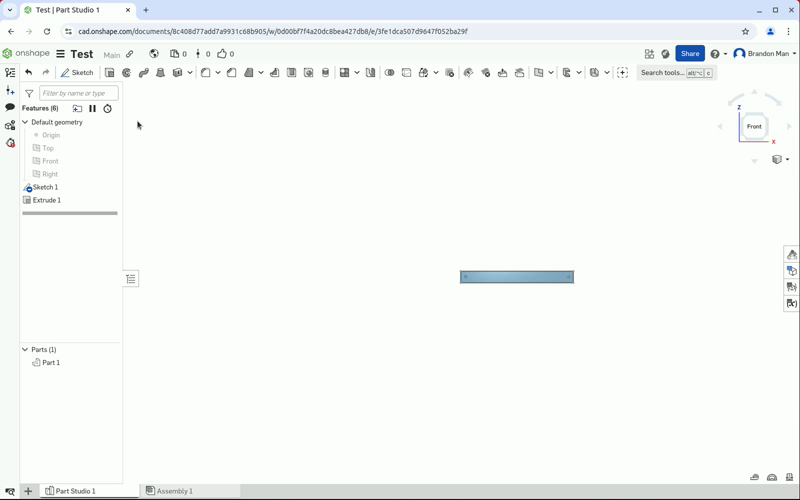
key(shift+h)
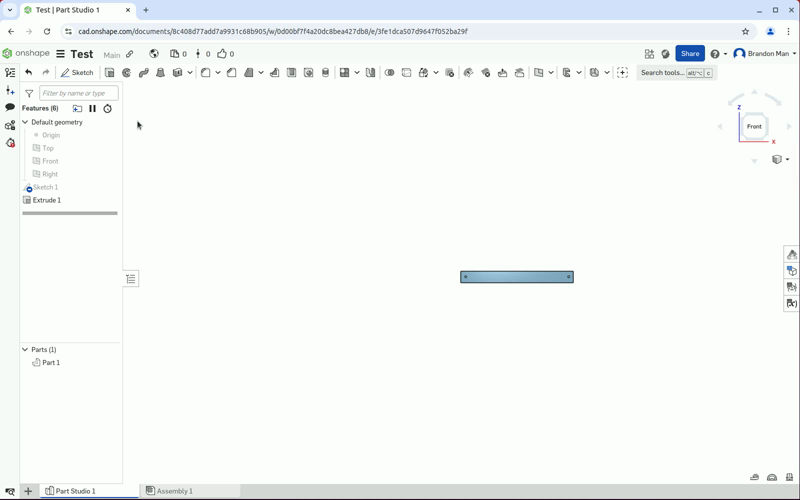
mouse_move(73, 189)
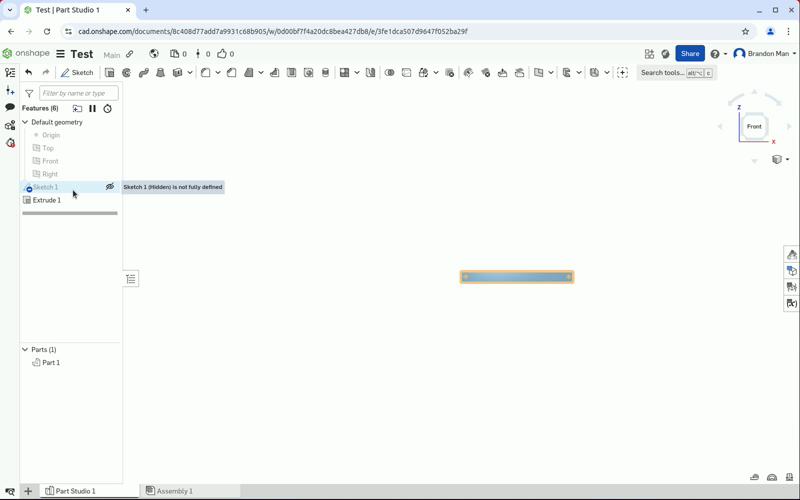
click(73, 189)
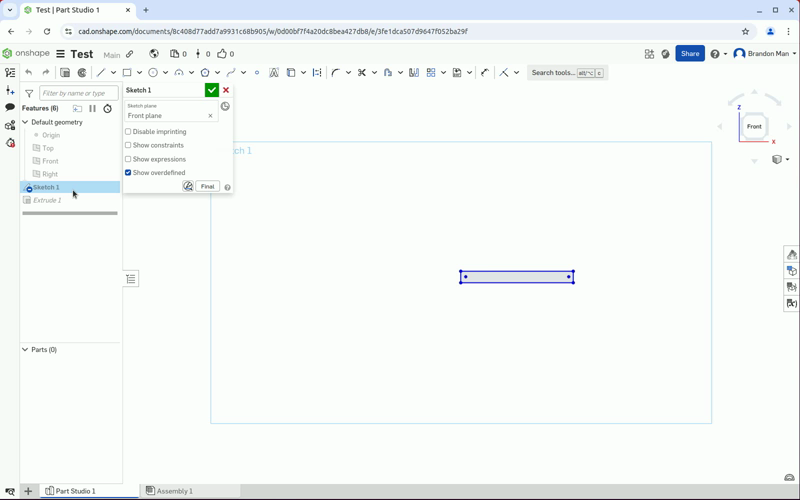
mouse_move(229, 92)
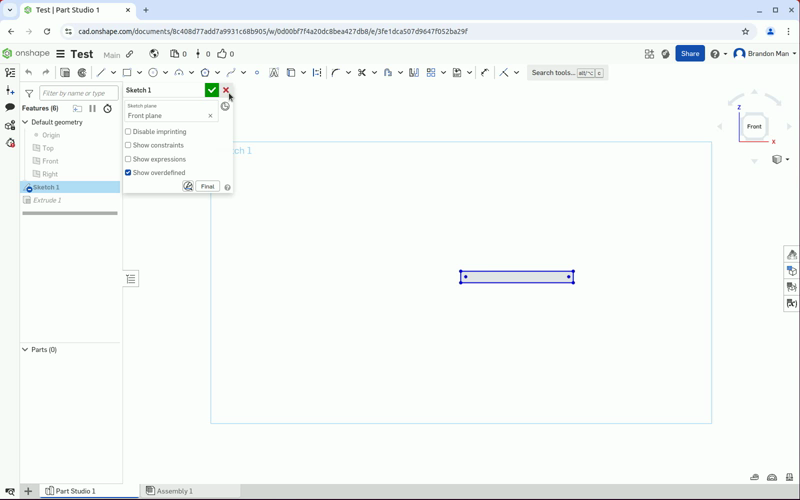
click(229, 92)
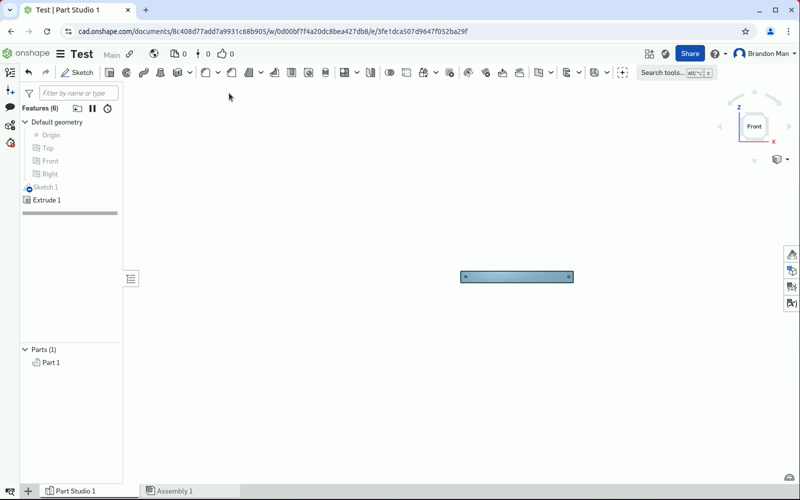
mouse_move(541, 75)
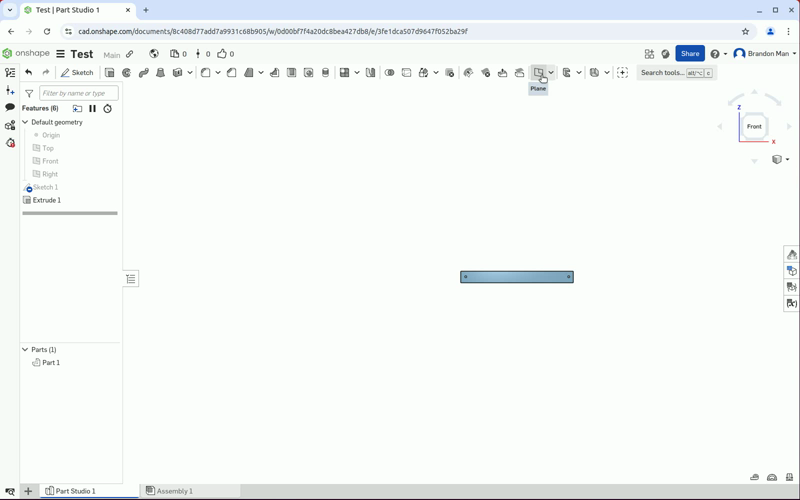
click(541, 75)
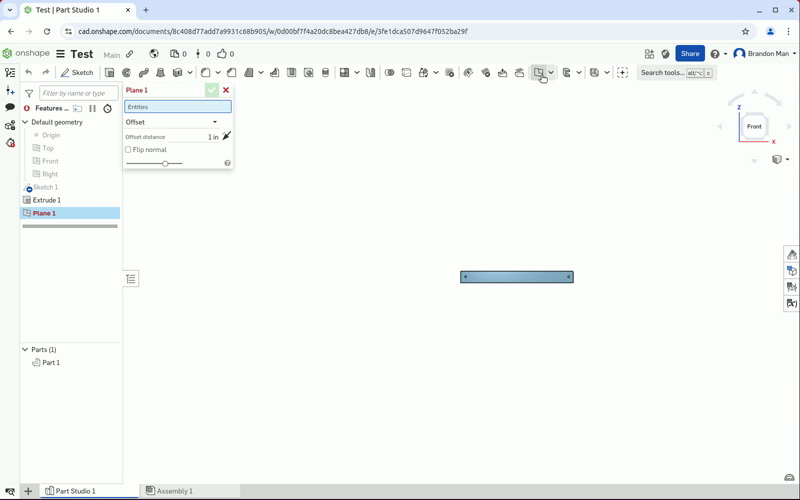
mouse_move(73, 163)
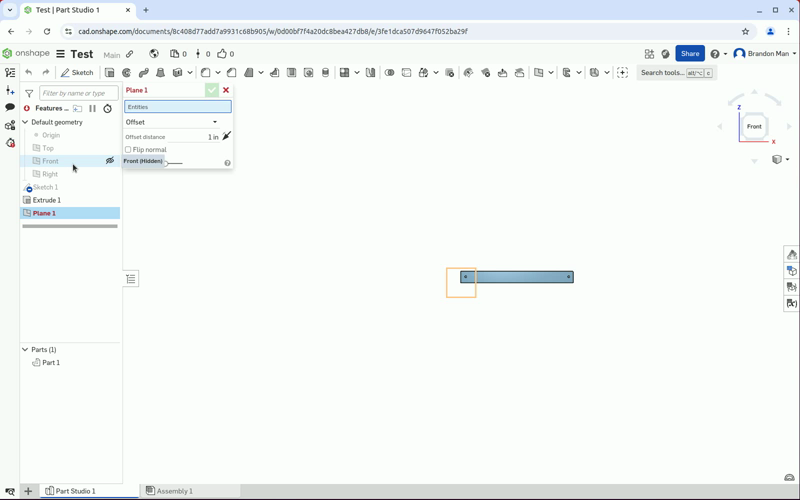
click(73, 163)
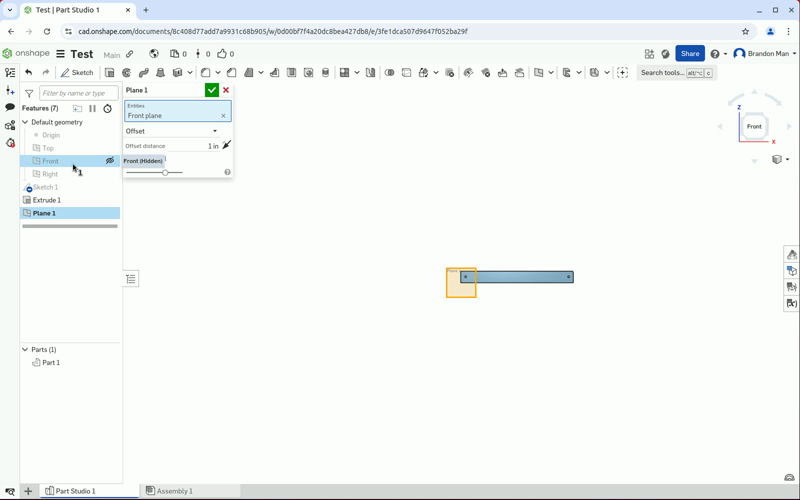
key(tab, 2)
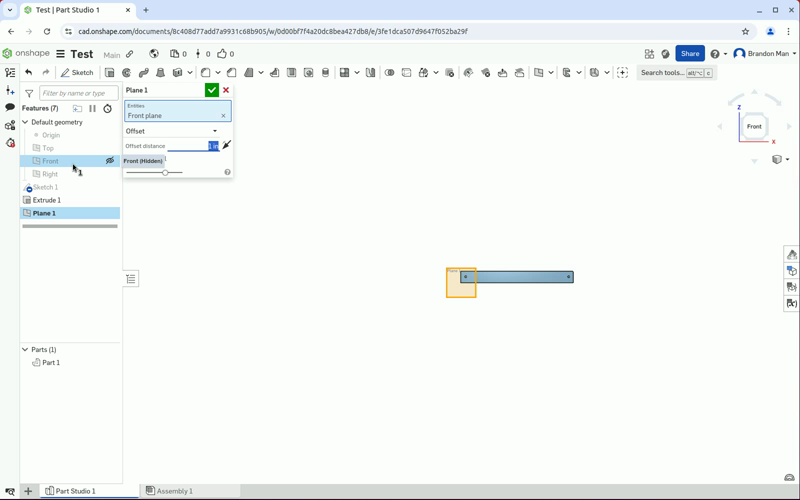
text(0.246)
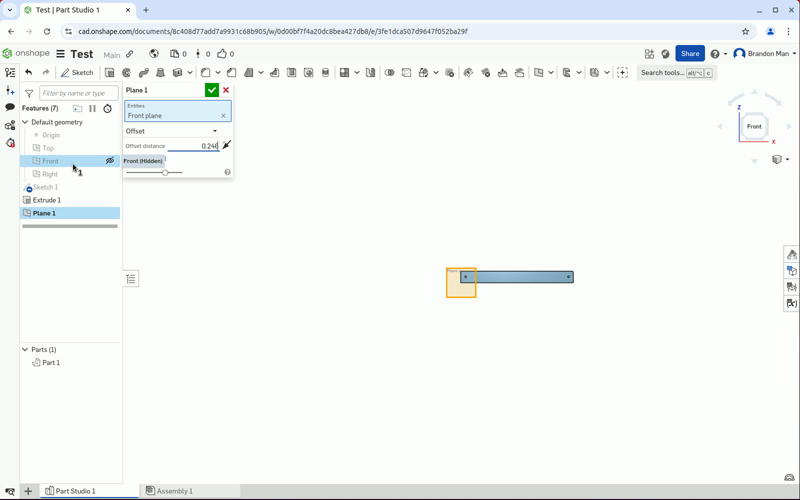
key(enter, 2)
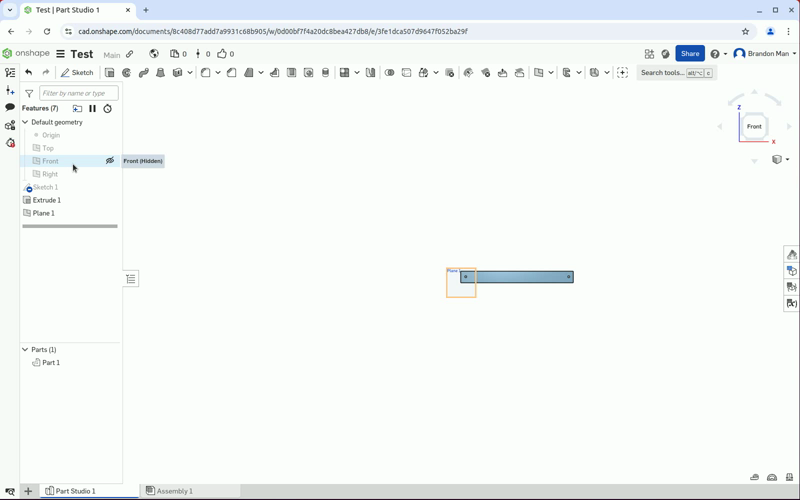
key(shift+s)
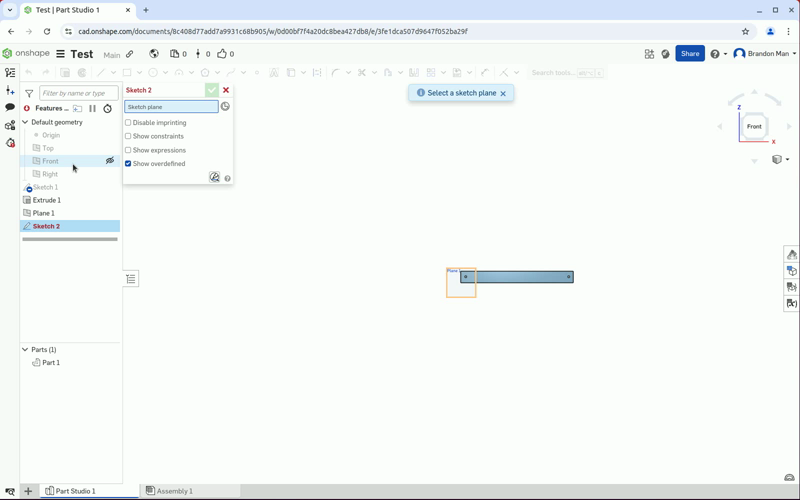
mouse_move(73, 215)
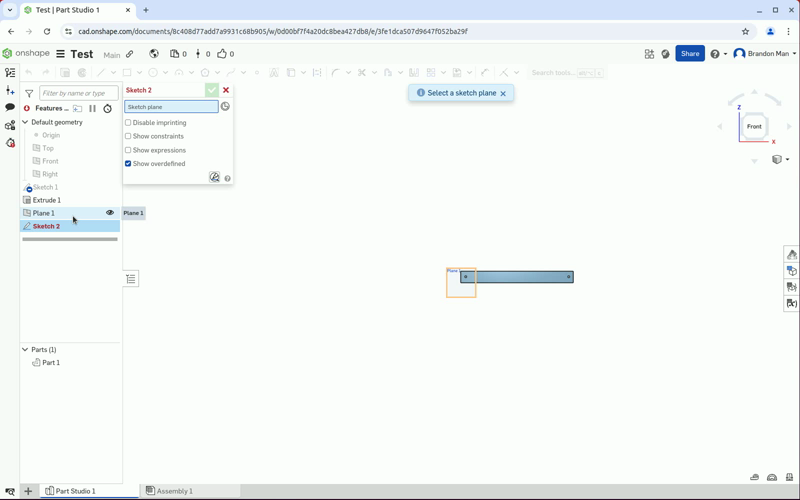
click(73, 215)
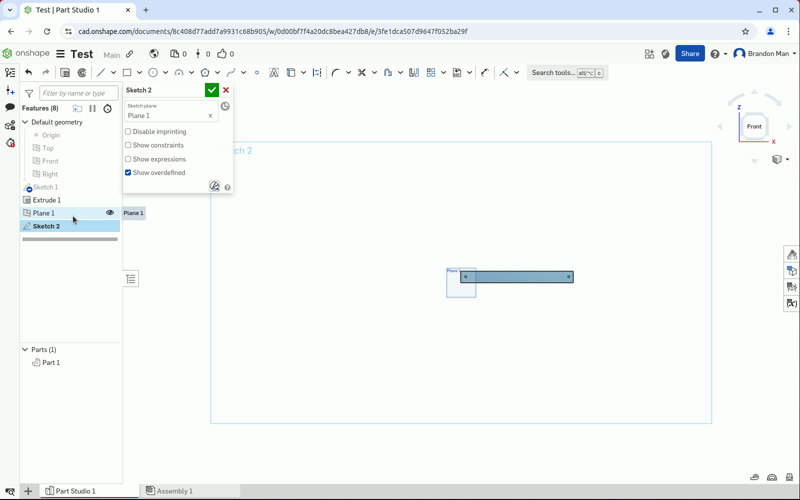
mouse_move(73, 352)
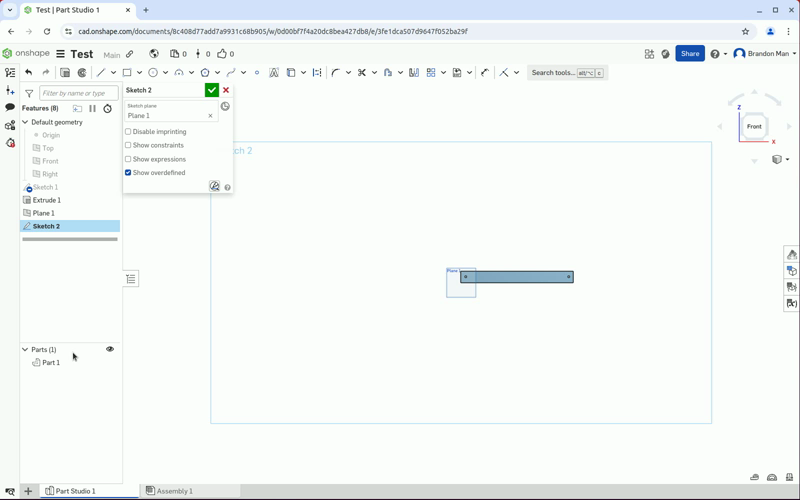
key(y)
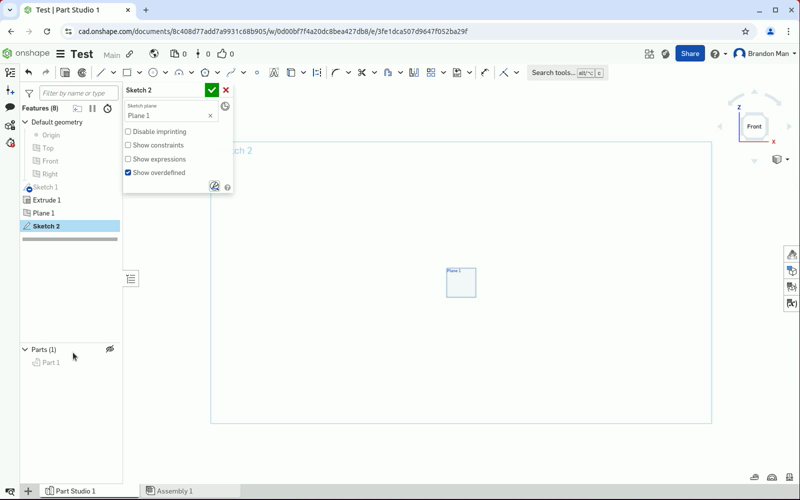
key(l)
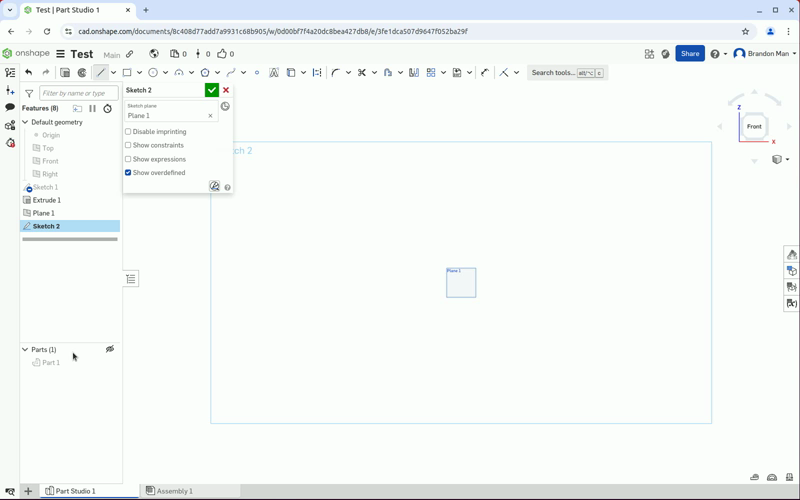
key_down(shift)
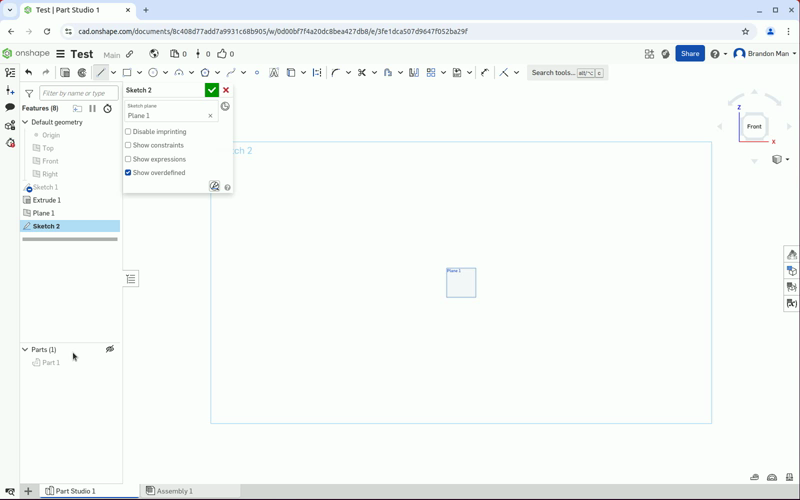
mouse_move(473, 282)
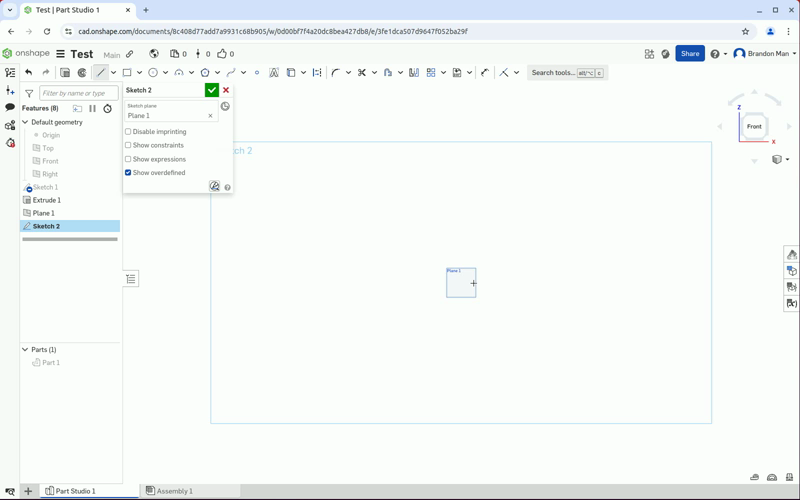
click(473, 282)
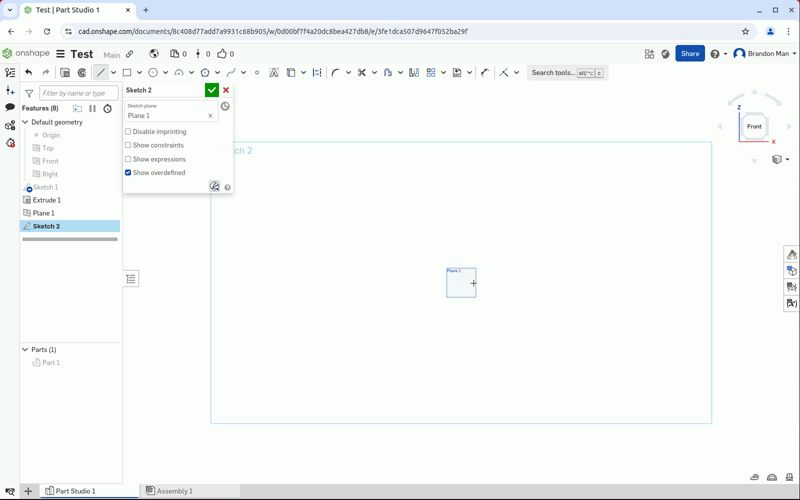
key_up(shift)
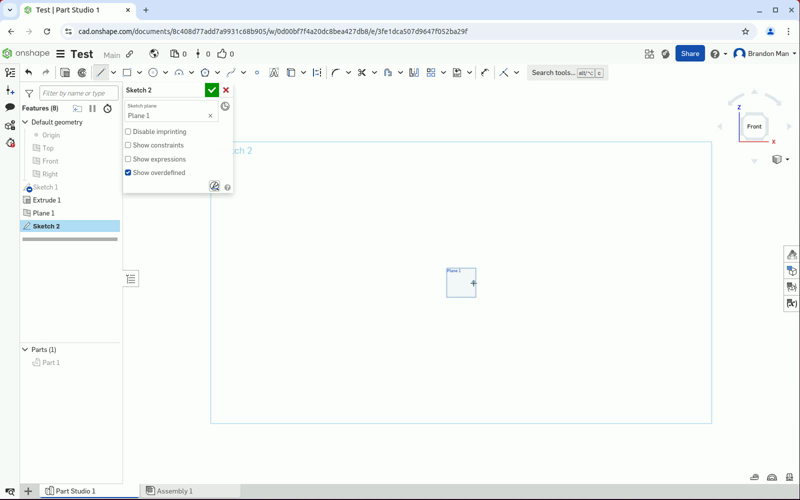
key_down(shift)
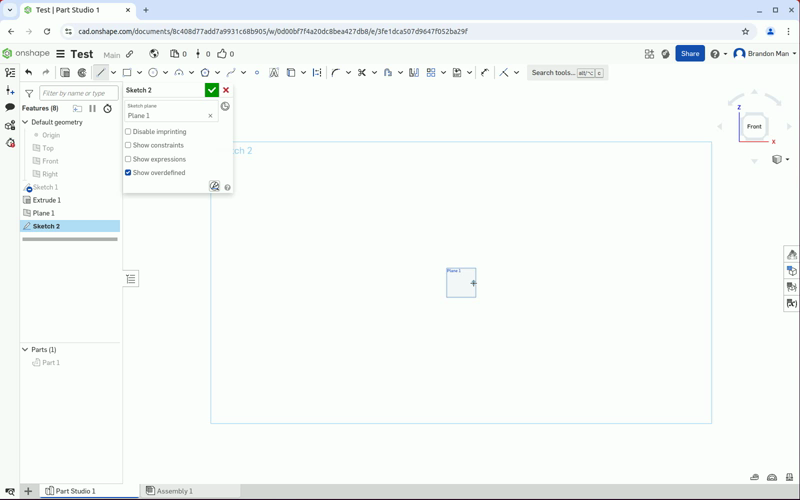
mouse_move(503, 282)
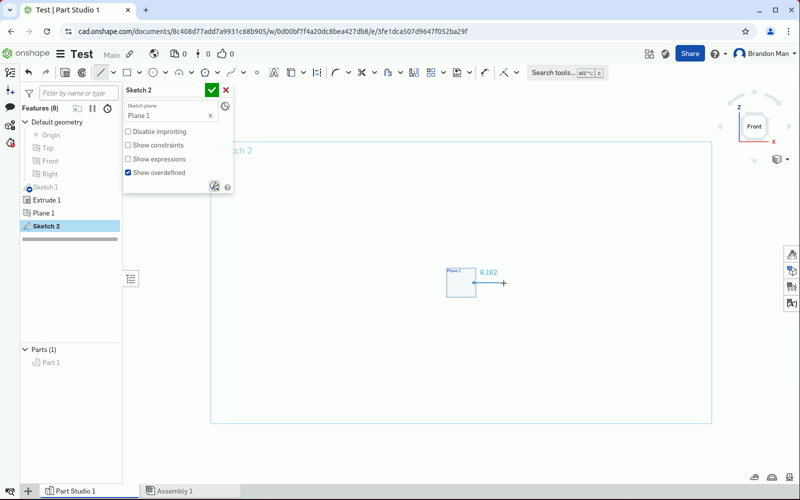
mouse_move(474, 282)
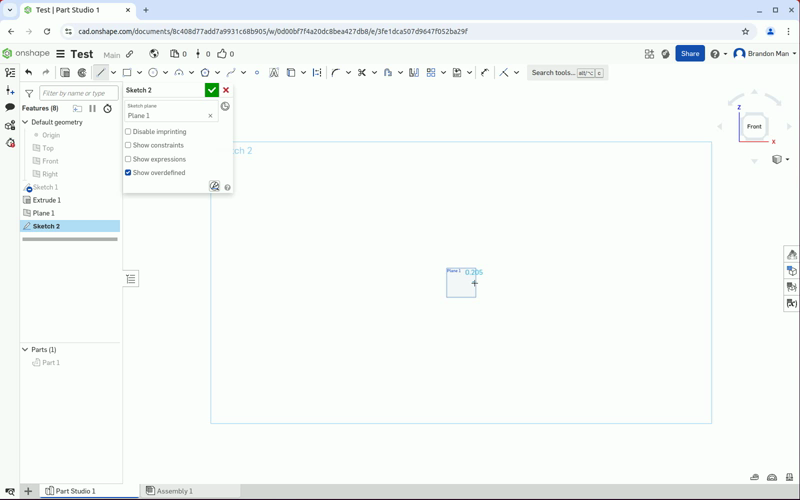
scroll(6)
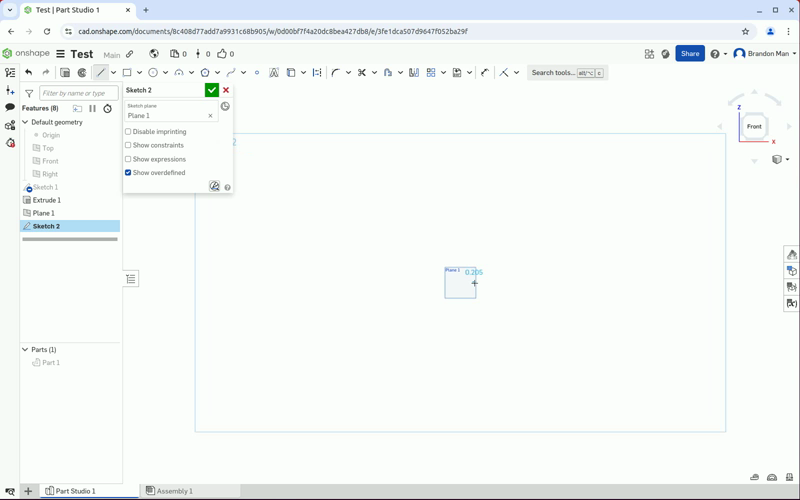
scroll(6)
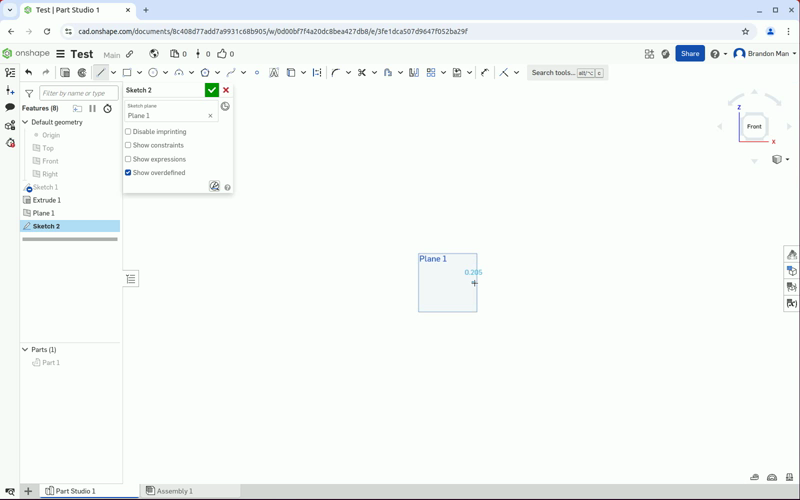
scroll(6)
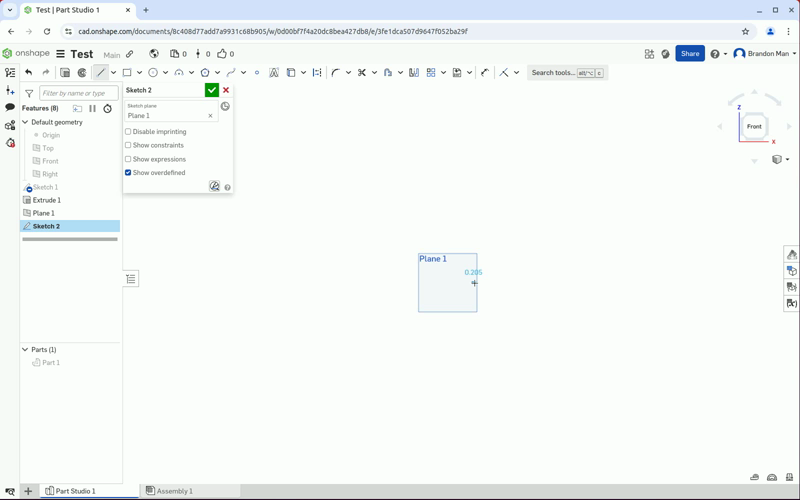
scroll(6)
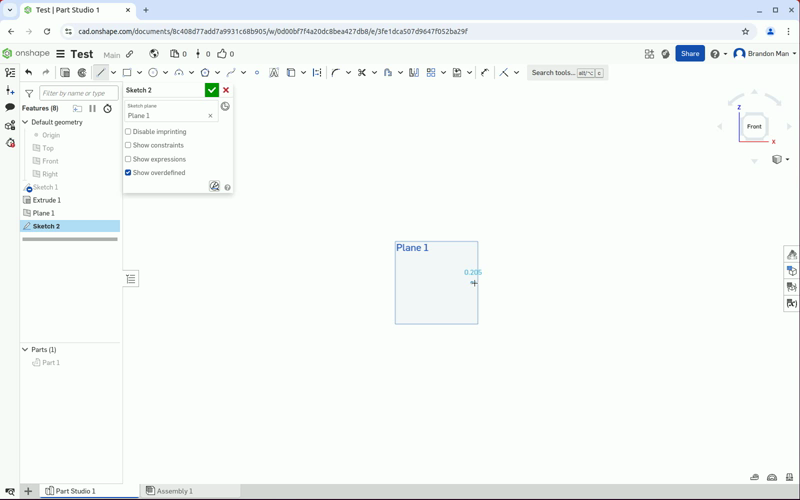
scroll(6)
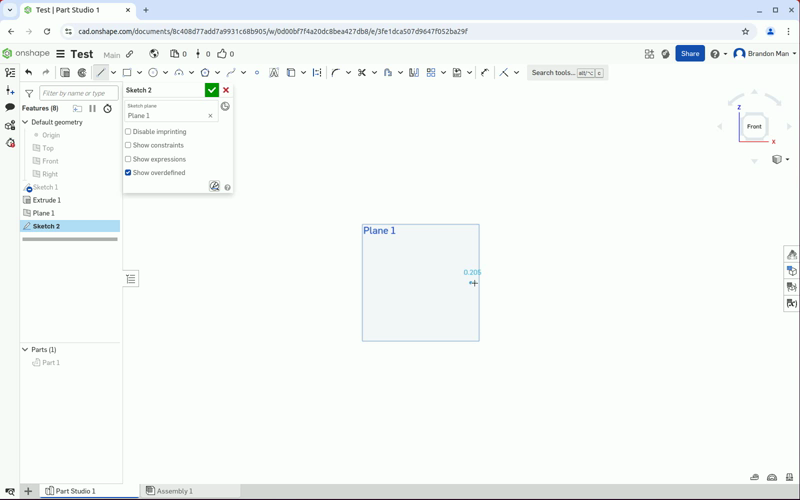
scroll(6)
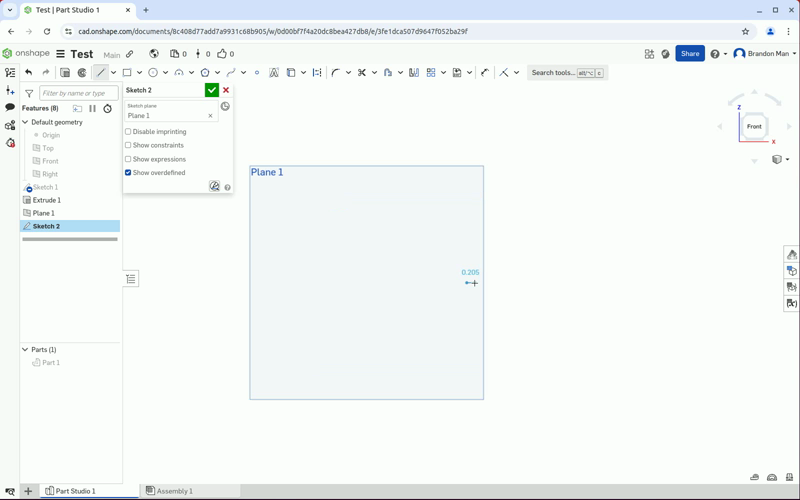
scroll(6)
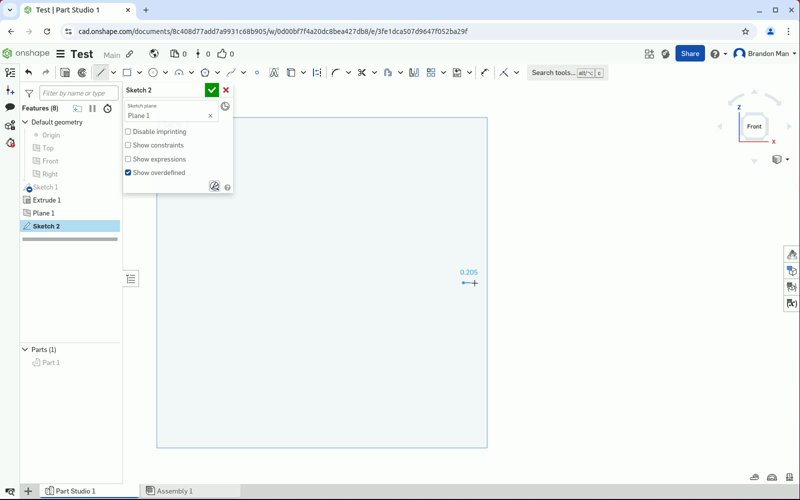
click(474, 282)
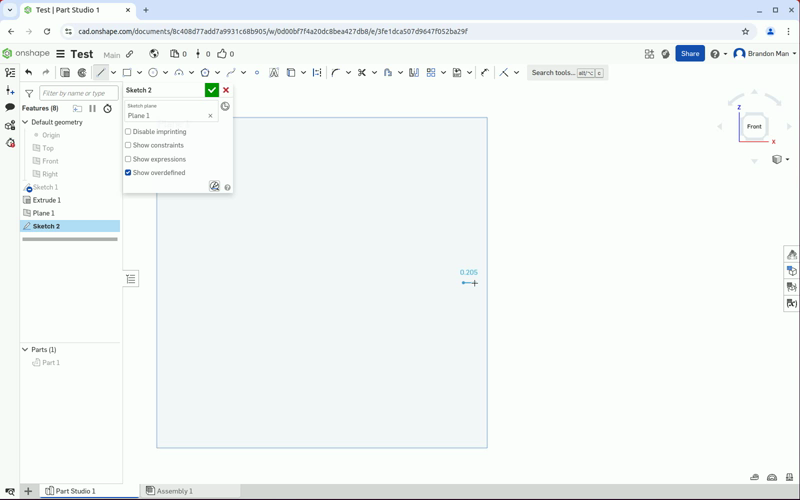
scroll(-6)
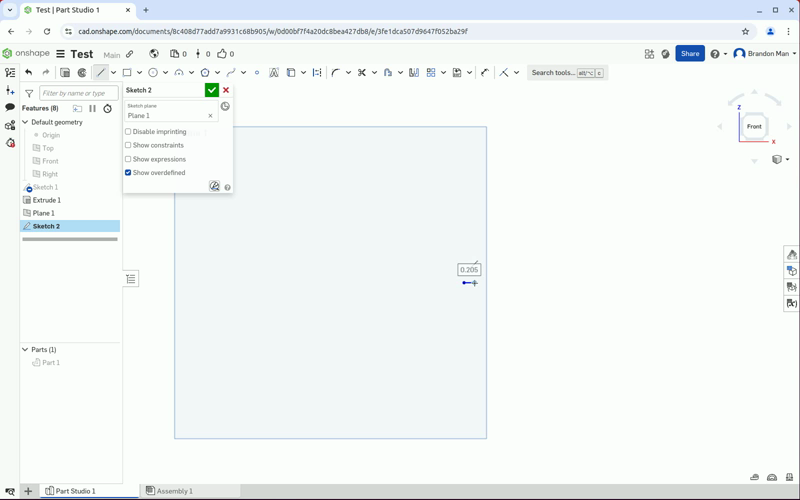
scroll(-6)
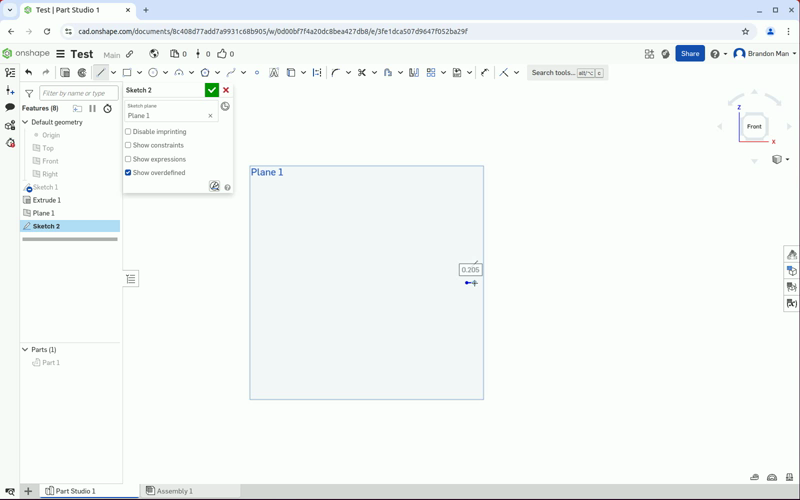
scroll(-6)
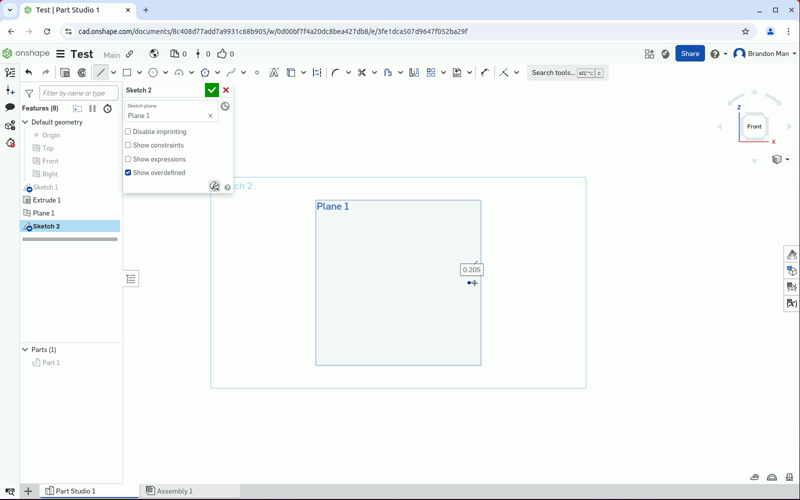
scroll(-6)
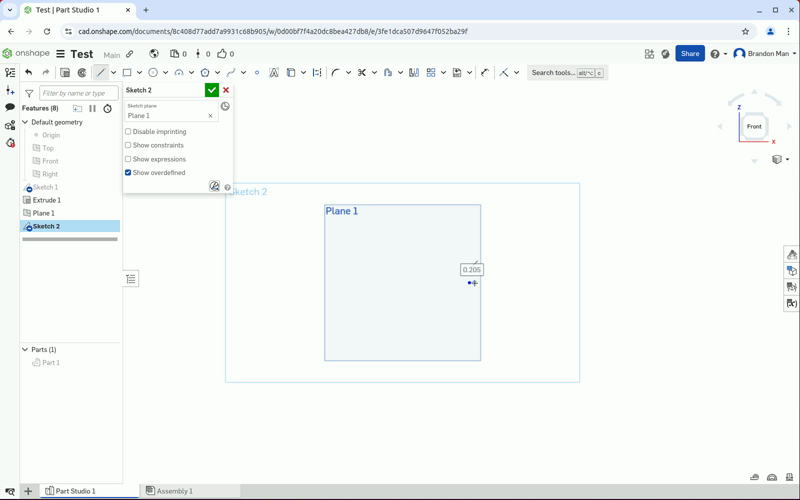
scroll(-6)
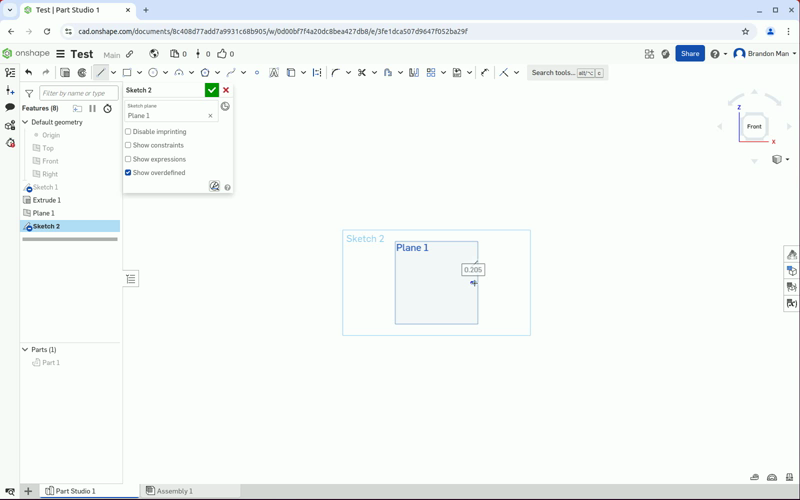
scroll(-6)
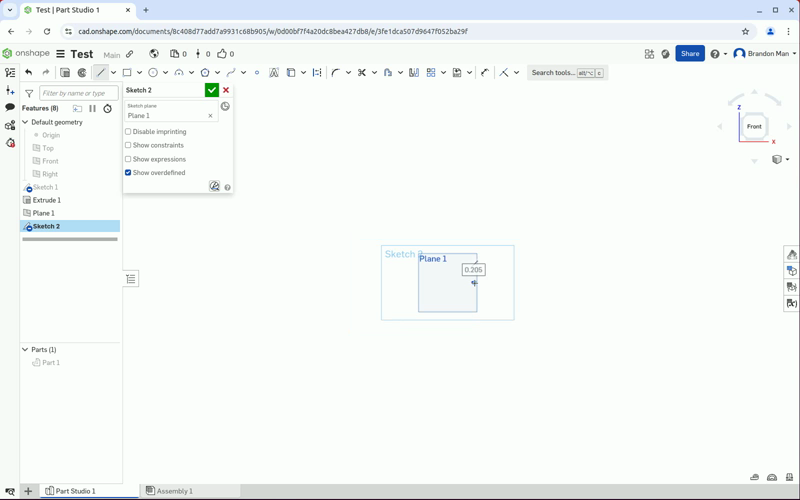
scroll(-6)
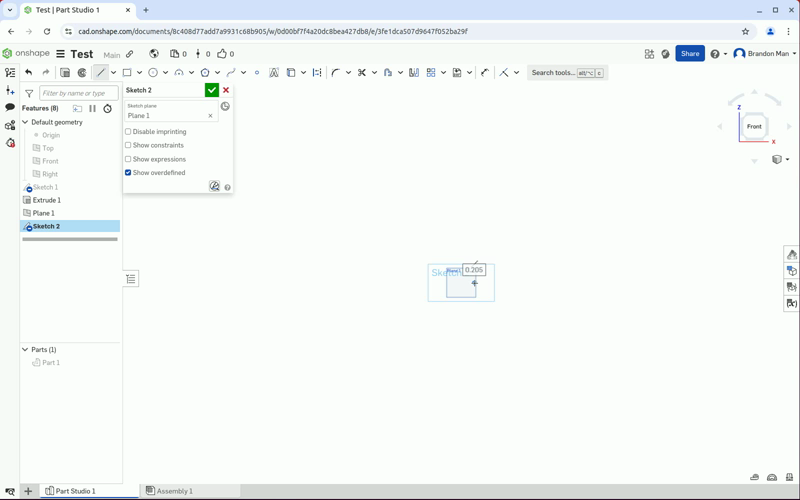
key_up(shift)
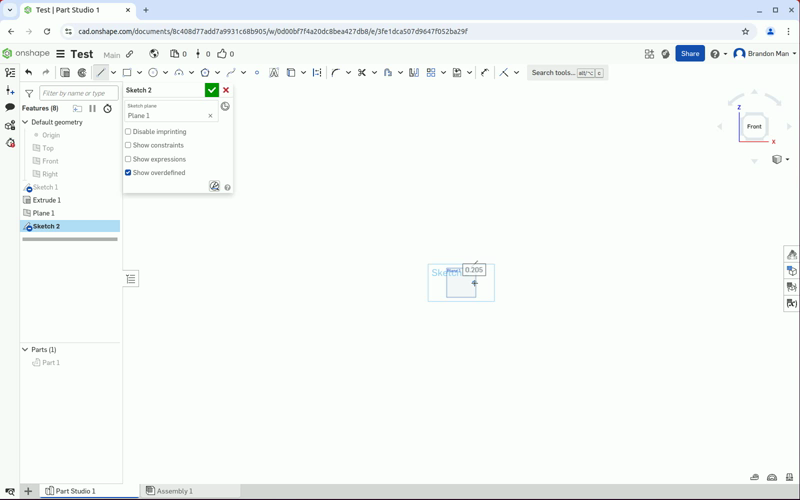
key_down(shift)
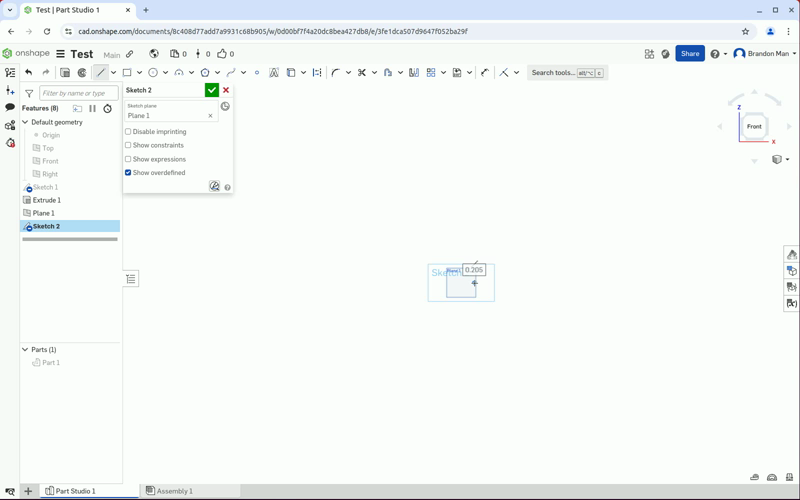
mouse_move(504, 282)
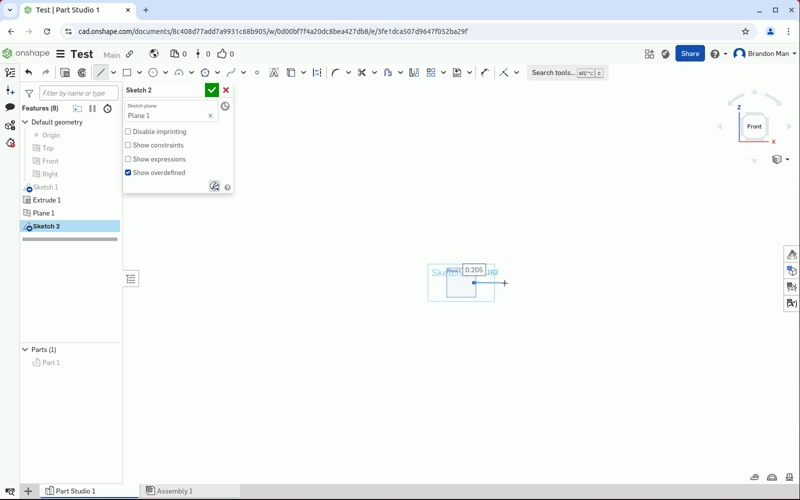
mouse_move(474, 270)
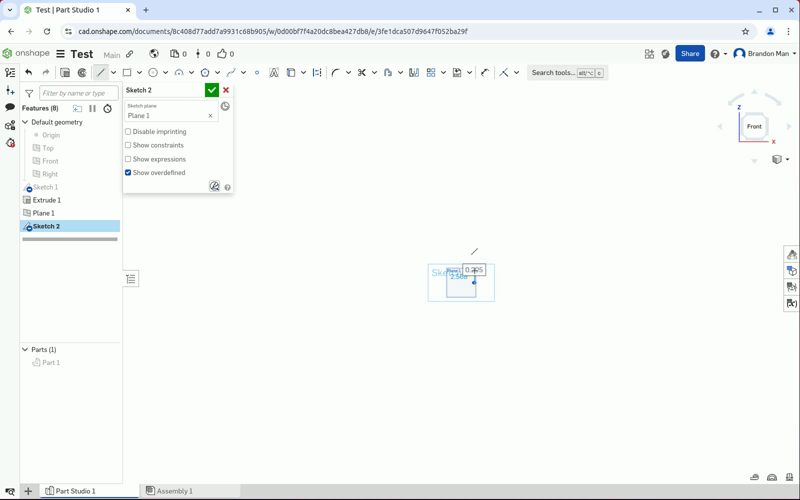
click(474, 270)
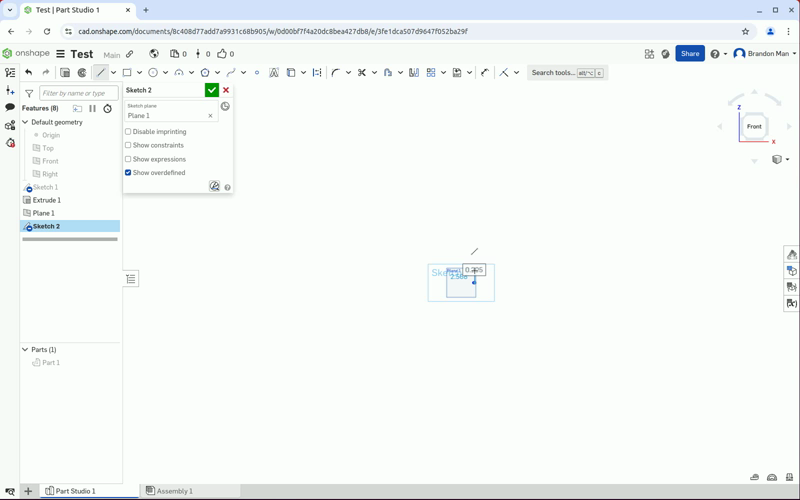
key_up(shift)
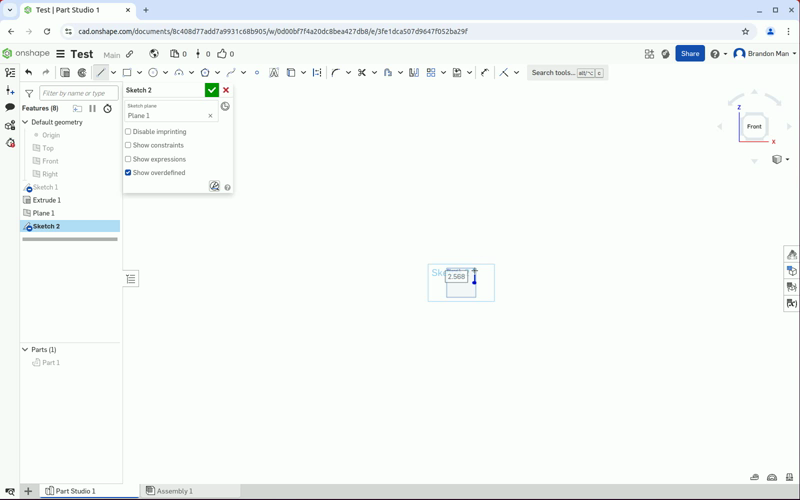
key_down(shift)
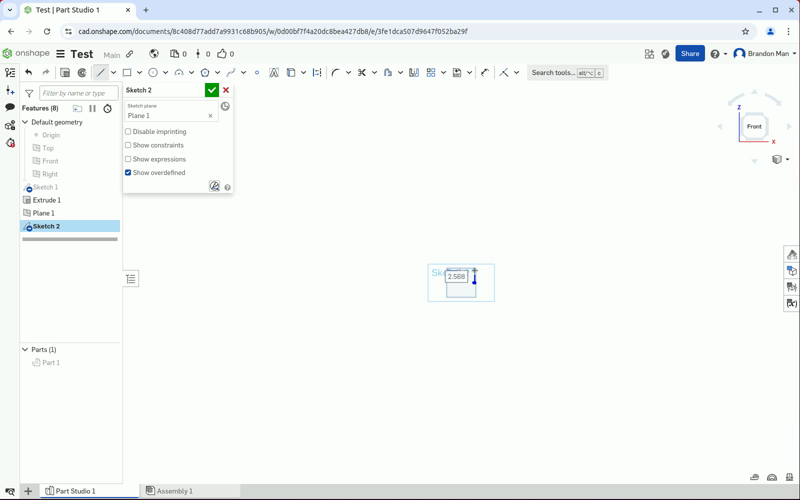
mouse_move(504, 270)
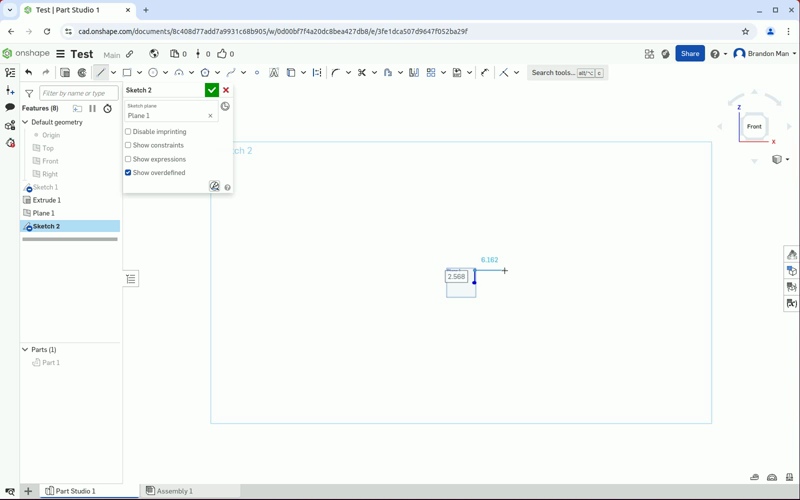
mouse_move(473, 270)
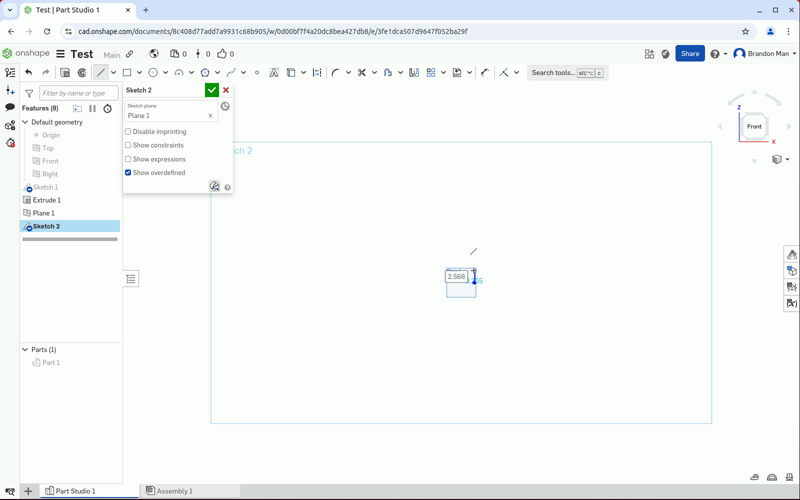
scroll(6)
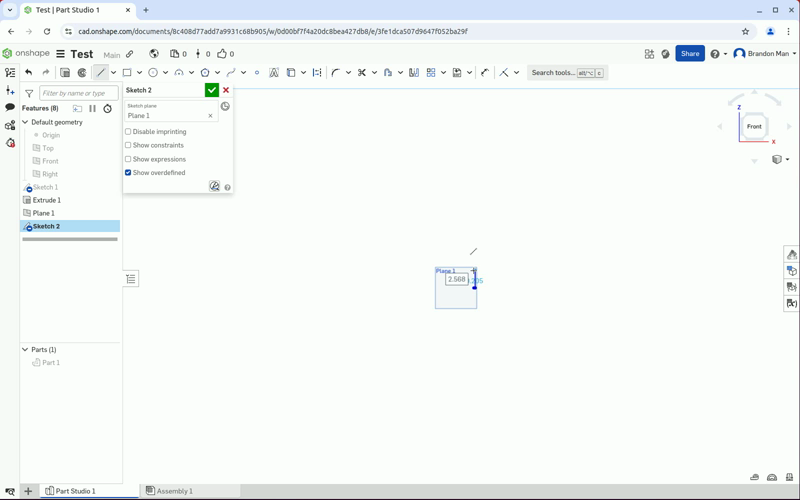
scroll(6)
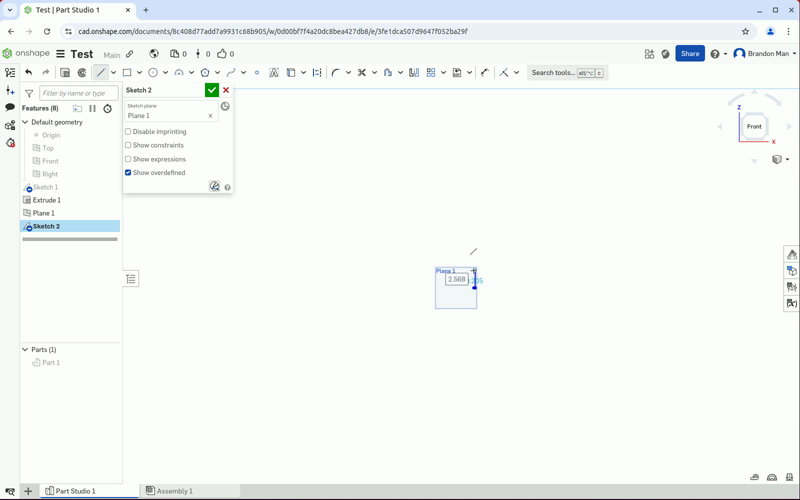
scroll(6)
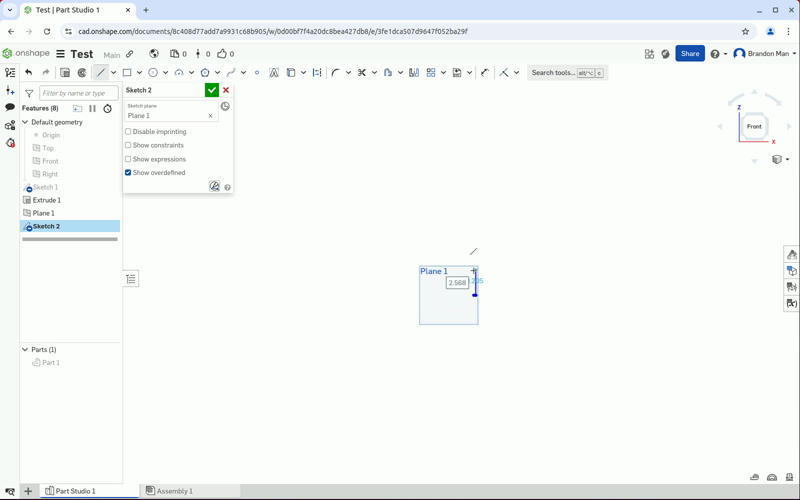
scroll(6)
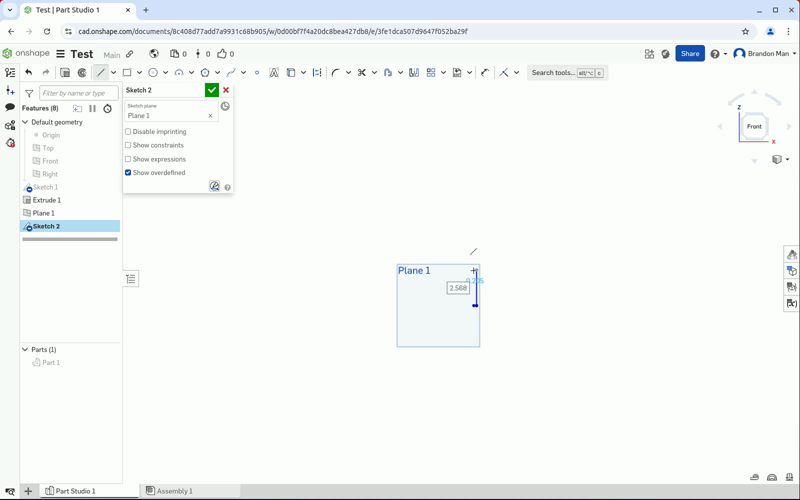
scroll(6)
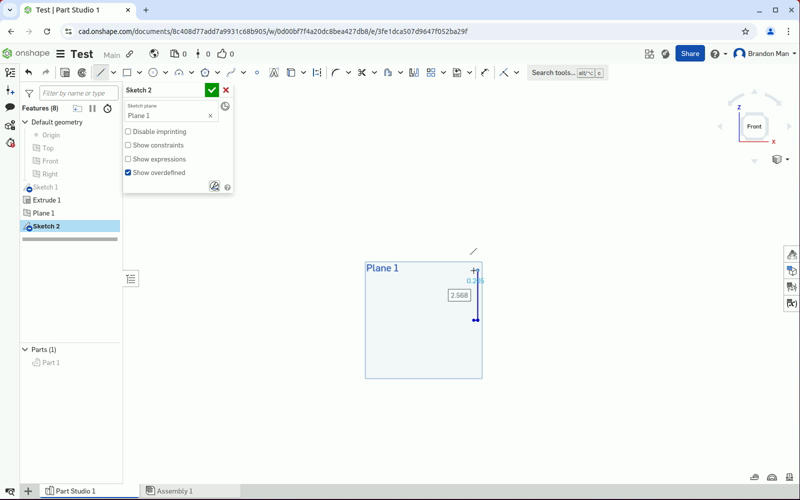
scroll(6)
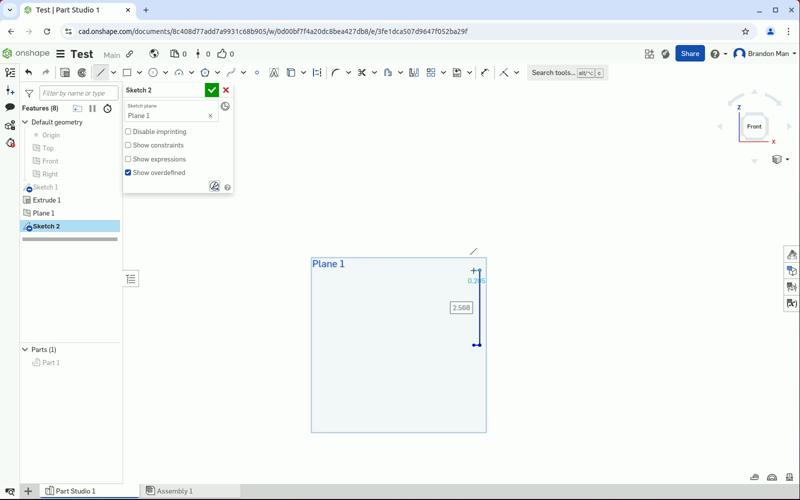
scroll(6)
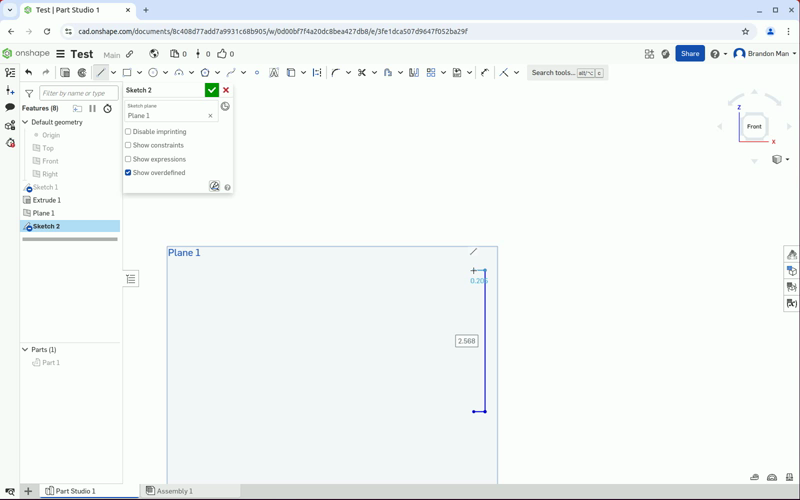
click(473, 270)
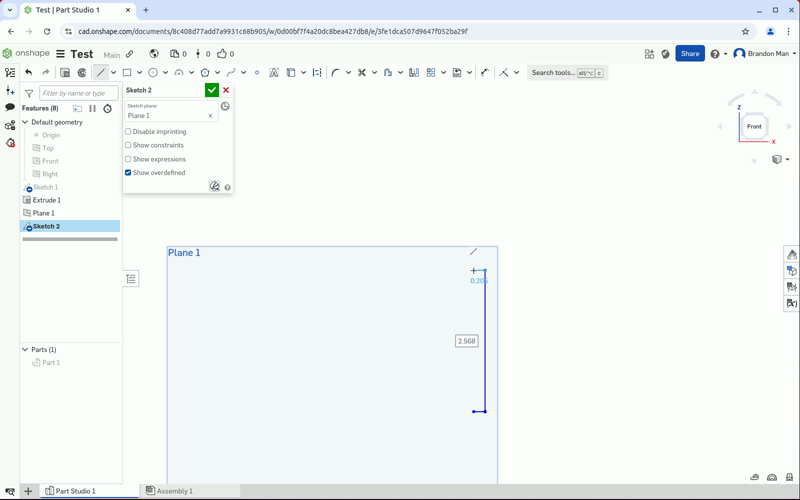
scroll(-6)
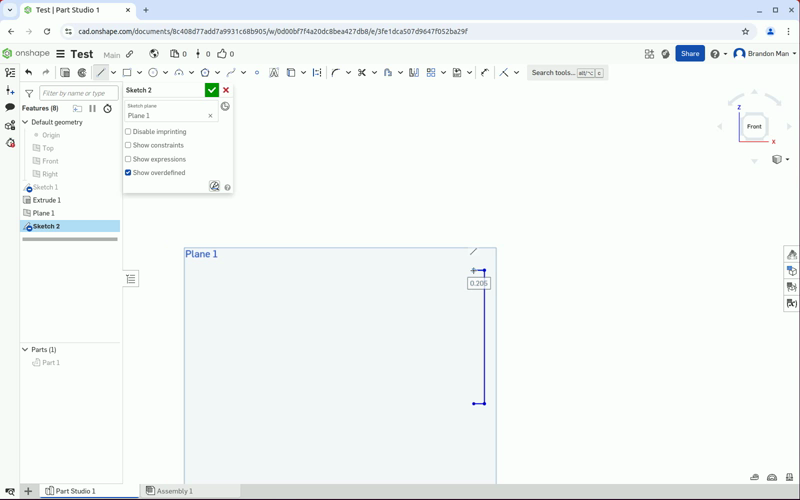
scroll(-6)
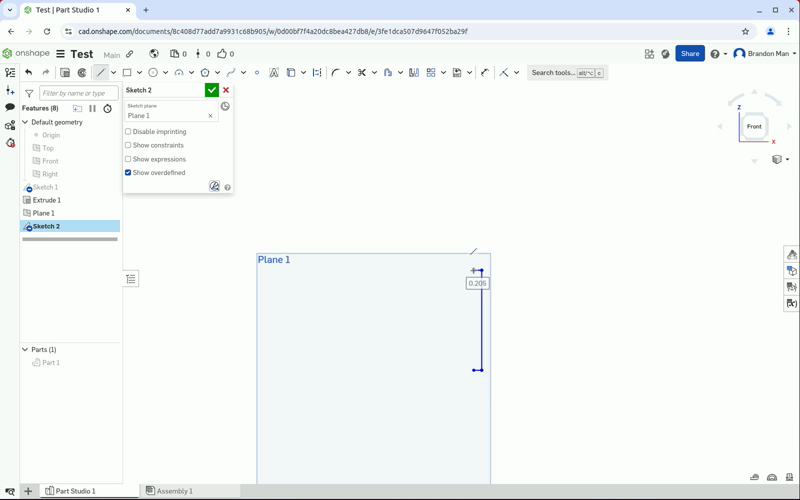
scroll(-6)
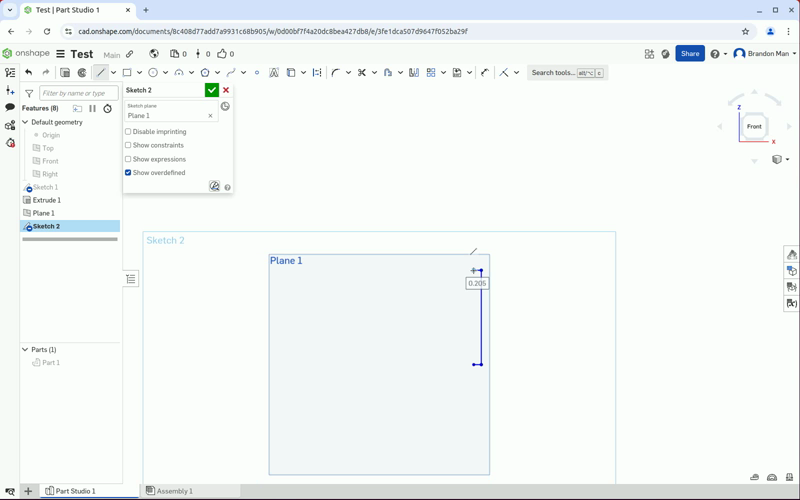
scroll(-6)
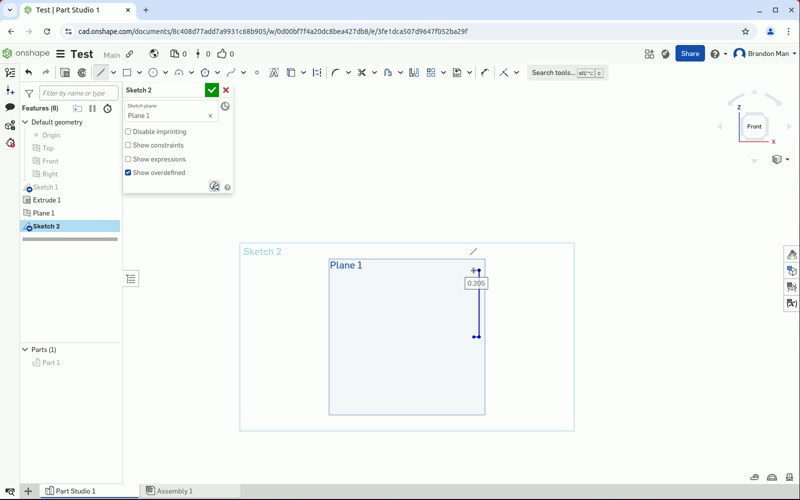
scroll(-6)
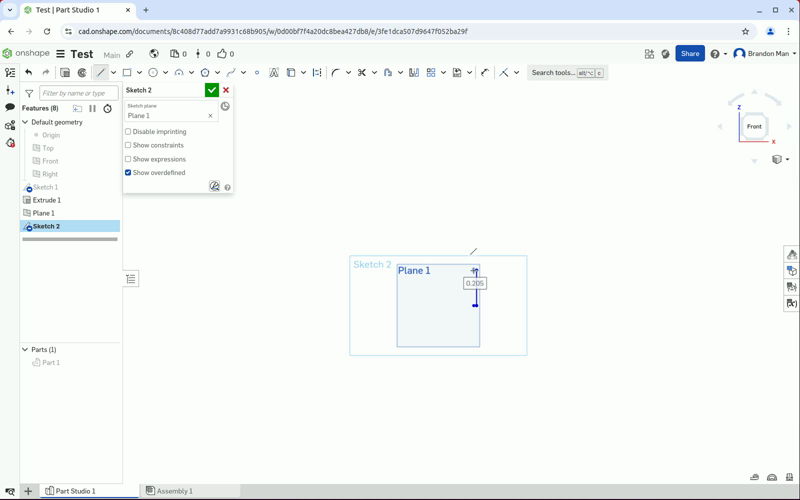
scroll(-6)
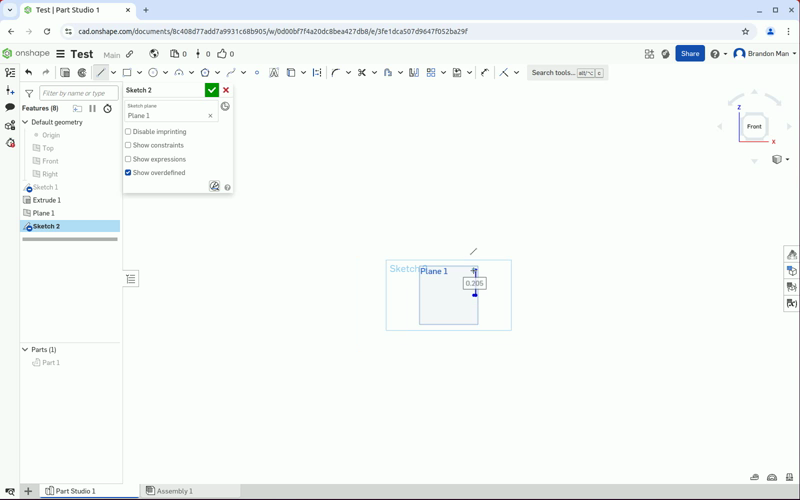
scroll(-6)
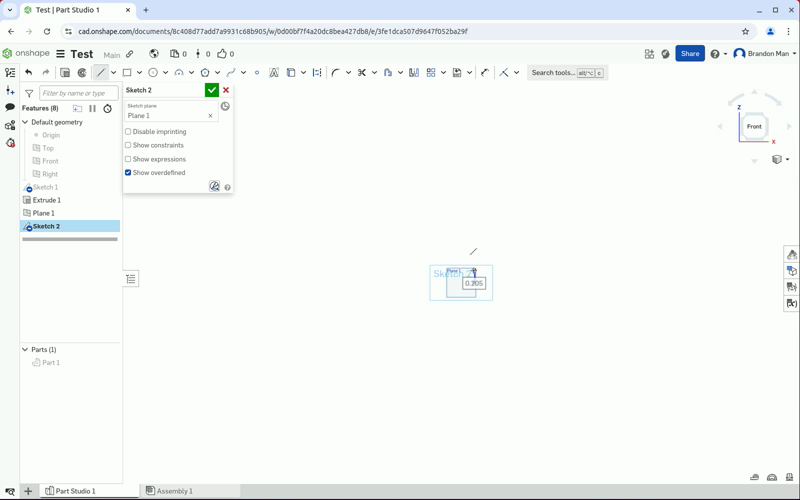
key_up(shift)
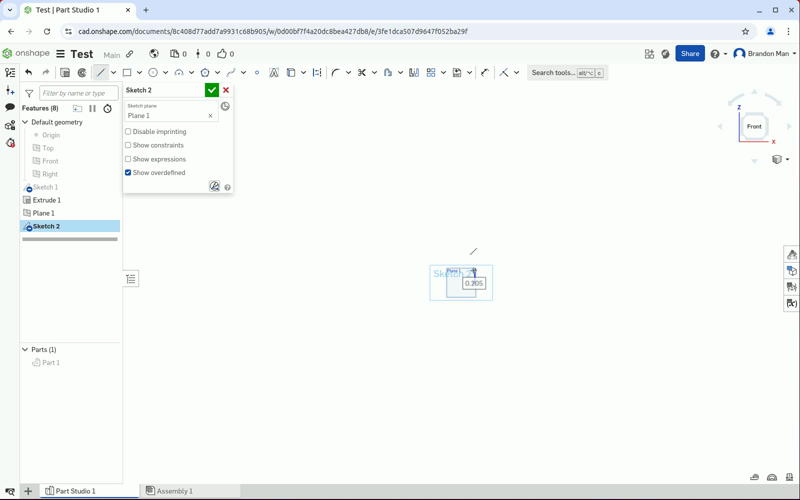
mouse_move(503, 270)
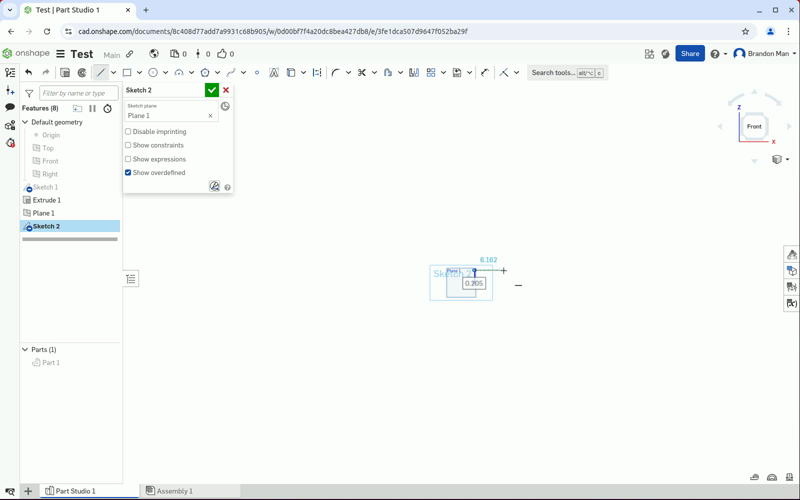
key_down(shift)
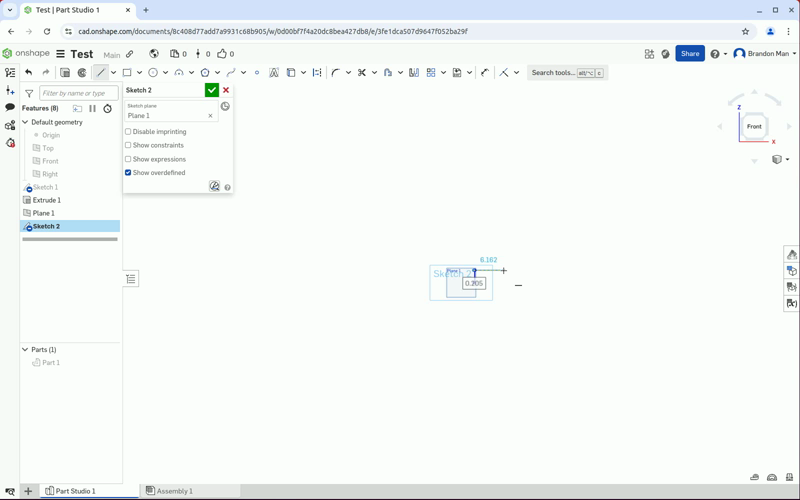
mouse_move(473, 282)
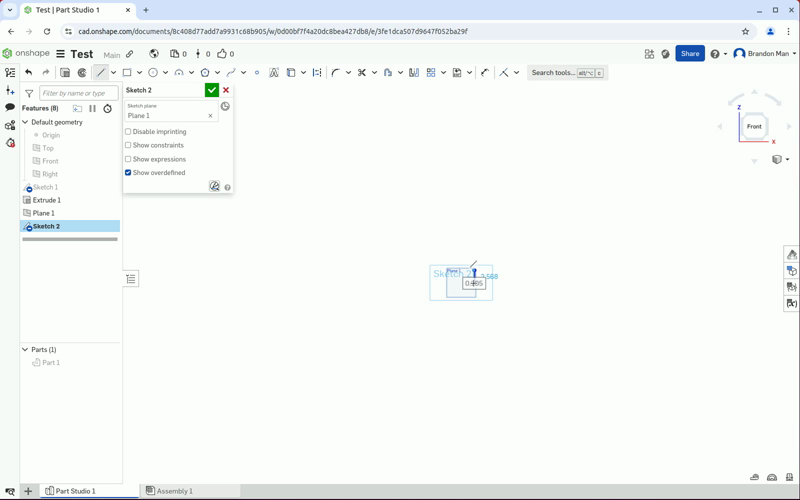
scroll(6)
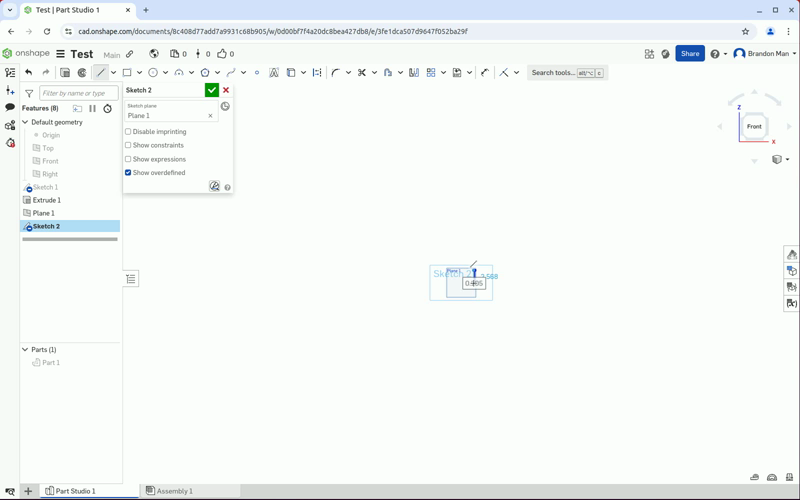
scroll(6)
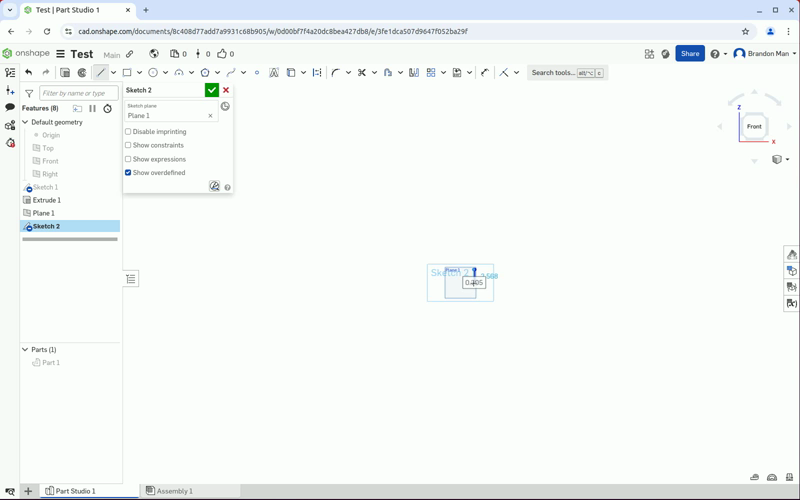
scroll(6)
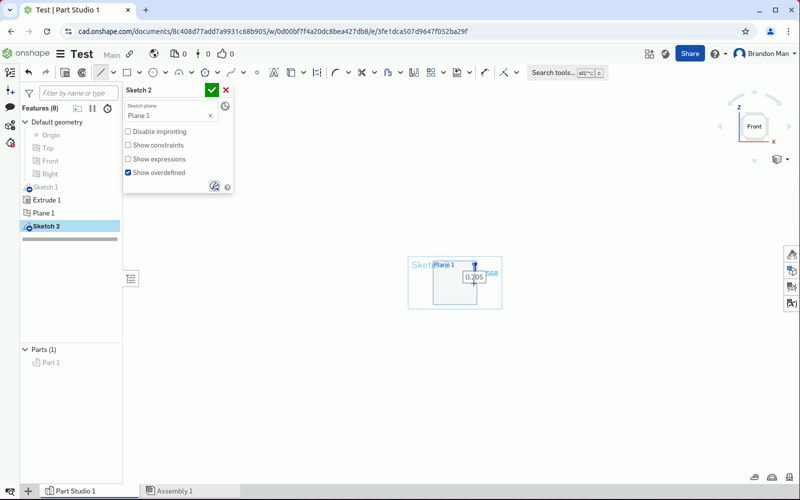
scroll(6)
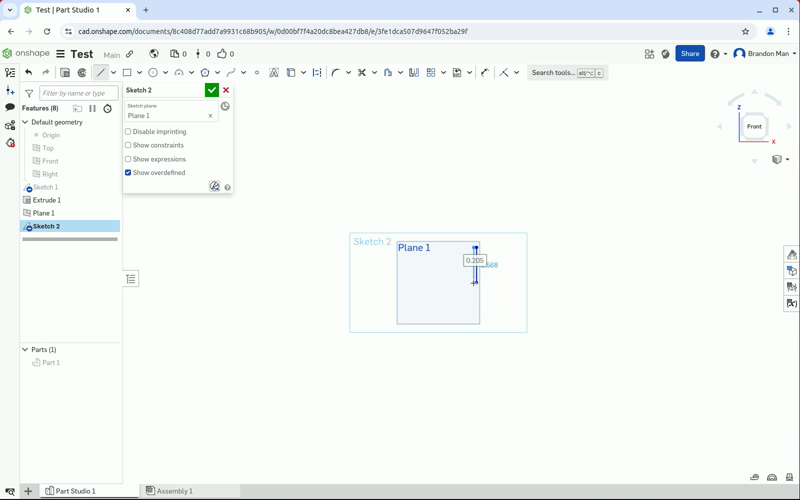
scroll(6)
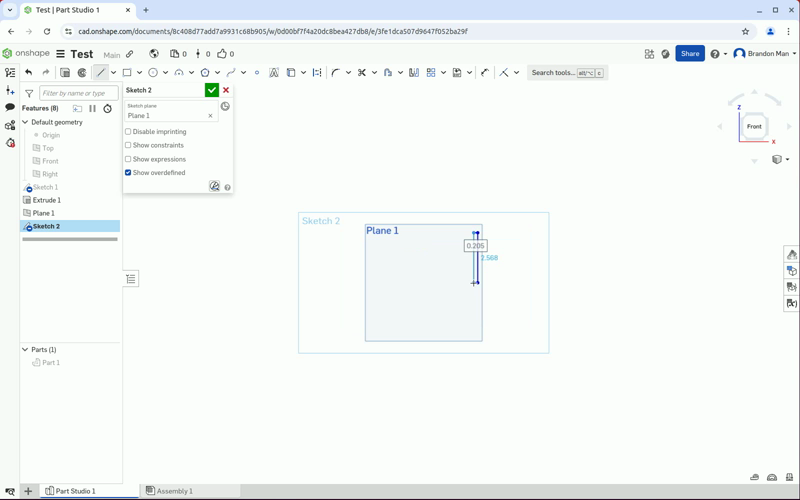
scroll(6)
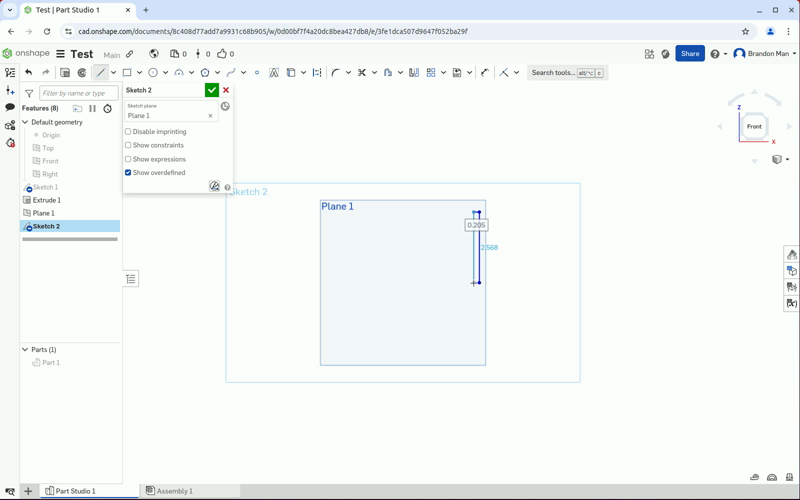
scroll(6)
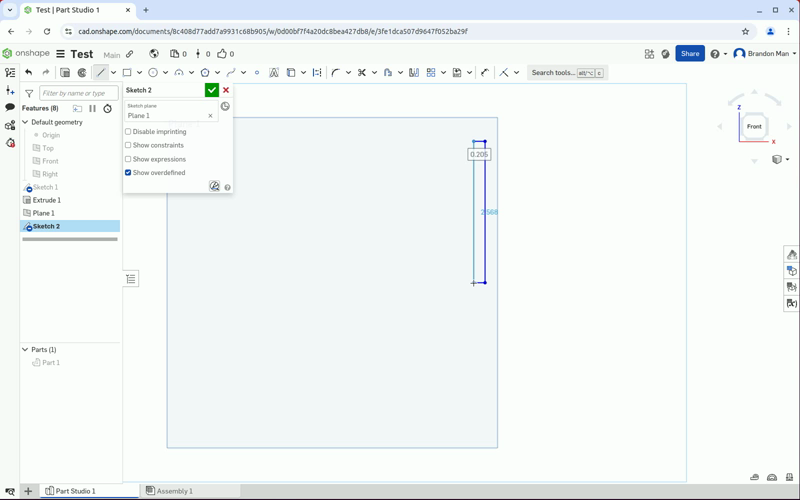
key_up(shift)
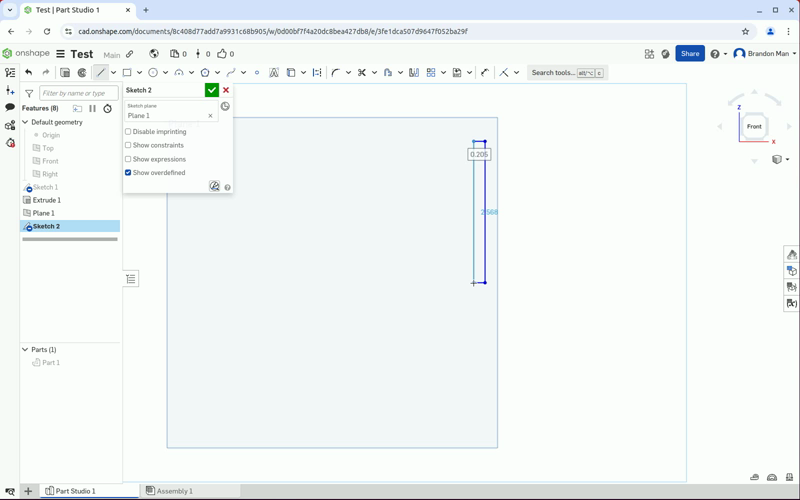
click(473, 282)
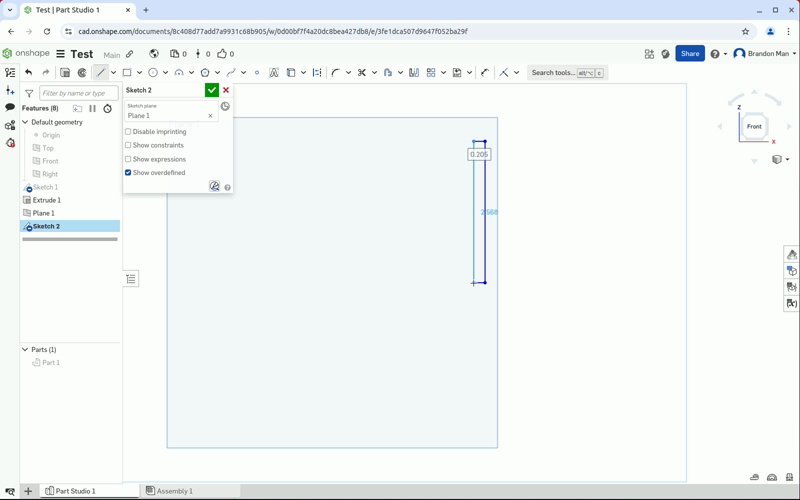
scroll(-6)
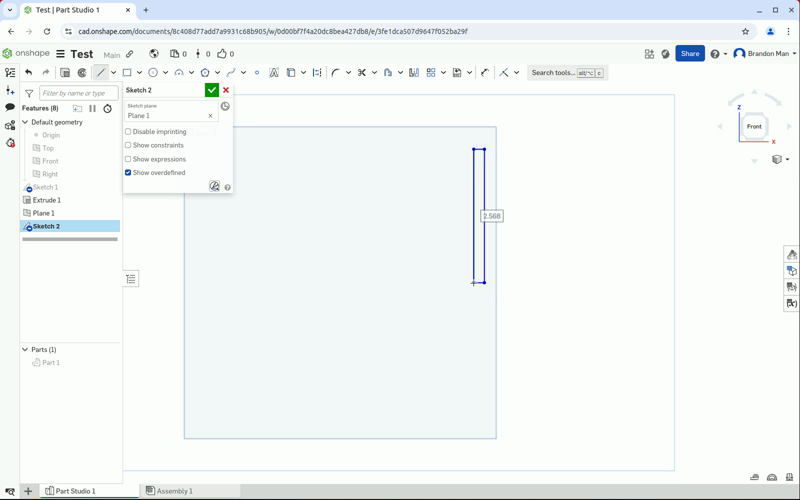
scroll(-6)
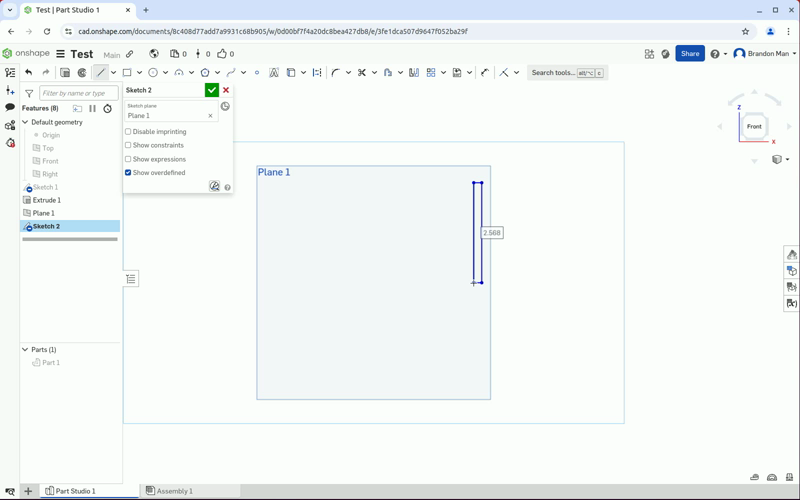
scroll(-6)
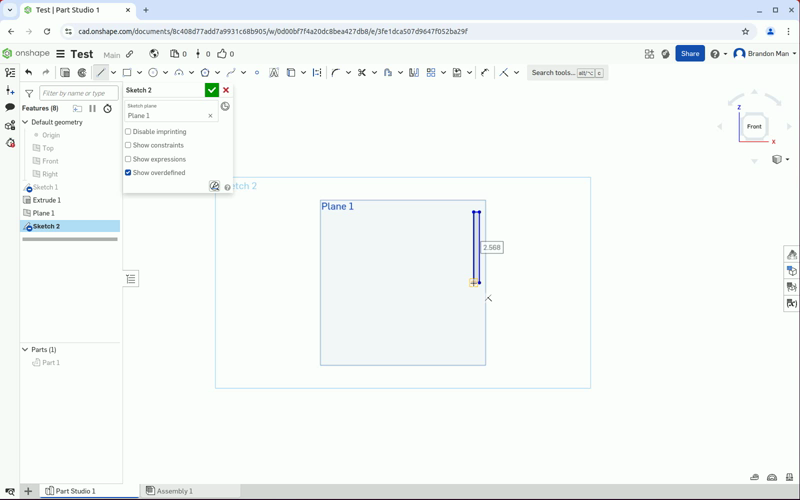
scroll(-6)
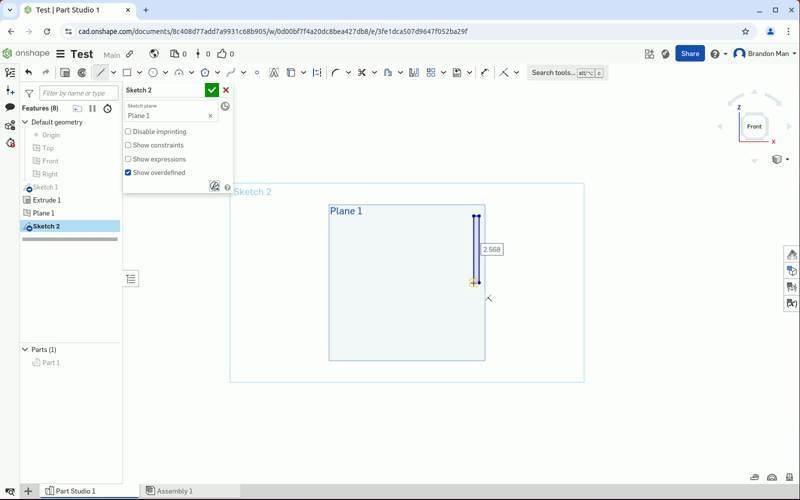
scroll(-6)
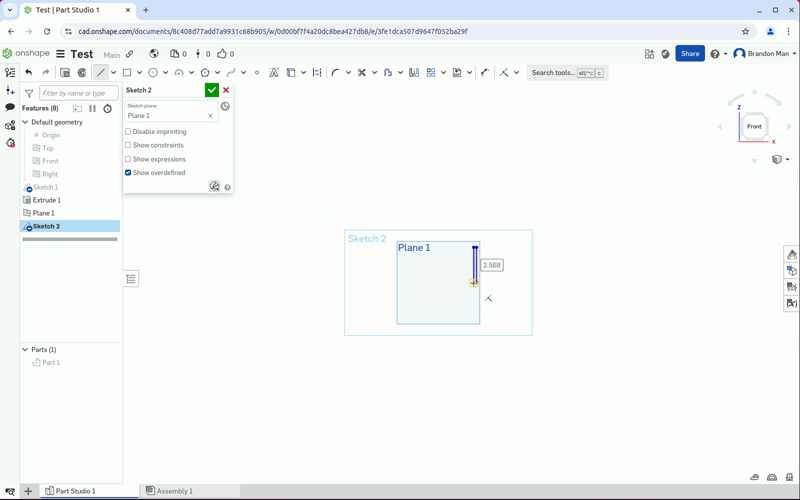
scroll(-6)
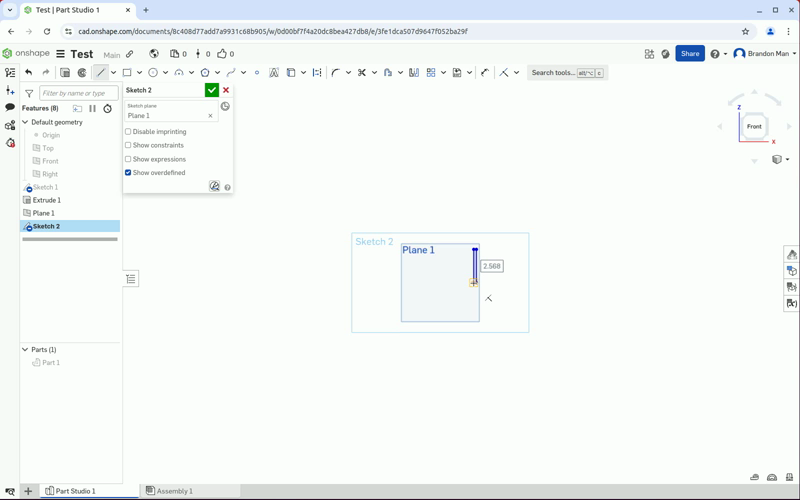
scroll(-6)
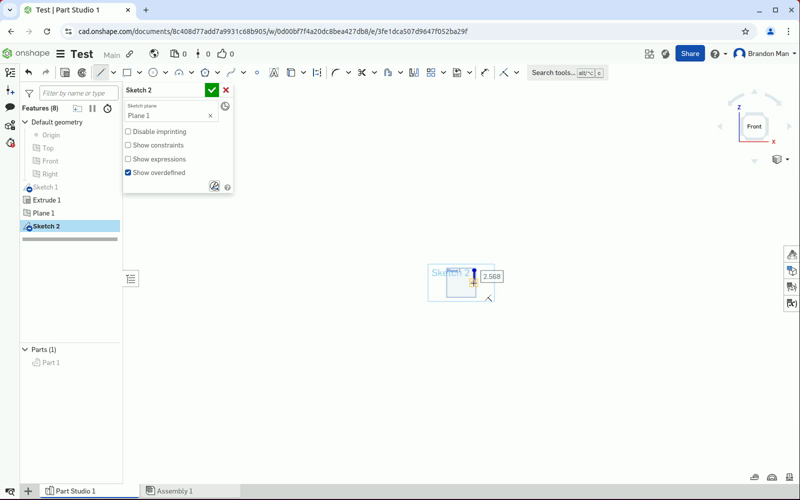
key(esc)
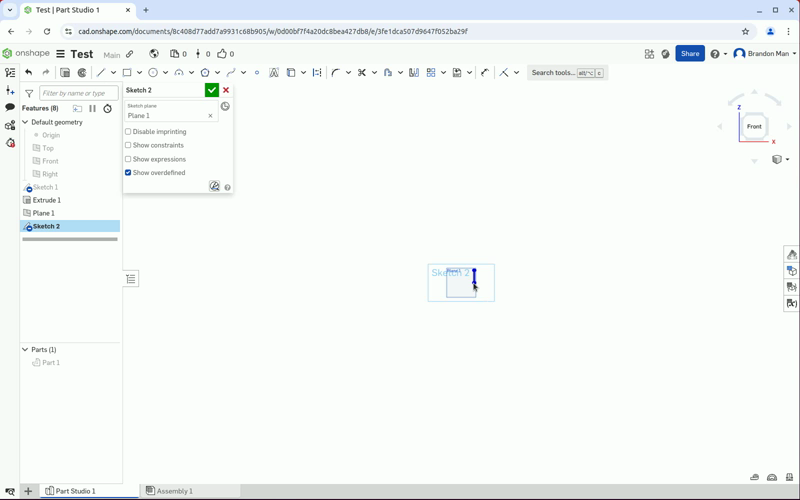
mouse_move(474, 272)
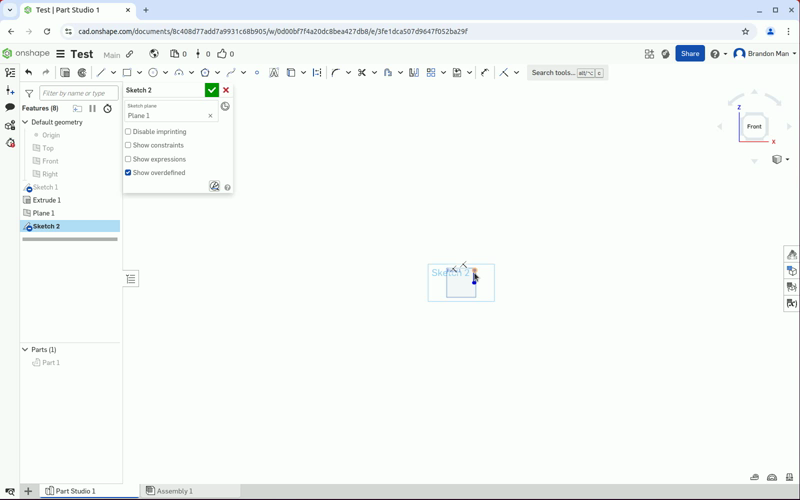
scroll(6)
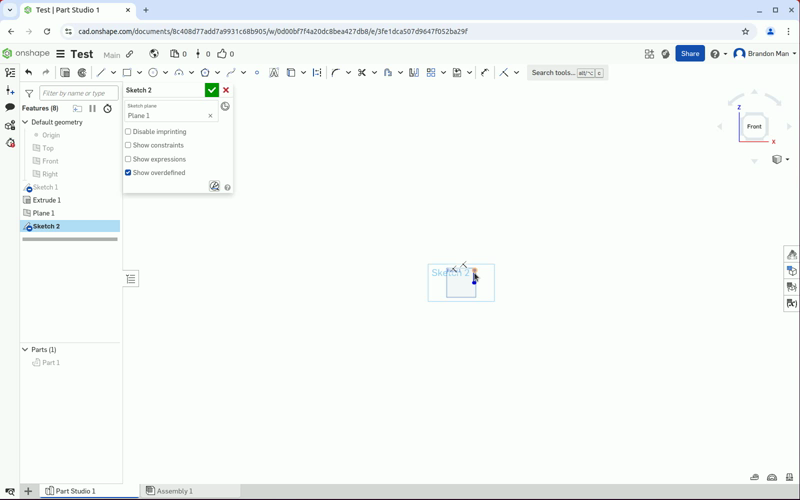
scroll(6)
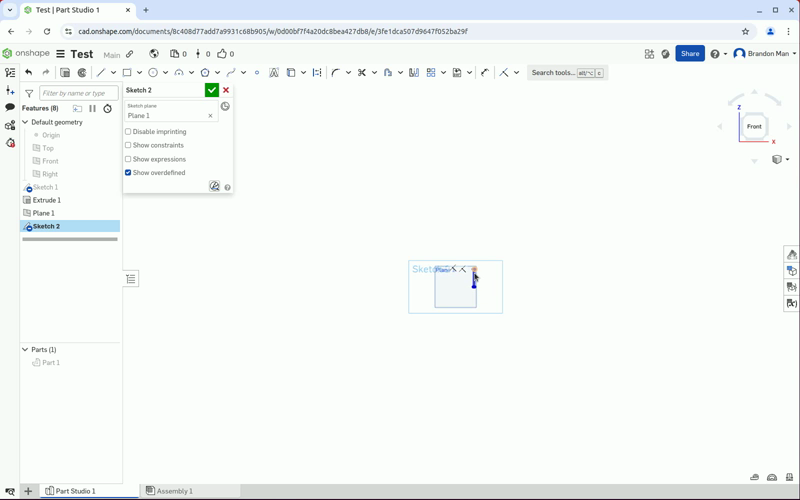
scroll(6)
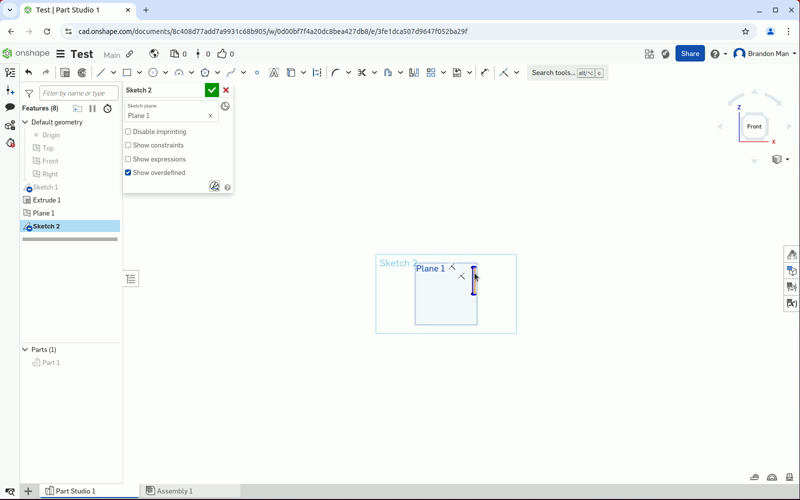
scroll(6)
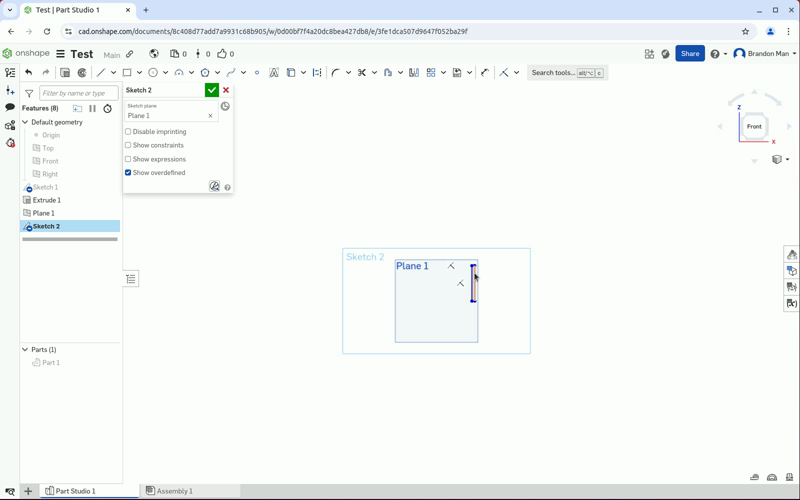
scroll(6)
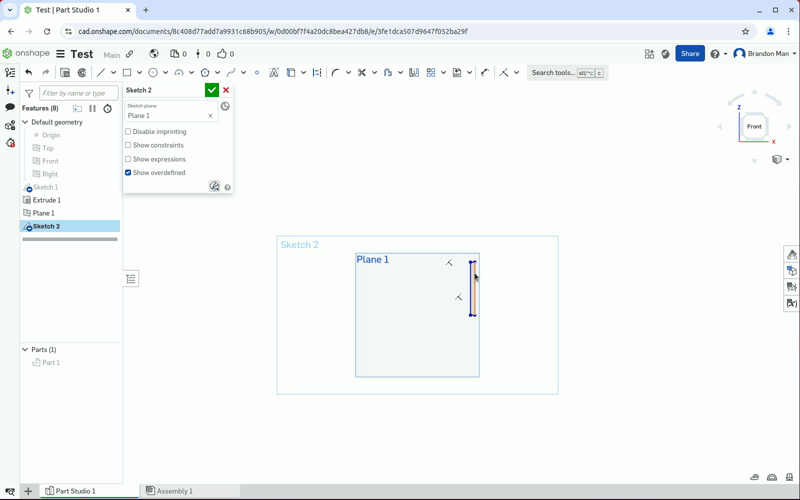
scroll(6)
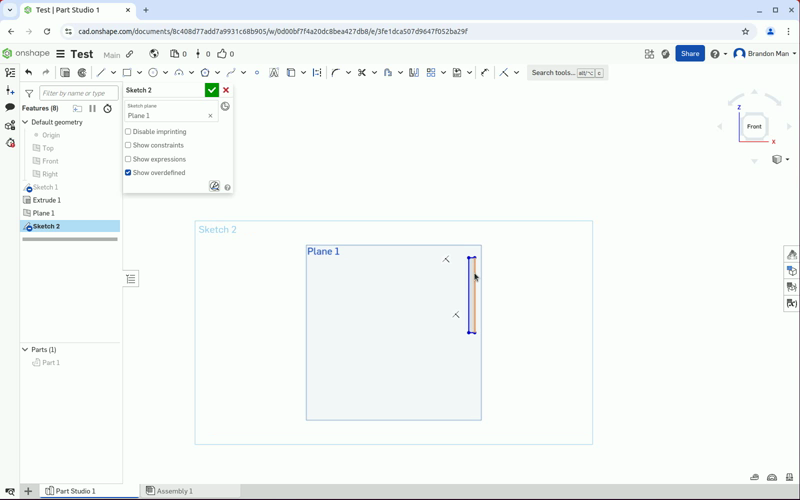
scroll(6)
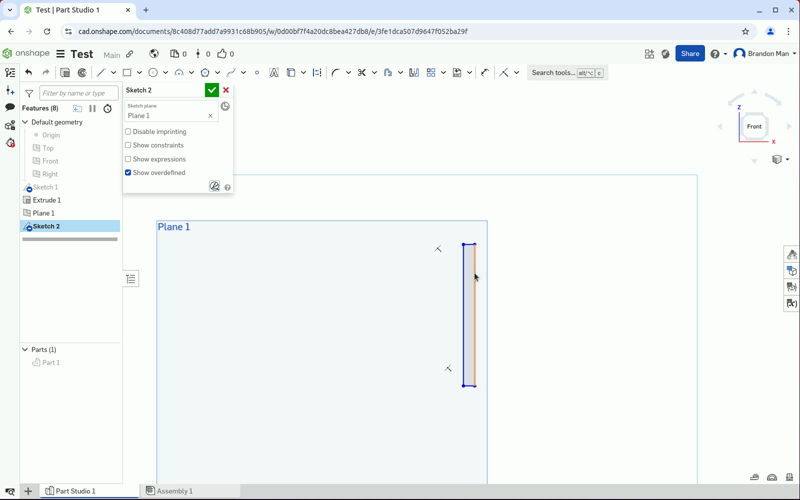
click(474, 272)
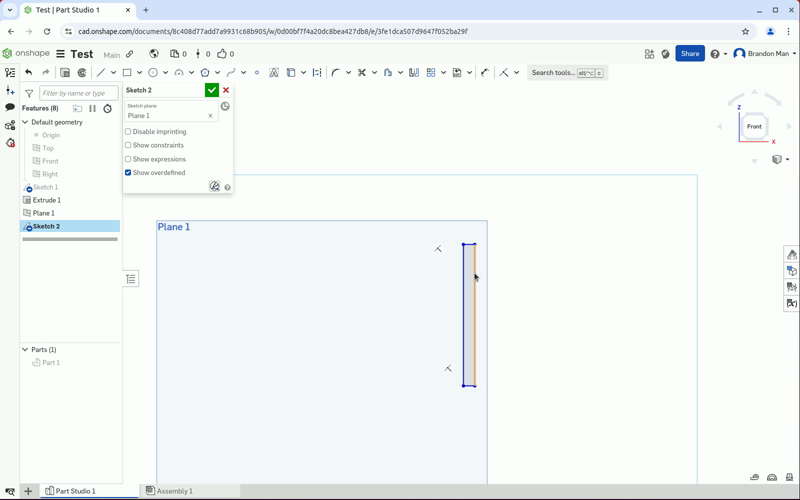
scroll(-6)
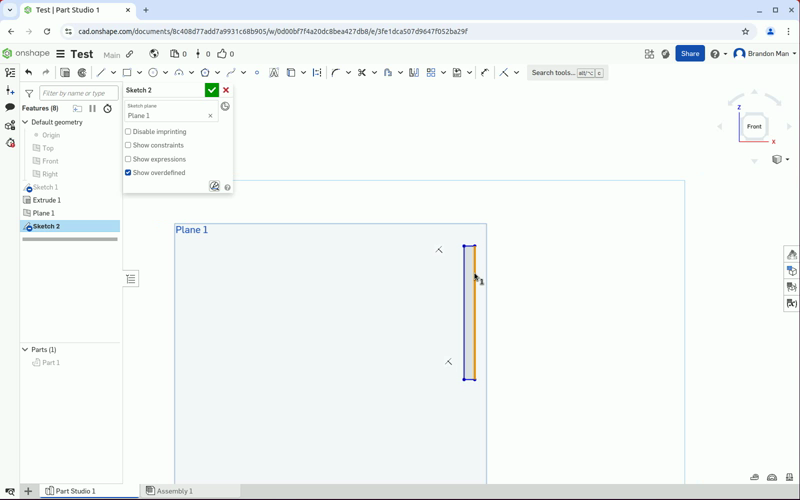
scroll(-6)
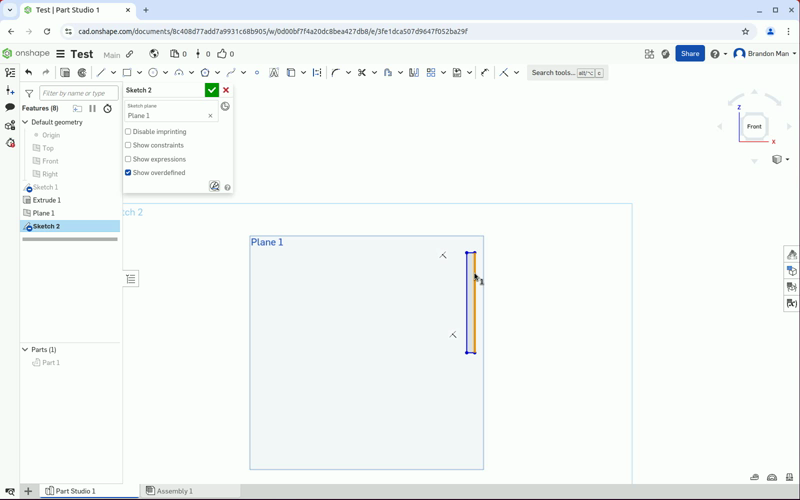
scroll(-6)
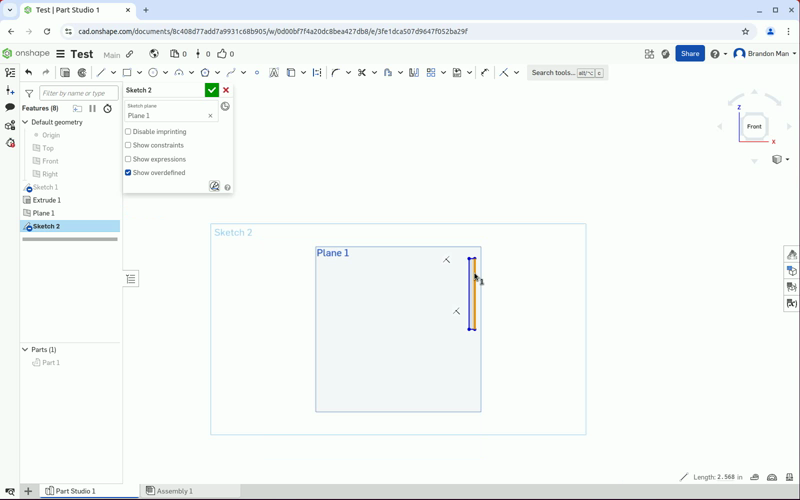
scroll(-6)
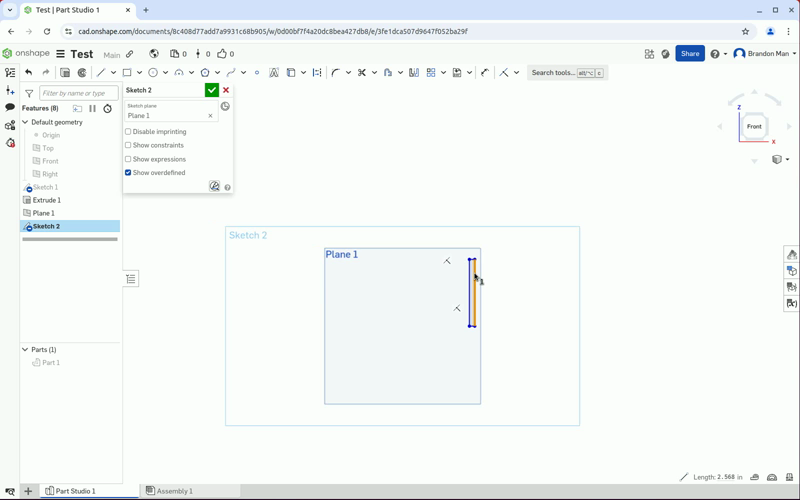
scroll(-6)
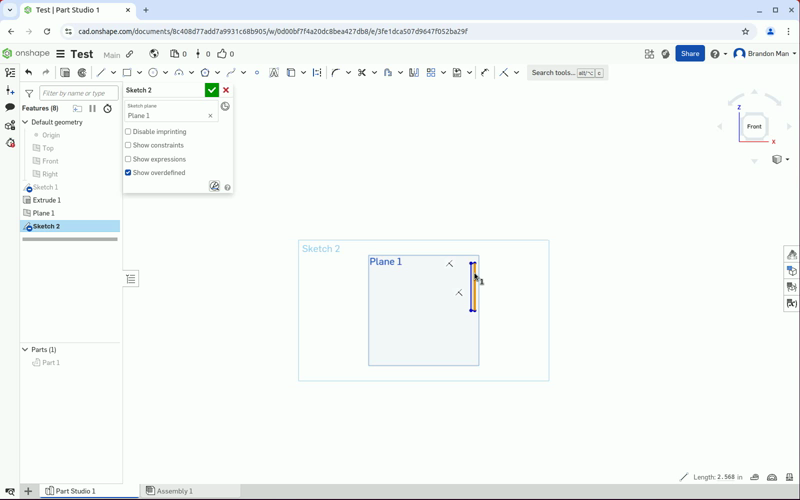
scroll(-6)
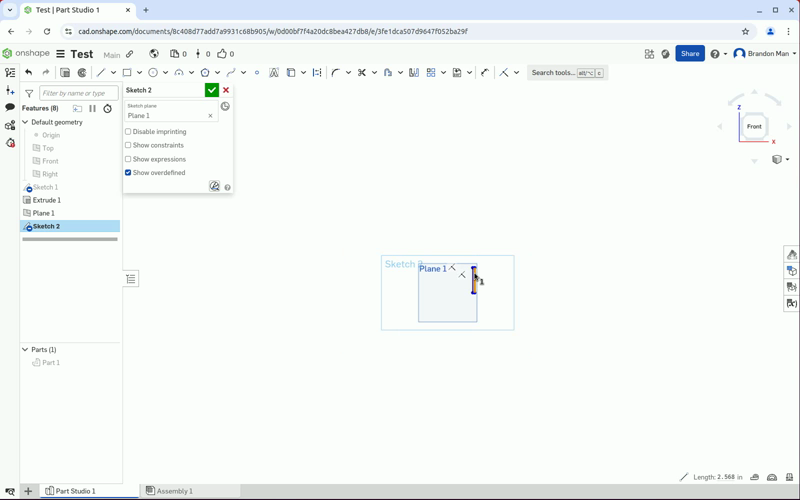
scroll(-6)
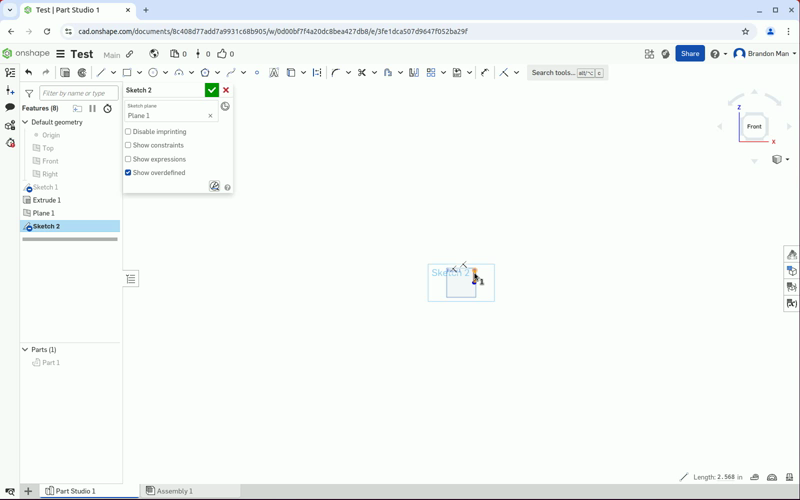
mouse_move(73, 352)
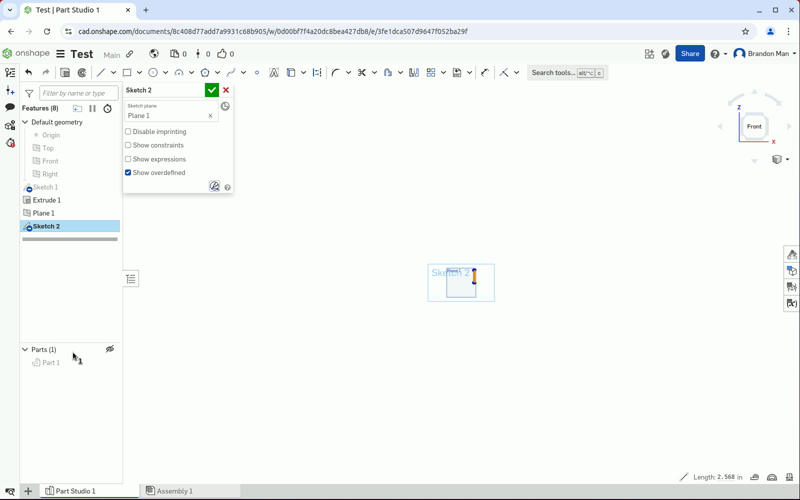
key(shift+y)
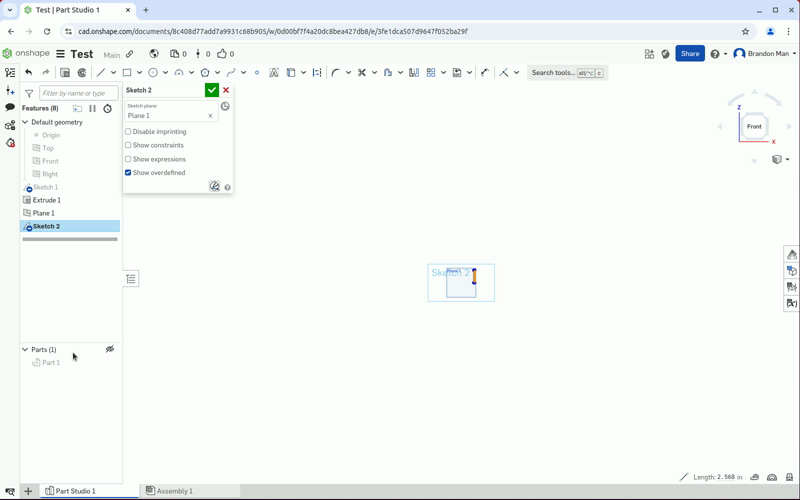
key(shift+e)
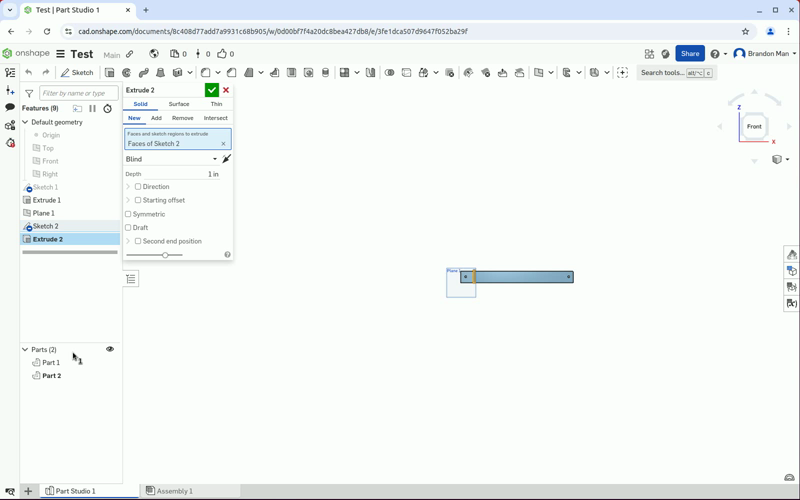
mouse_move(143, 106)
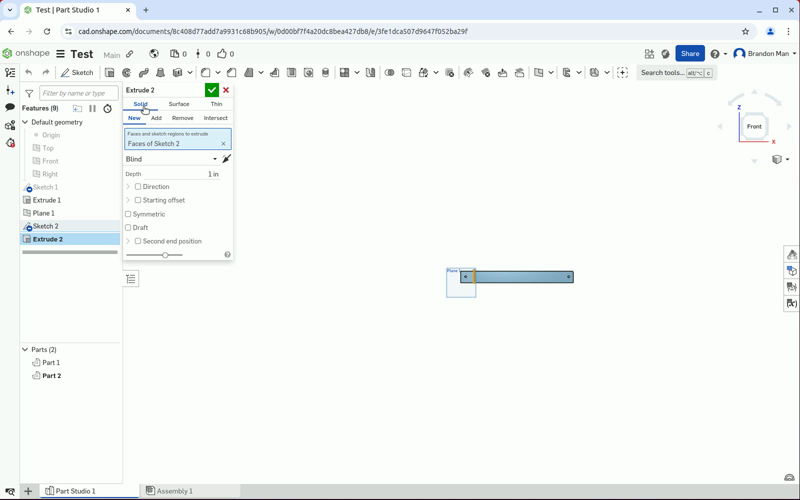
click(143, 106)
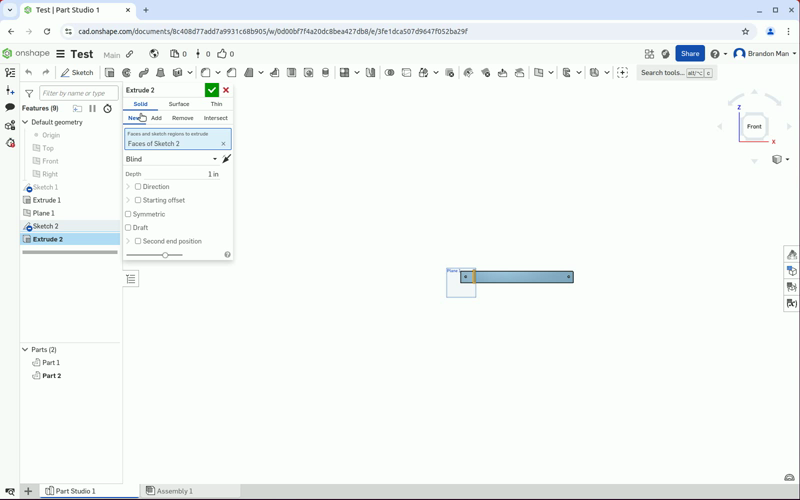
mouse_move(137, 120)
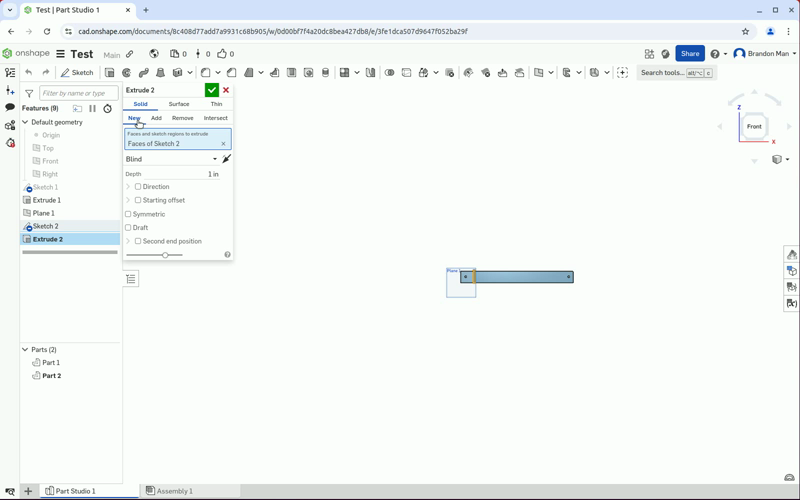
click(137, 120)
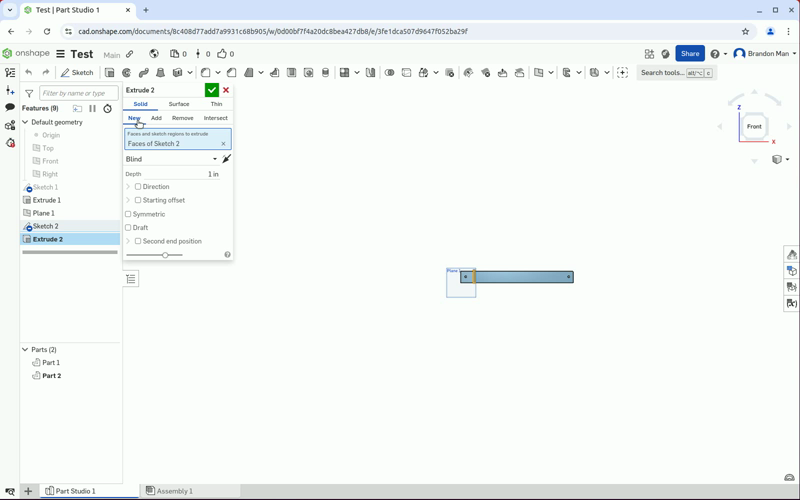
key(tab, 4)
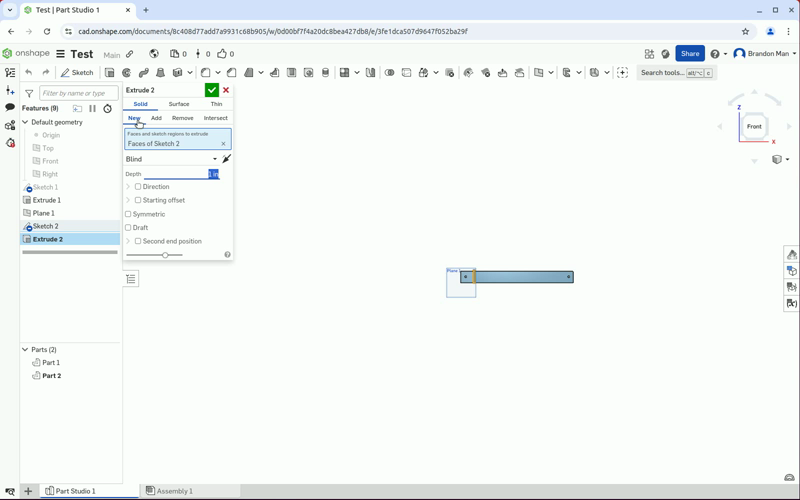
text(9.147)
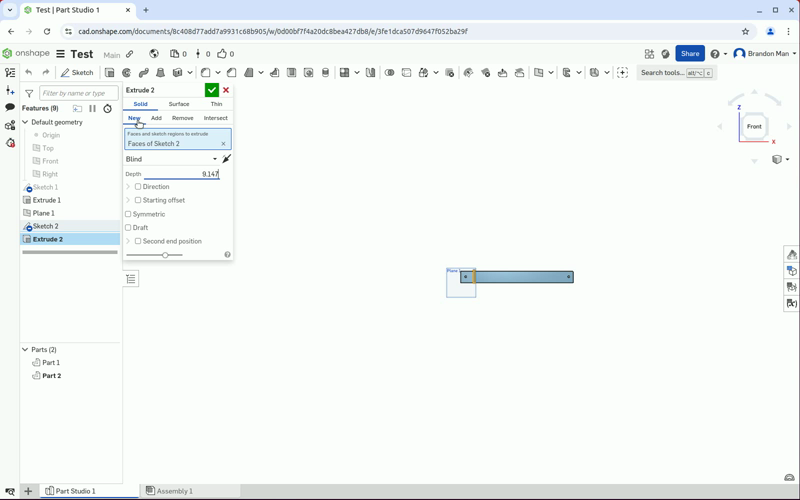
key(enter)
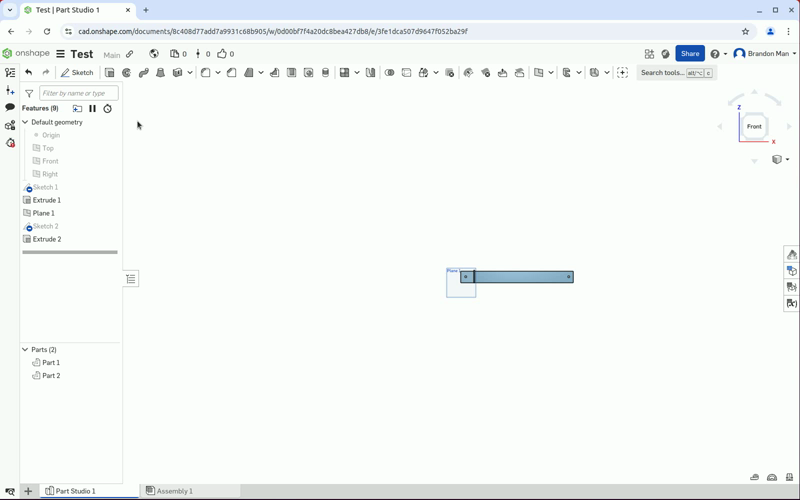
key(shift+h)
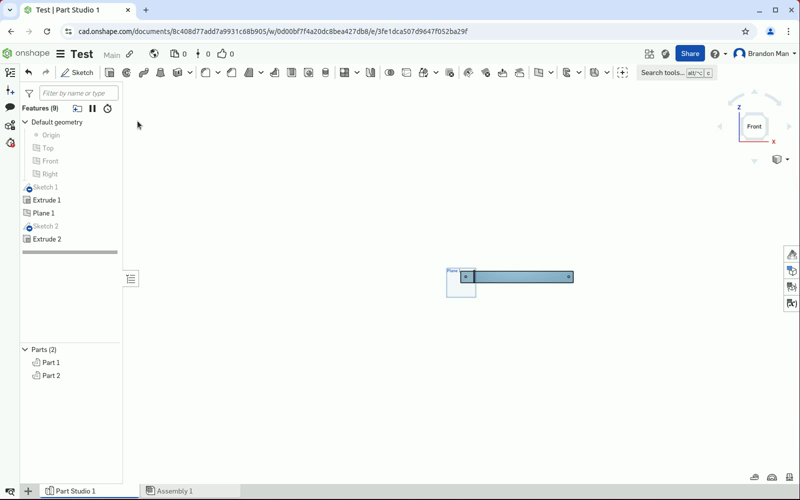
key(shift+h)
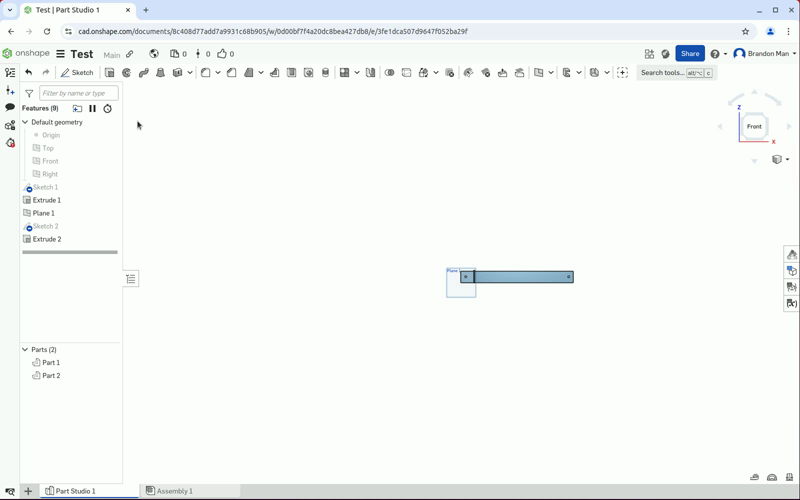
mouse_move(73, 189)
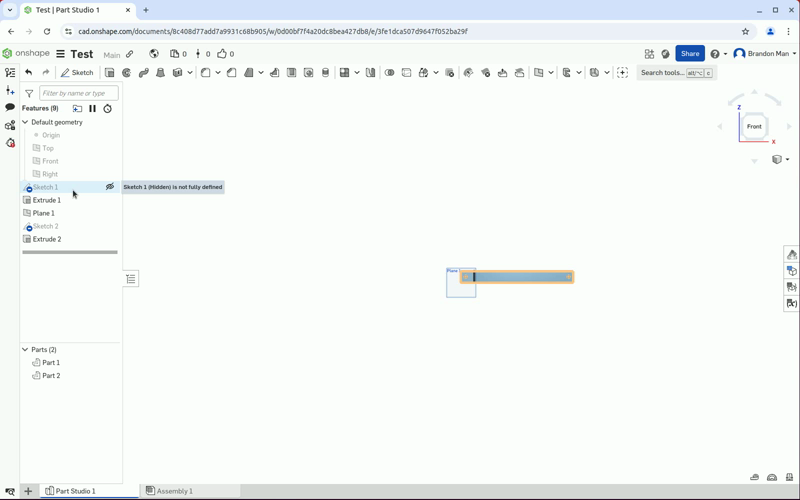
click(73, 189)
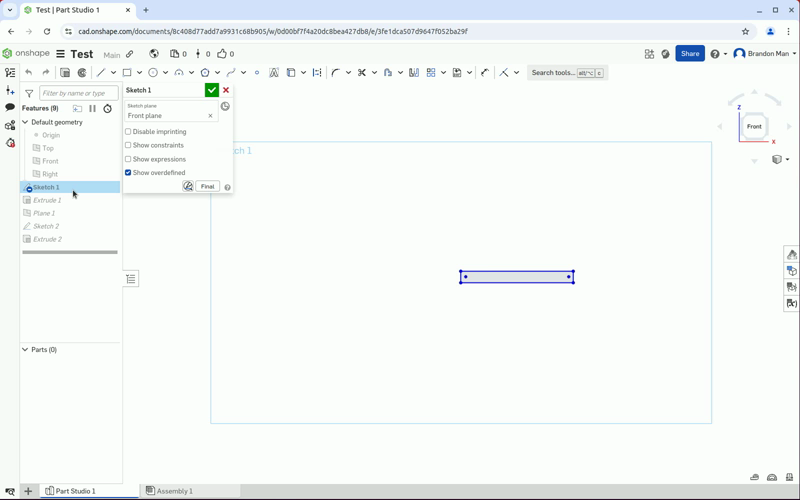
mouse_move(229, 92)
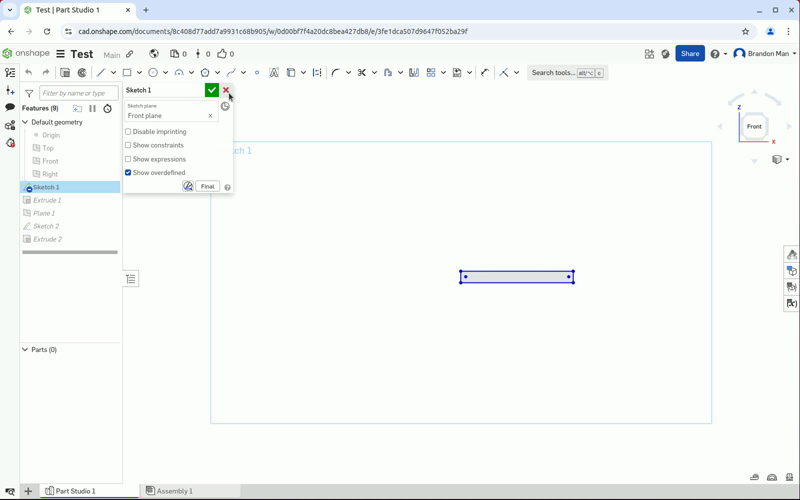
click(229, 92)
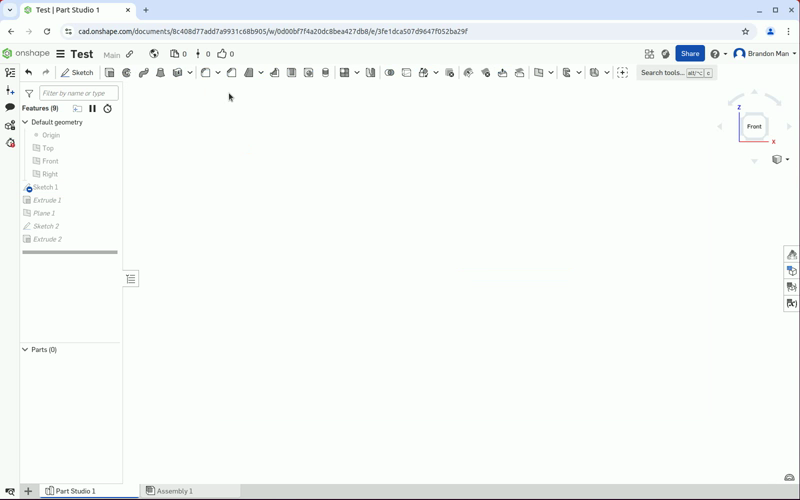
key(shift+s)
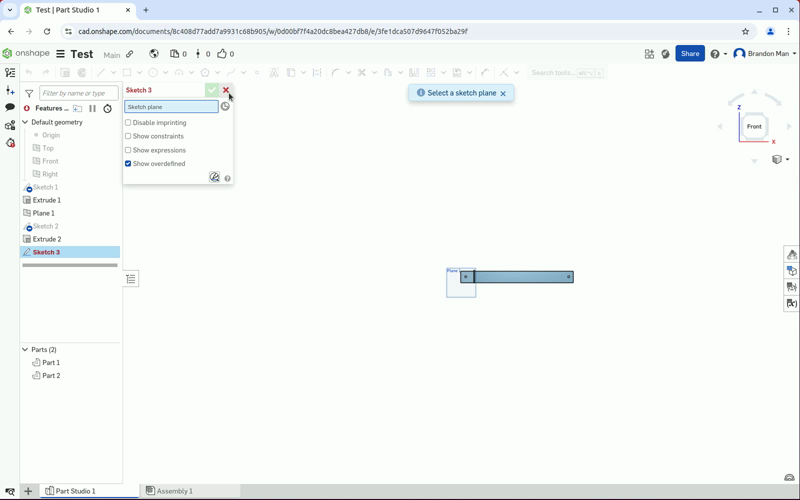
mouse_move(73, 215)
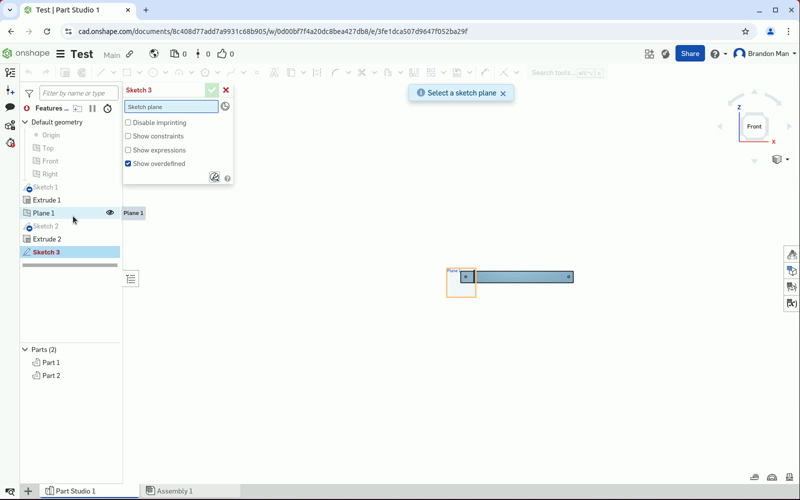
click(73, 215)
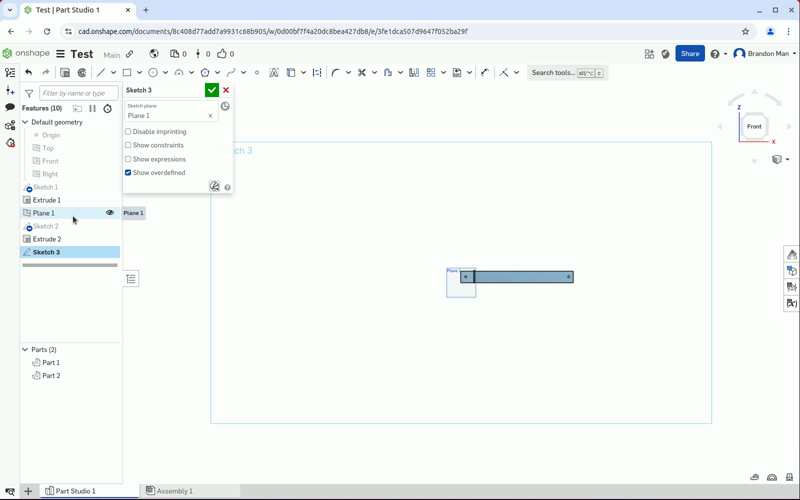
mouse_move(73, 352)
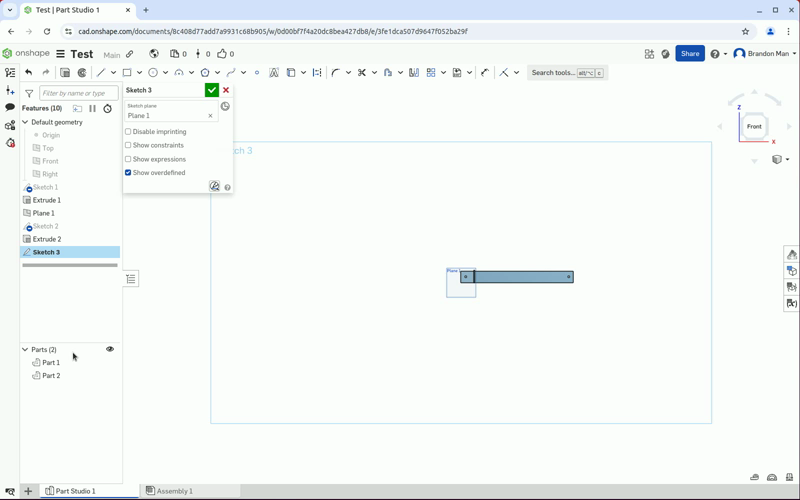
key(y)
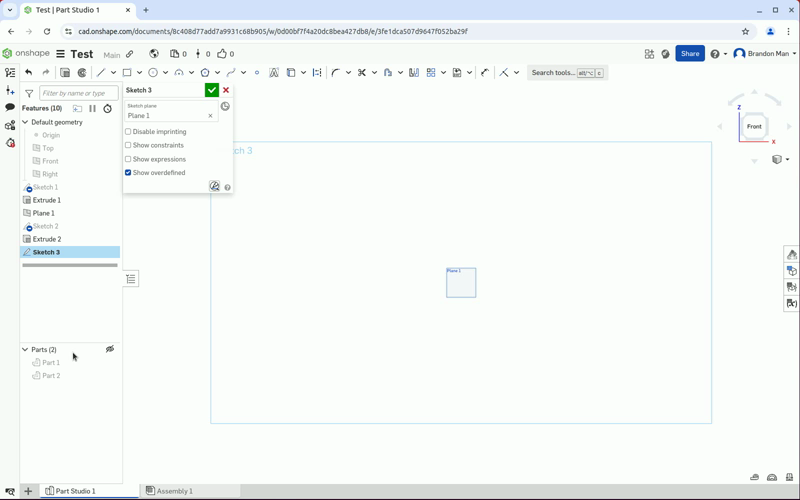
key(l)
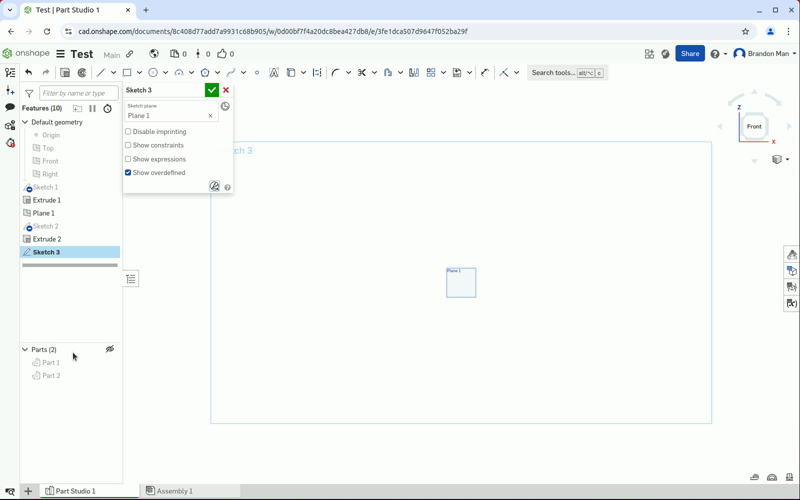
key_down(shift)
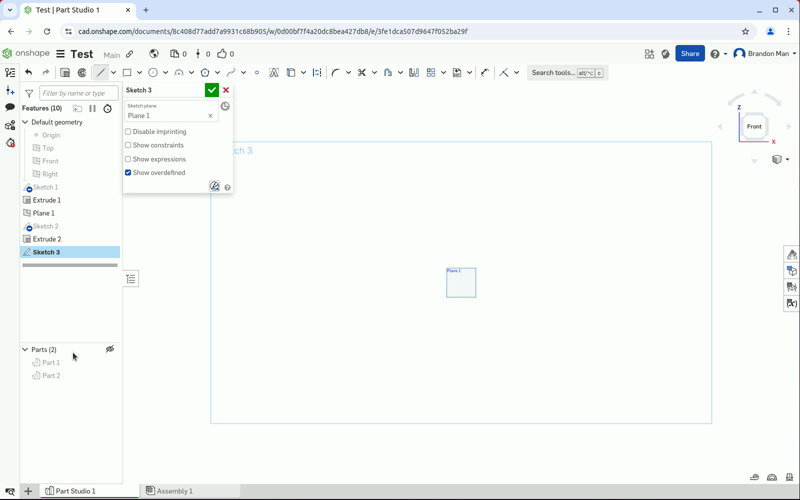
mouse_move(559, 282)
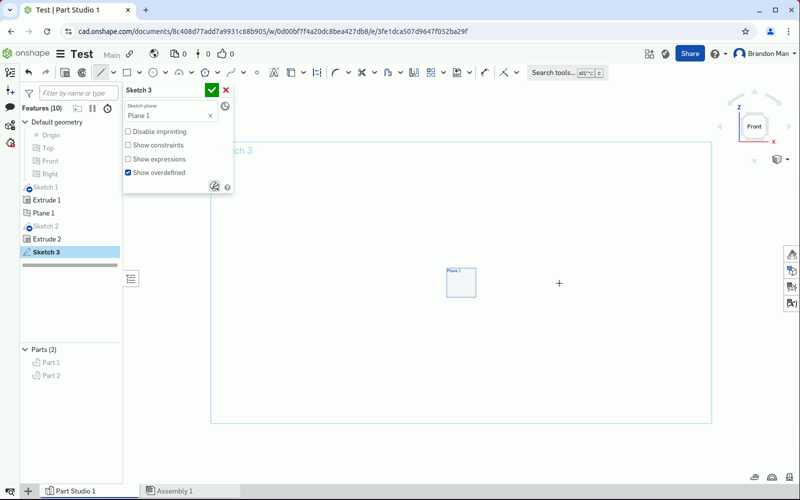
click(559, 282)
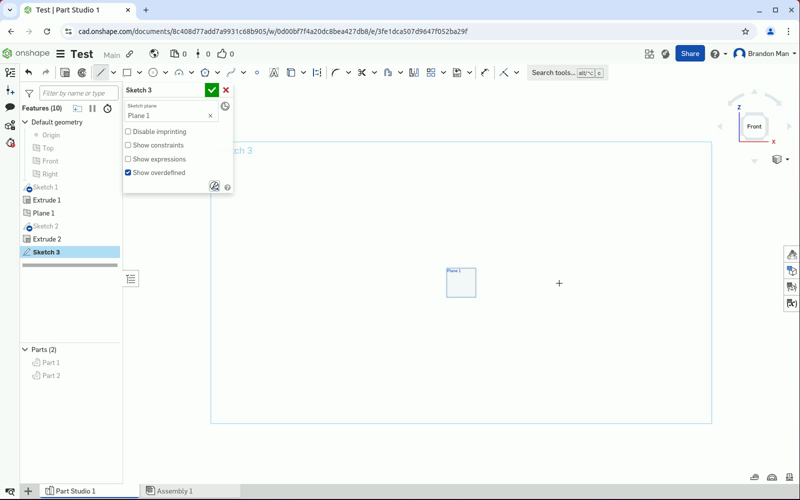
key_up(shift)
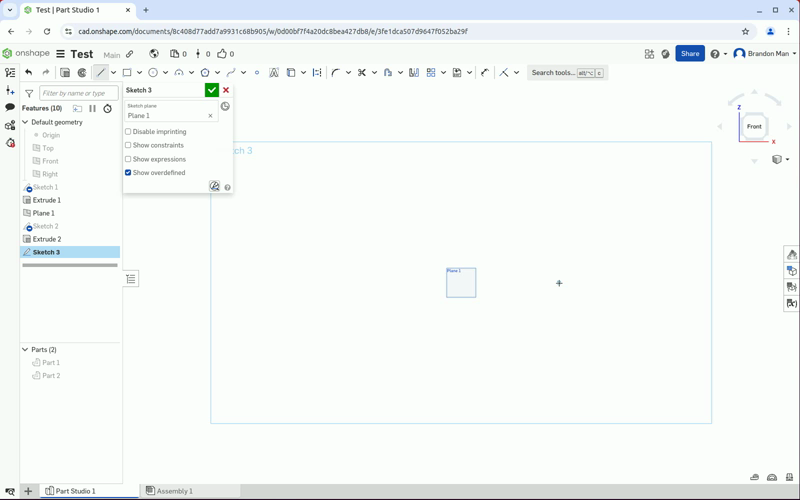
key_down(shift)
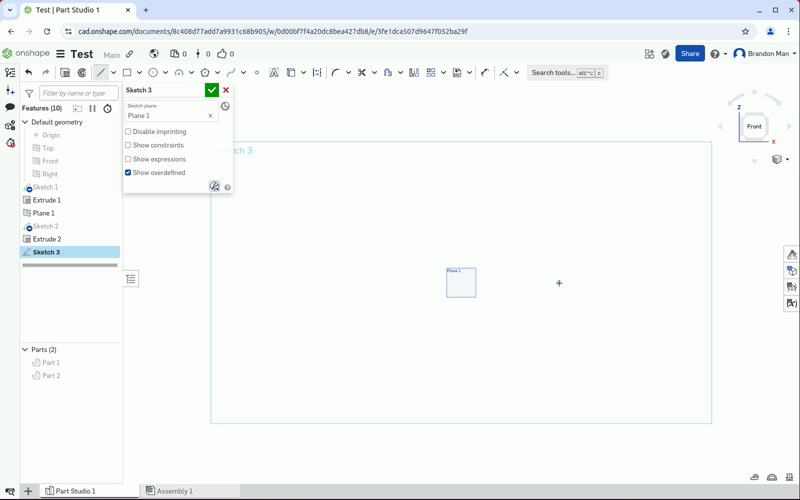
mouse_move(589, 282)
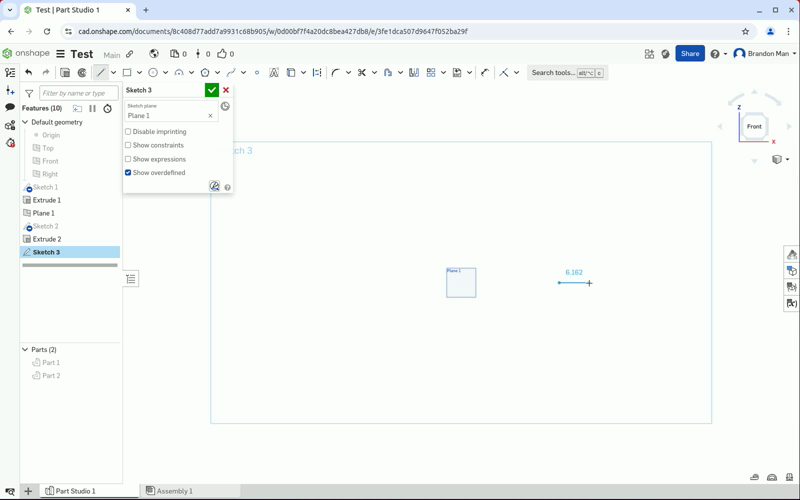
mouse_move(560, 282)
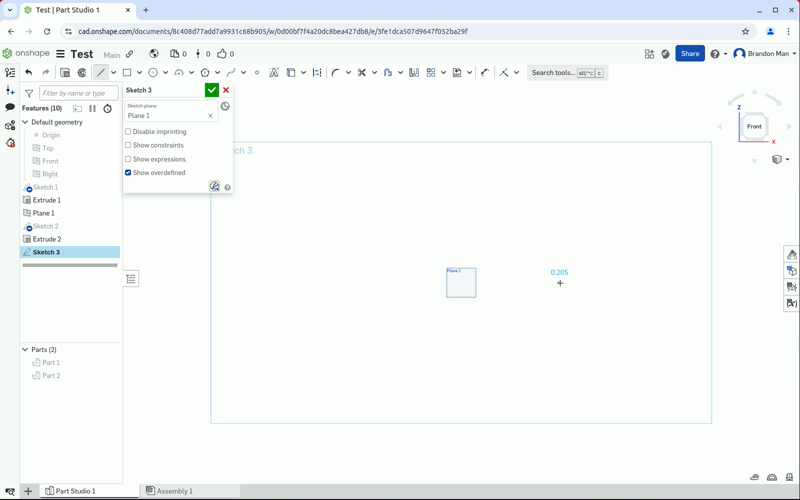
scroll(6)
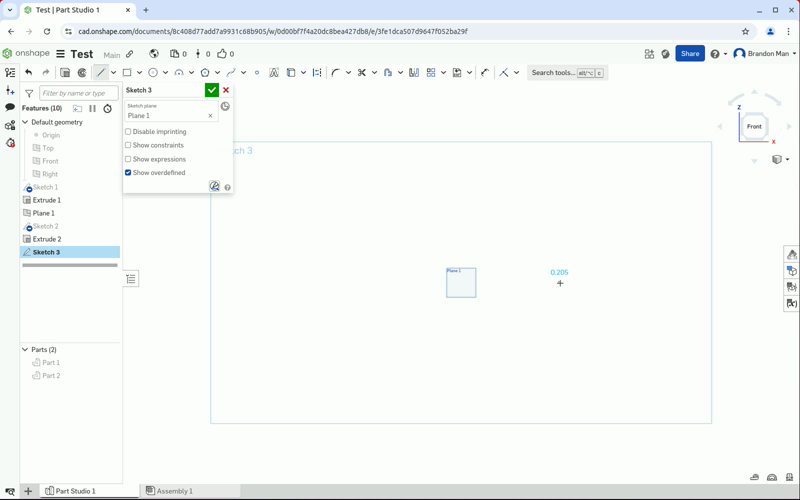
scroll(6)
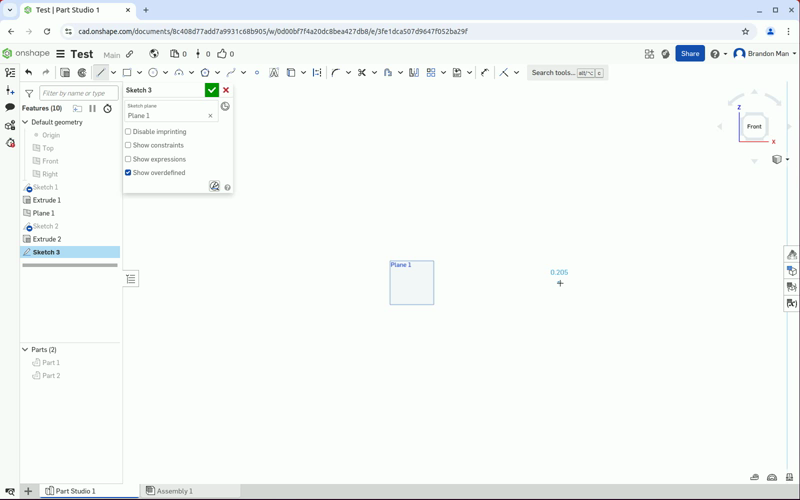
scroll(6)
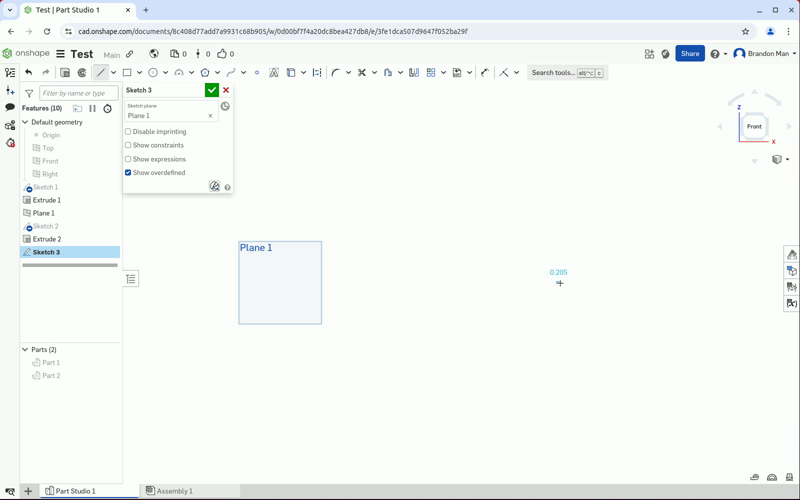
scroll(6)
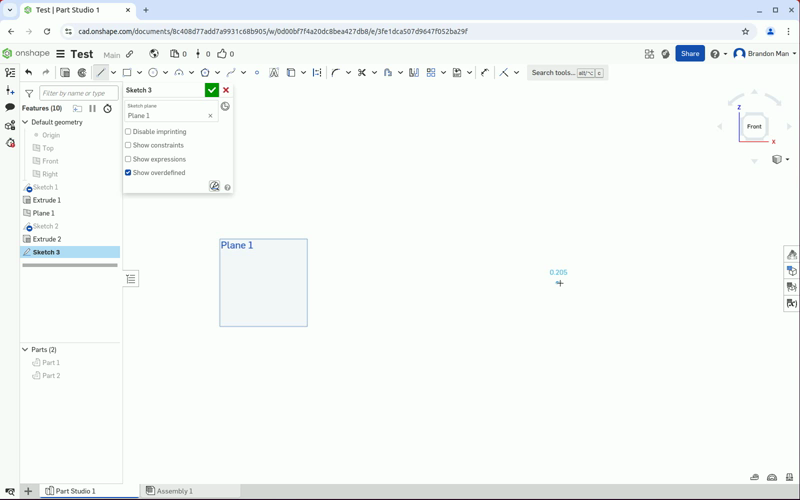
scroll(6)
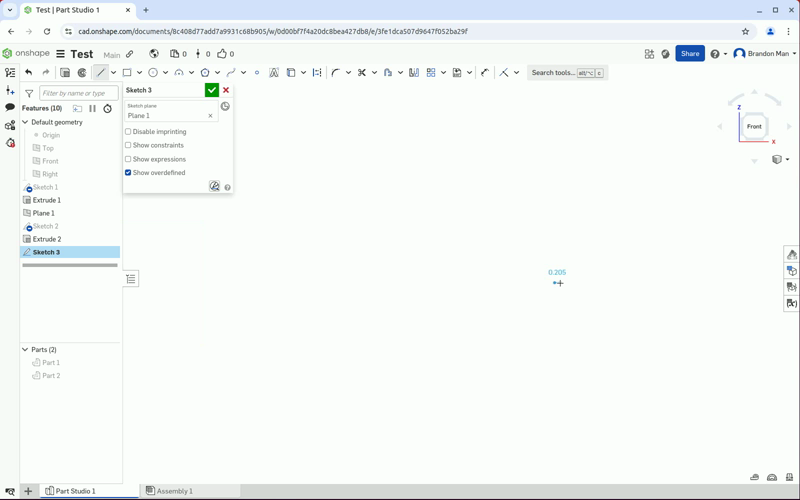
scroll(6)
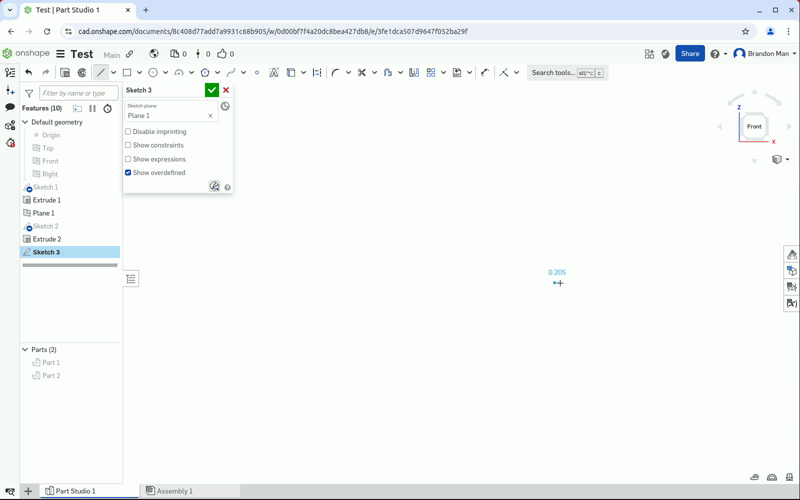
scroll(6)
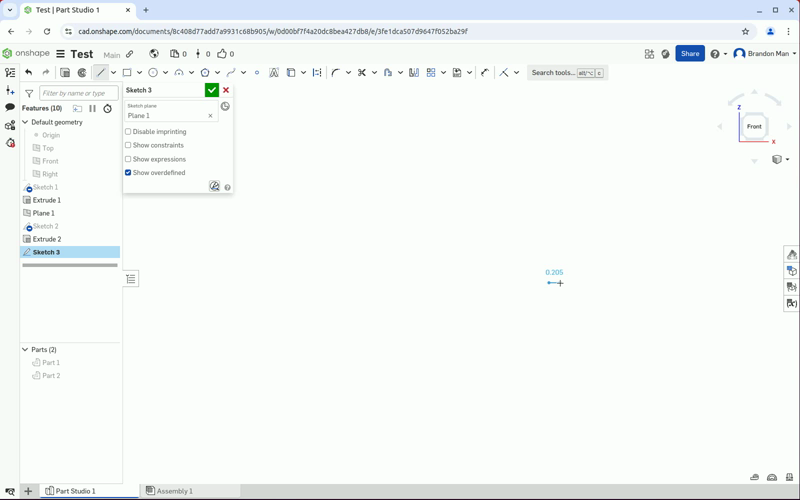
click(560, 282)
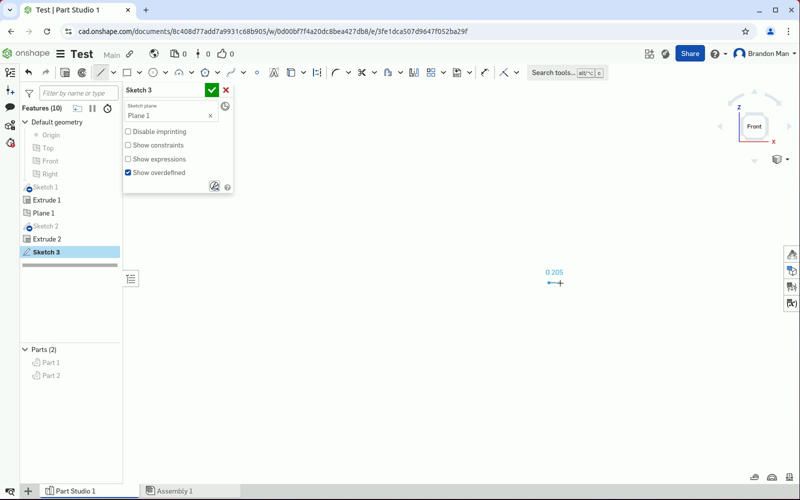
scroll(-6)
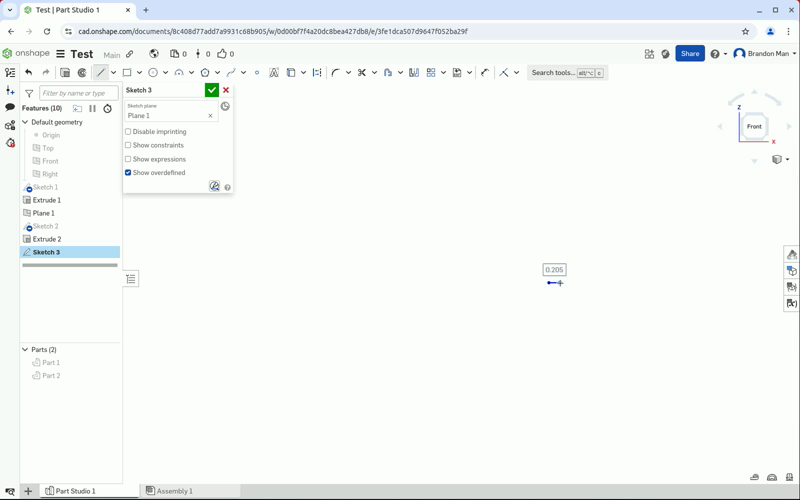
scroll(-6)
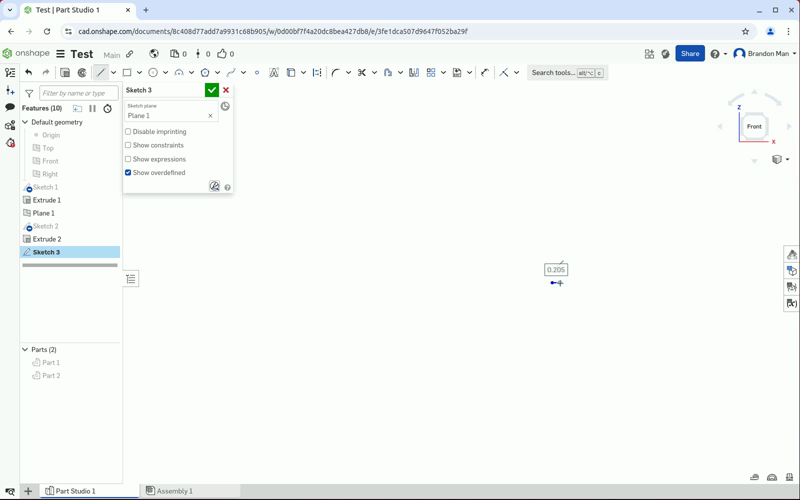
scroll(-6)
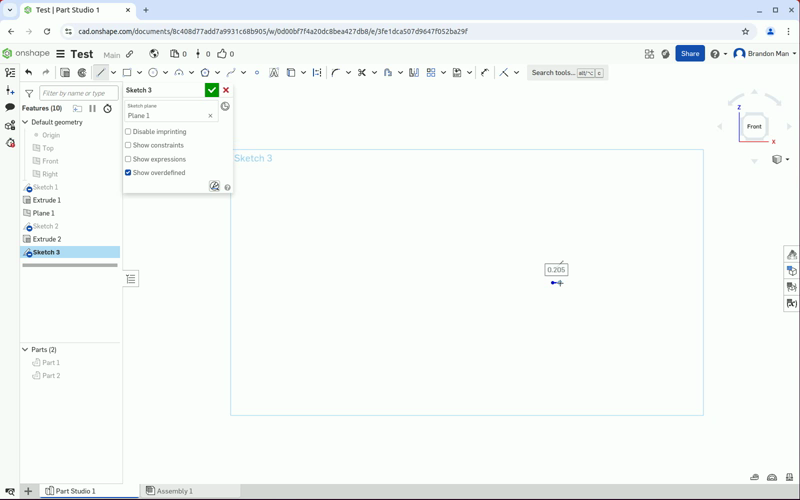
scroll(-6)
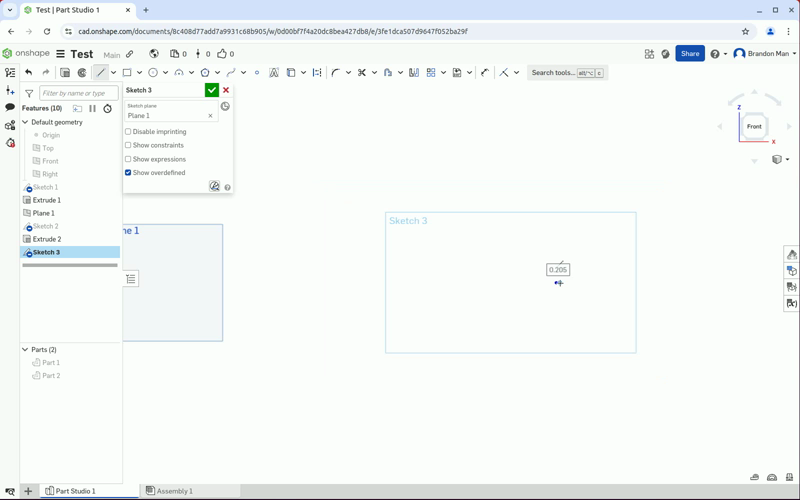
scroll(-6)
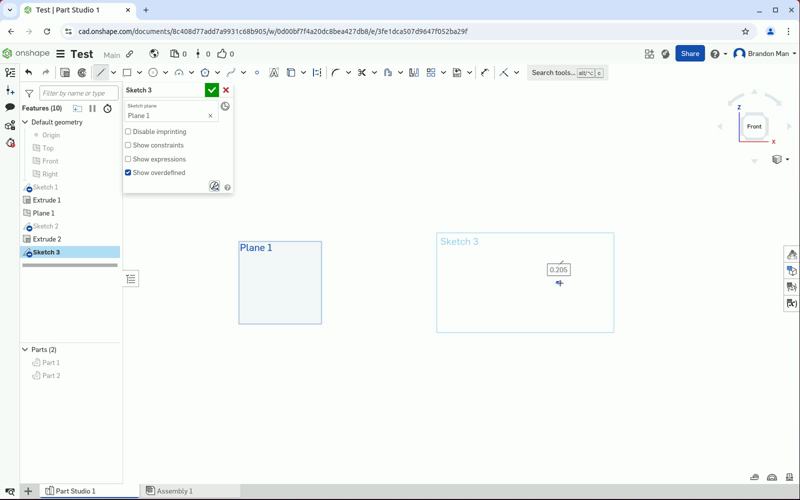
scroll(-6)
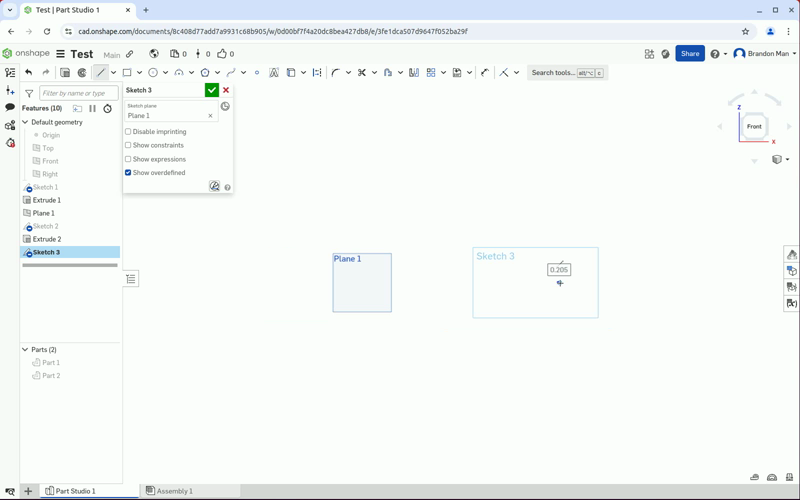
scroll(-6)
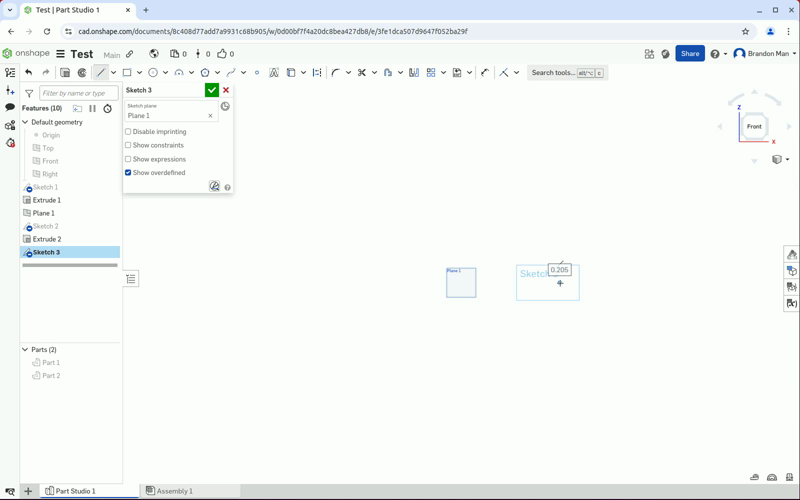
key_up(shift)
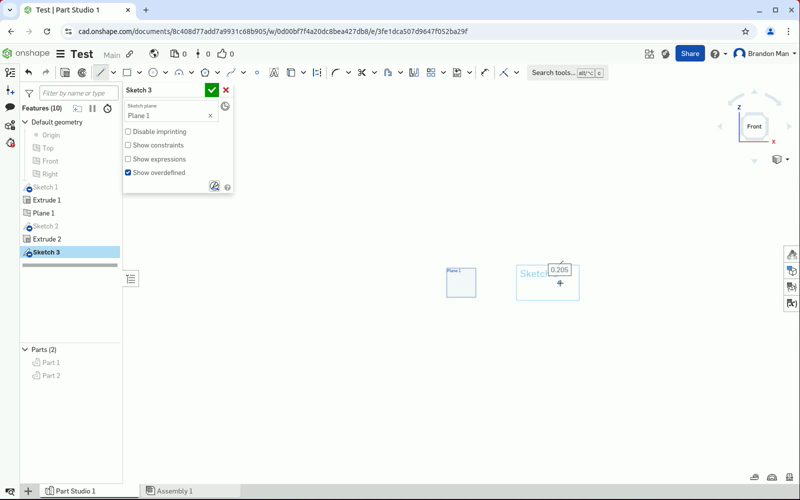
key_down(shift)
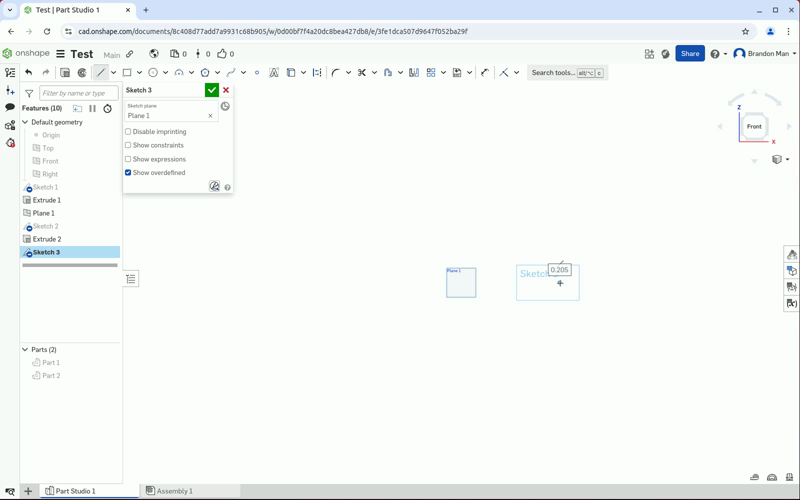
mouse_move(589, 282)
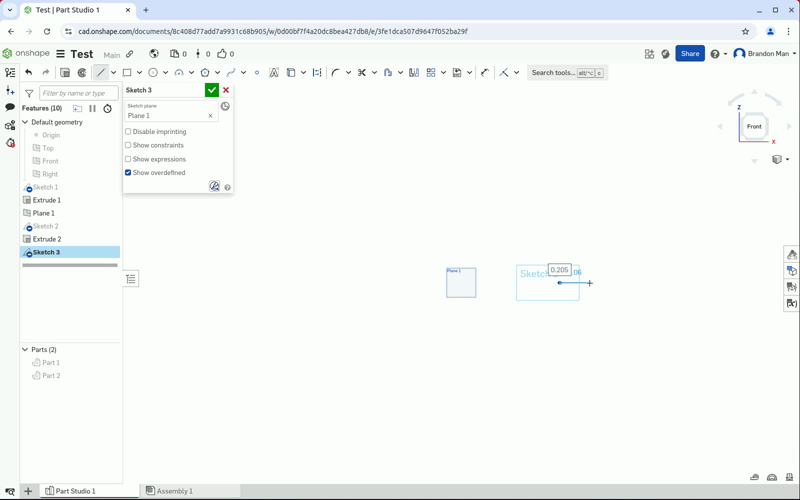
mouse_move(560, 270)
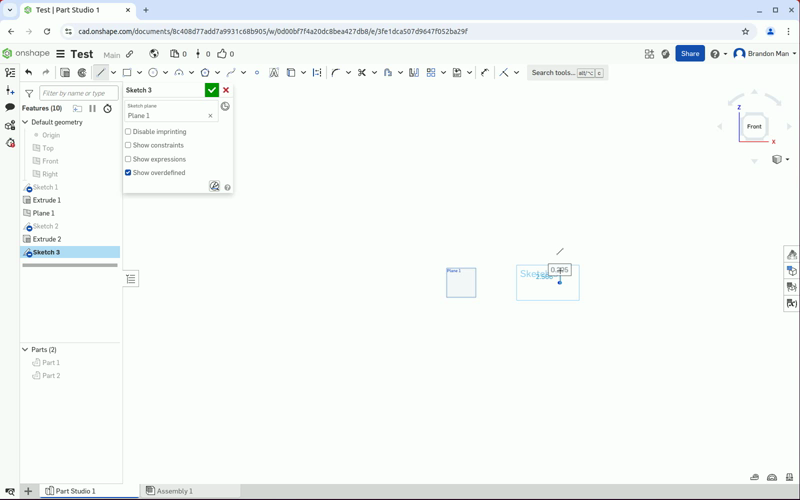
click(560, 270)
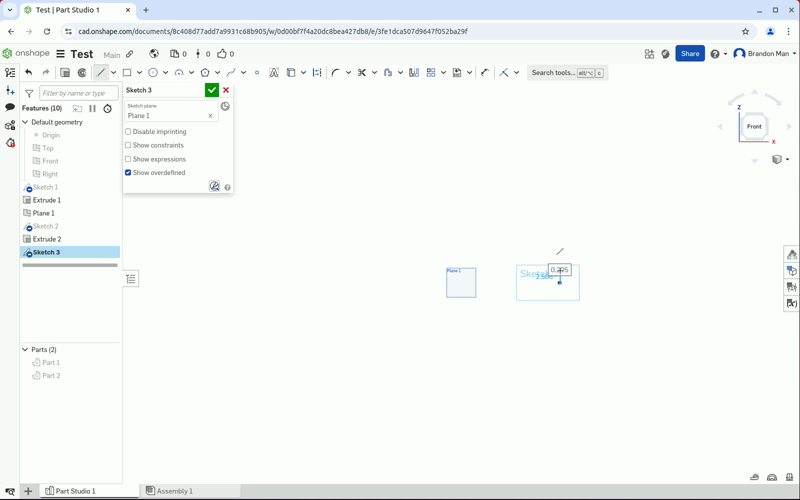
key_up(shift)
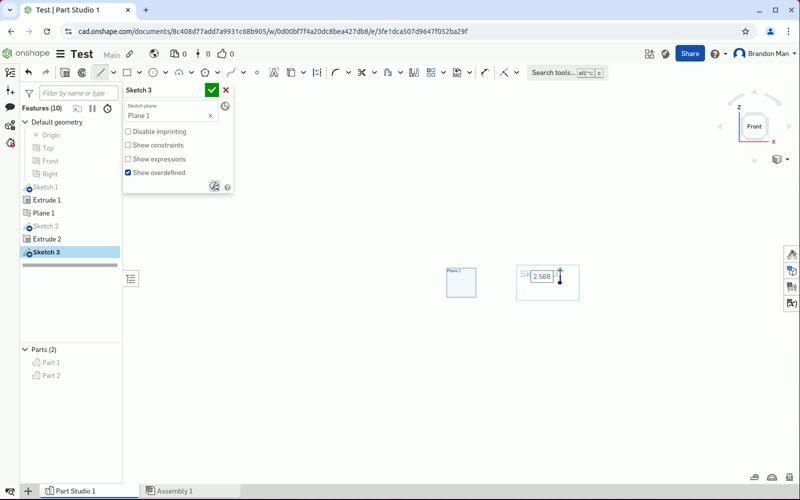
key_down(shift)
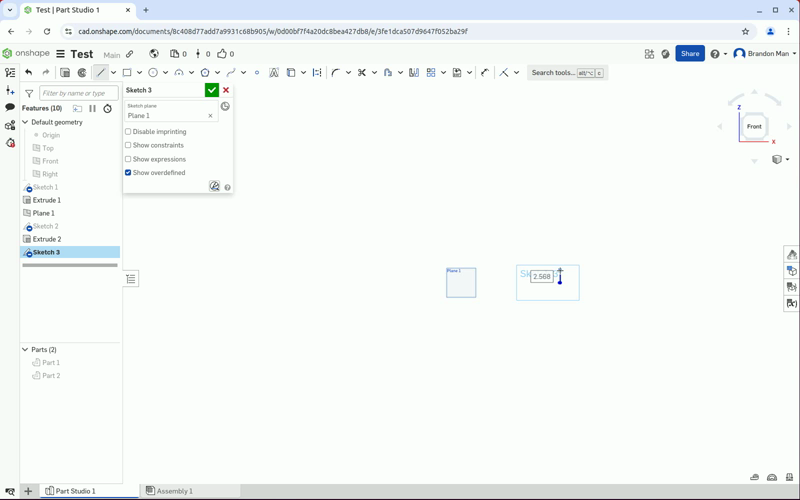
mouse_move(589, 270)
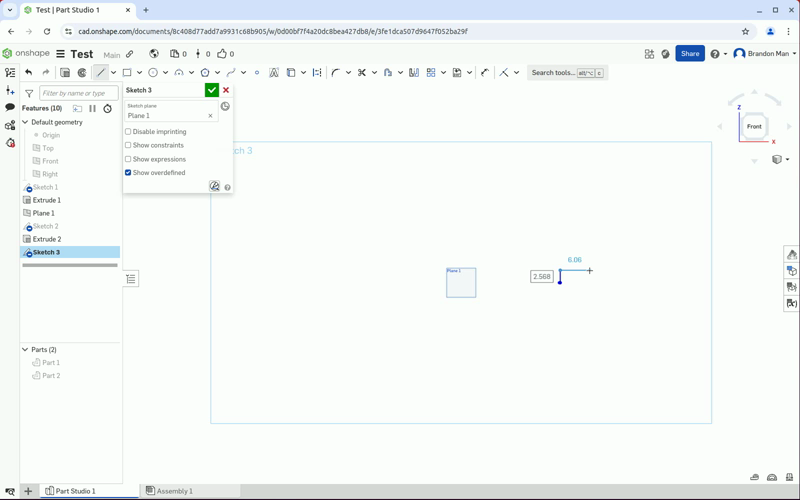
mouse_move(559, 270)
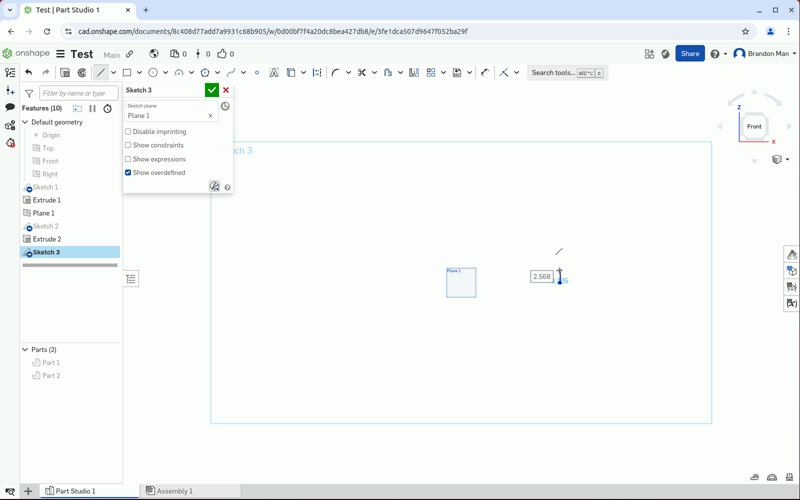
scroll(6)
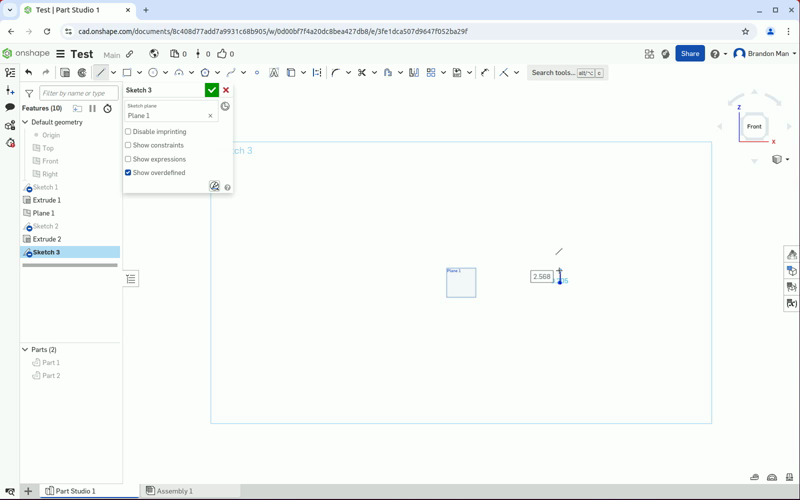
scroll(6)
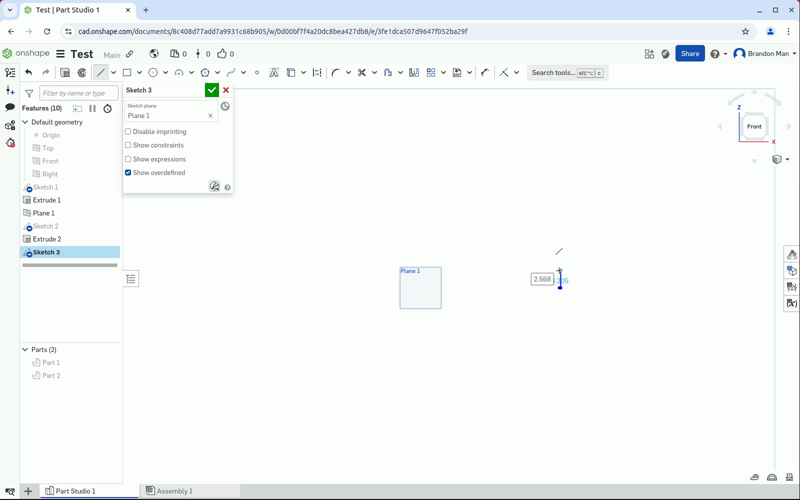
scroll(6)
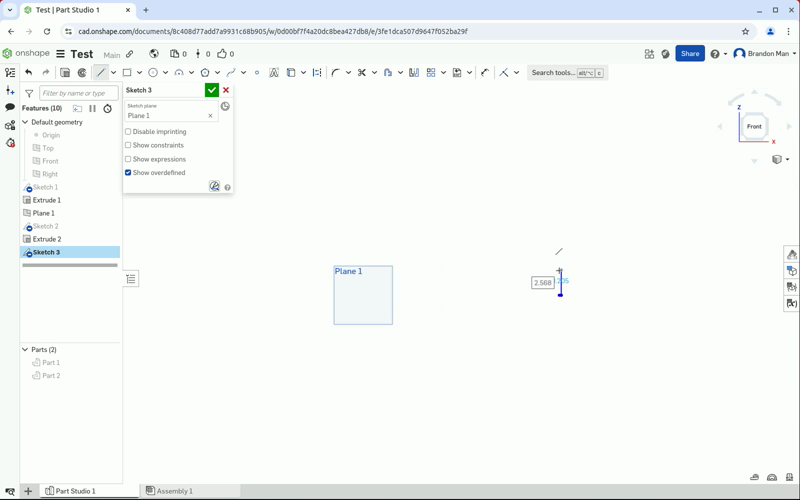
scroll(6)
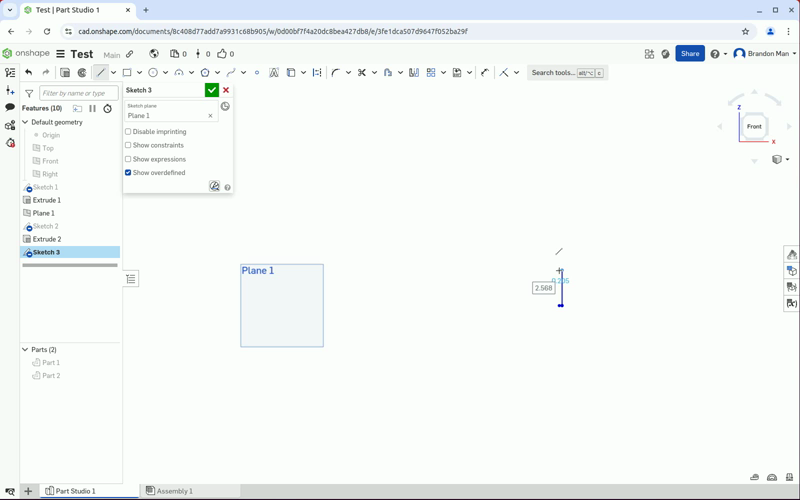
scroll(6)
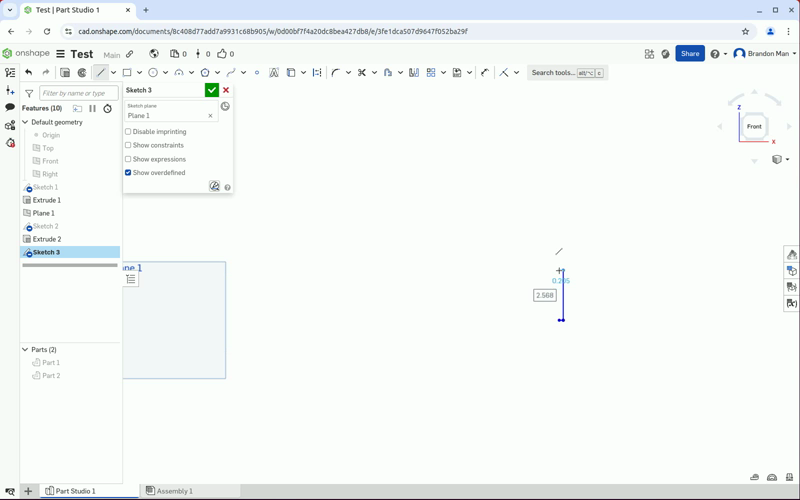
scroll(6)
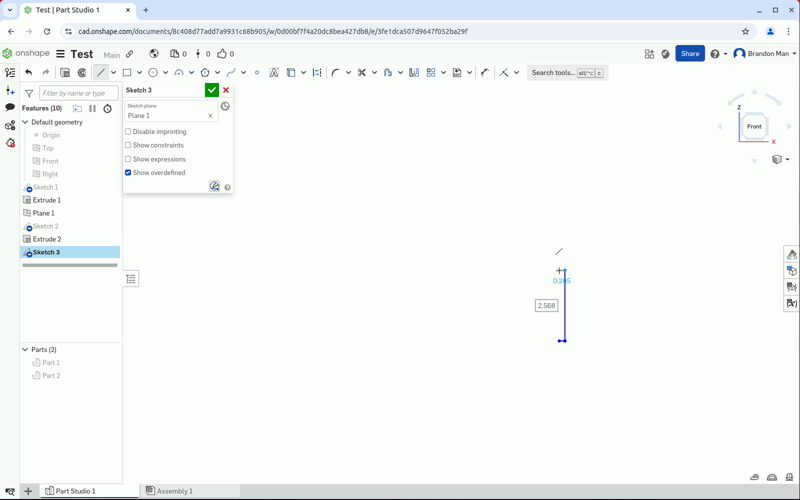
scroll(6)
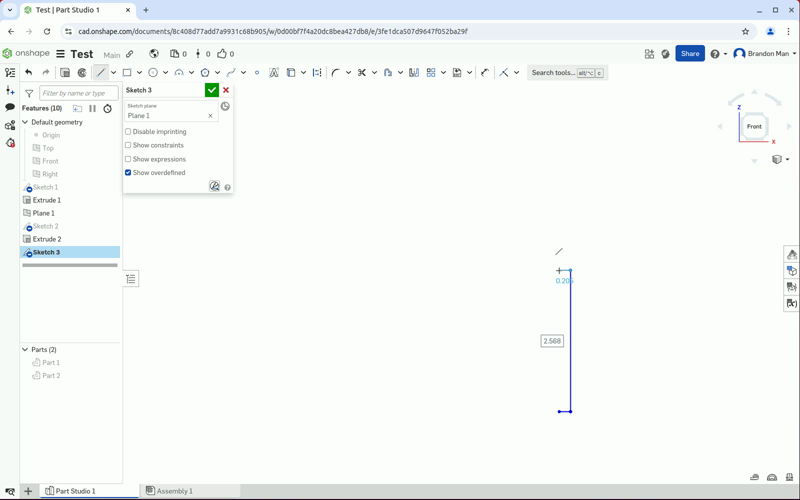
click(559, 270)
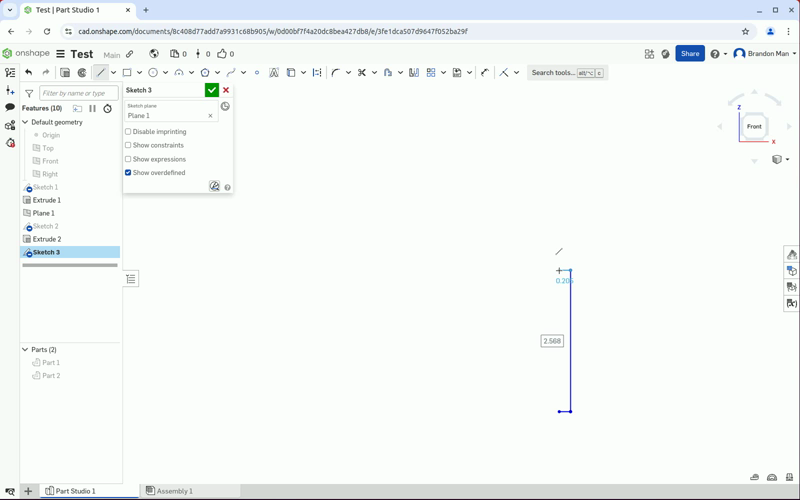
scroll(-6)
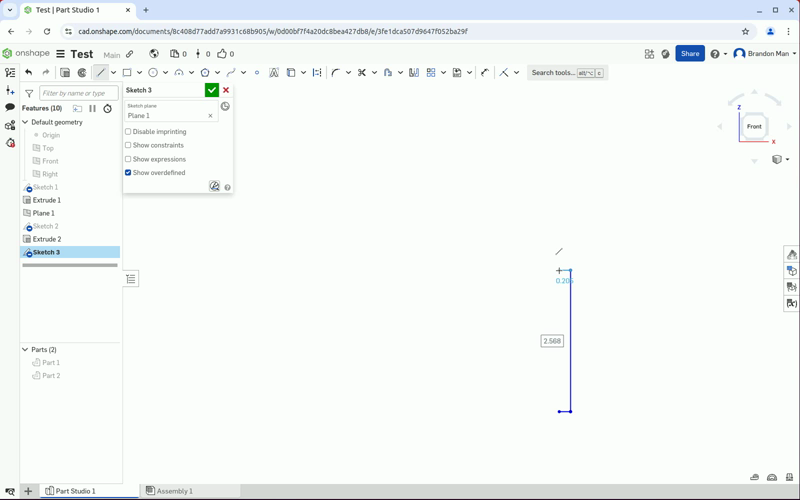
scroll(-6)
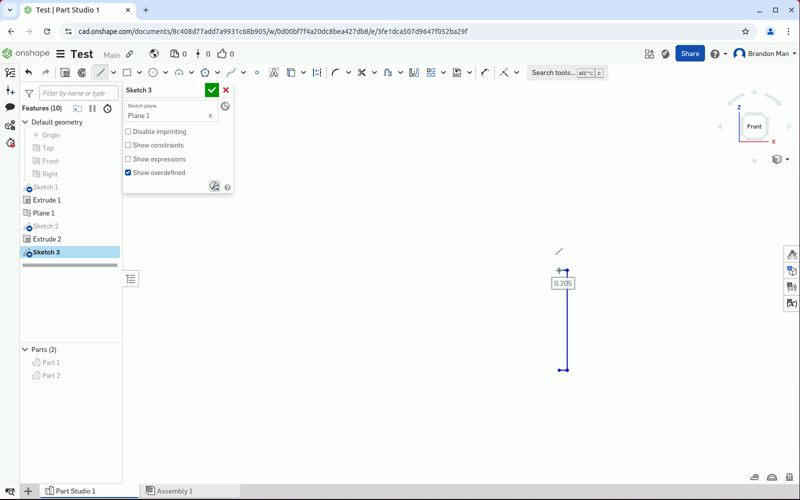
scroll(-6)
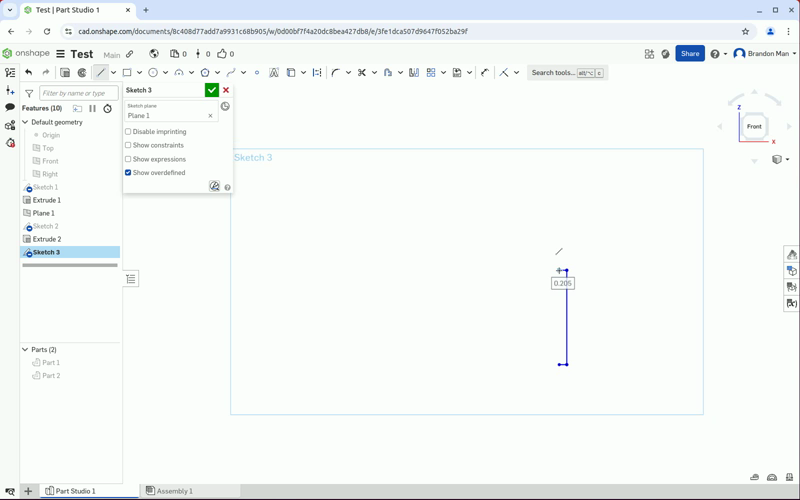
scroll(-6)
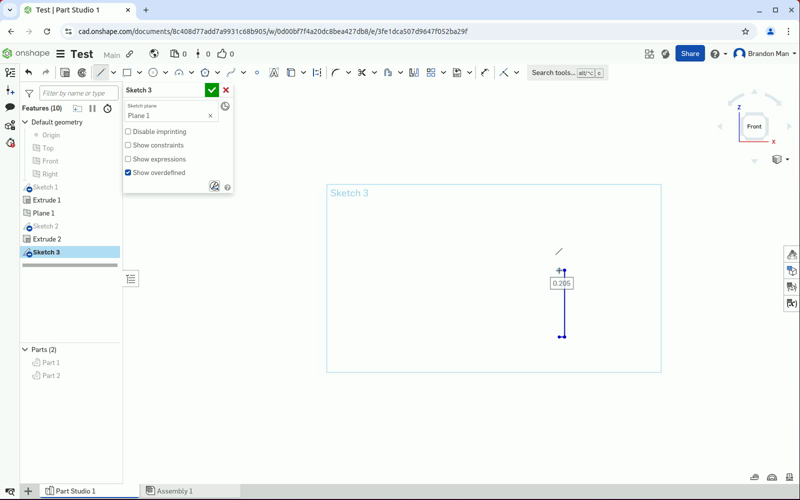
scroll(-6)
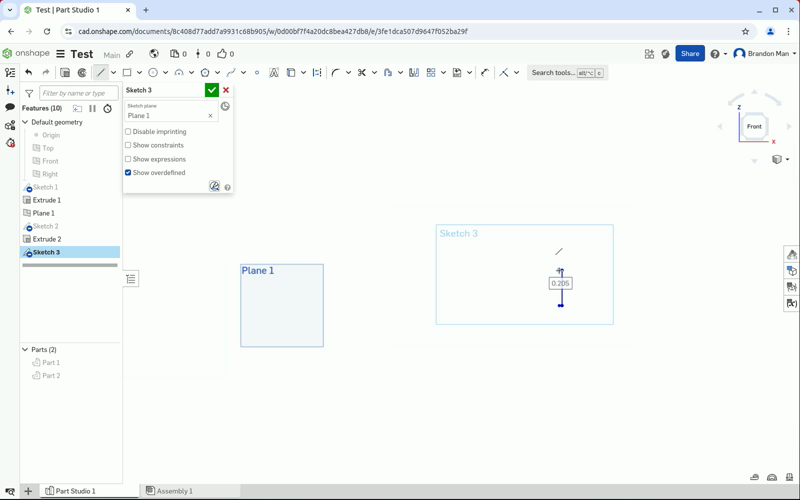
scroll(-6)
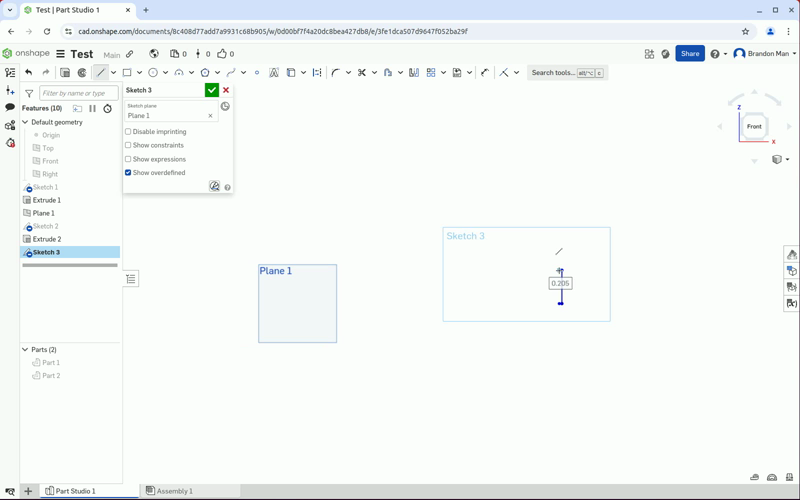
scroll(-6)
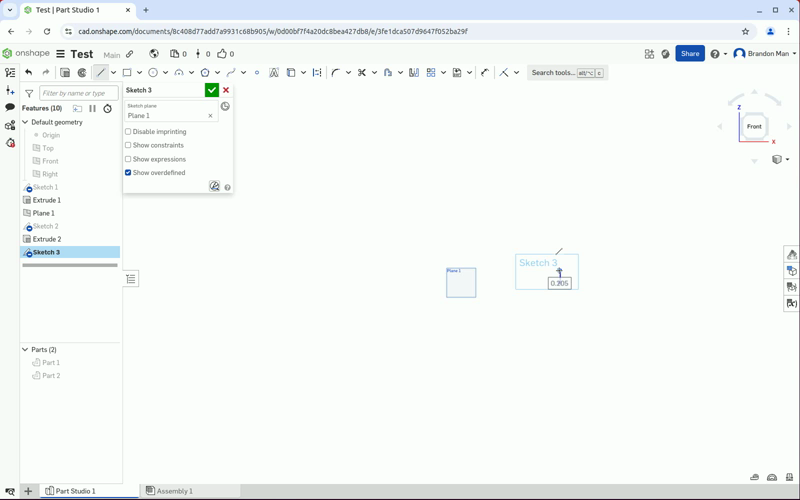
key_up(shift)
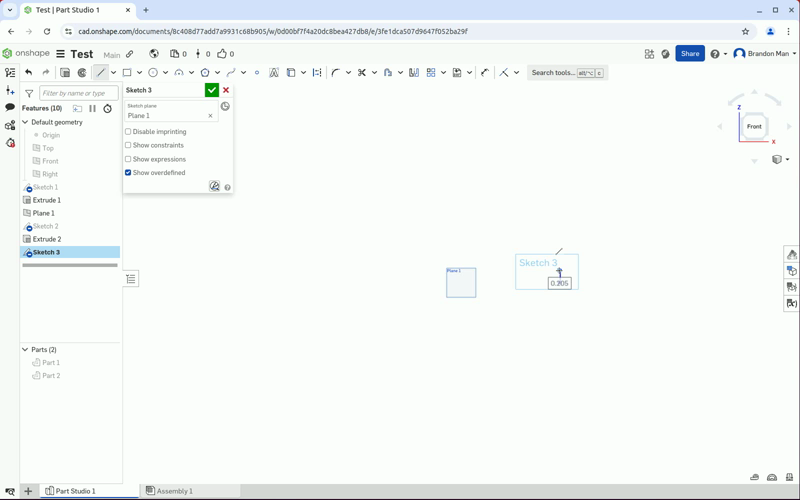
mouse_move(589, 270)
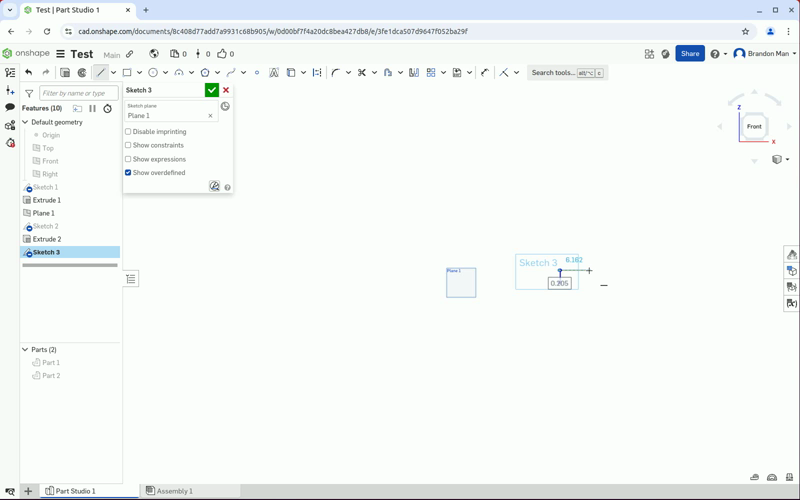
key_down(shift)
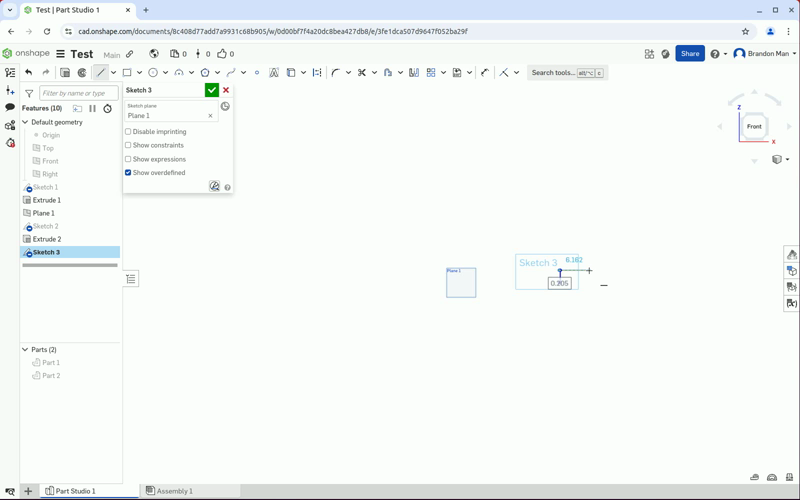
mouse_move(559, 282)
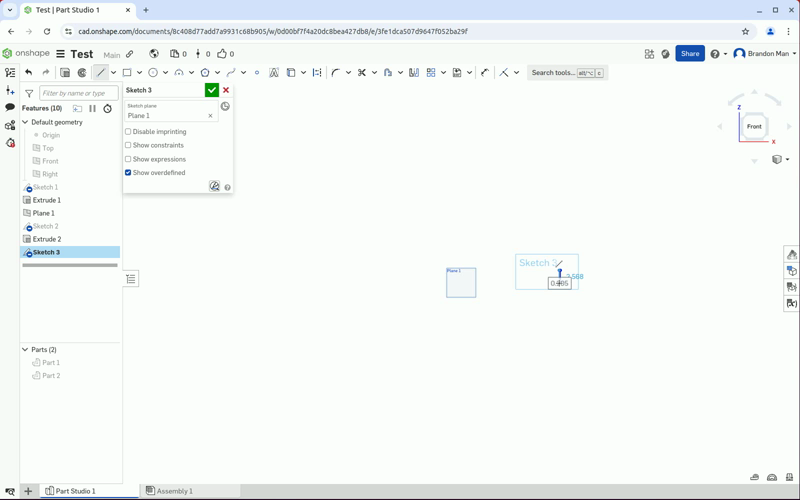
scroll(6)
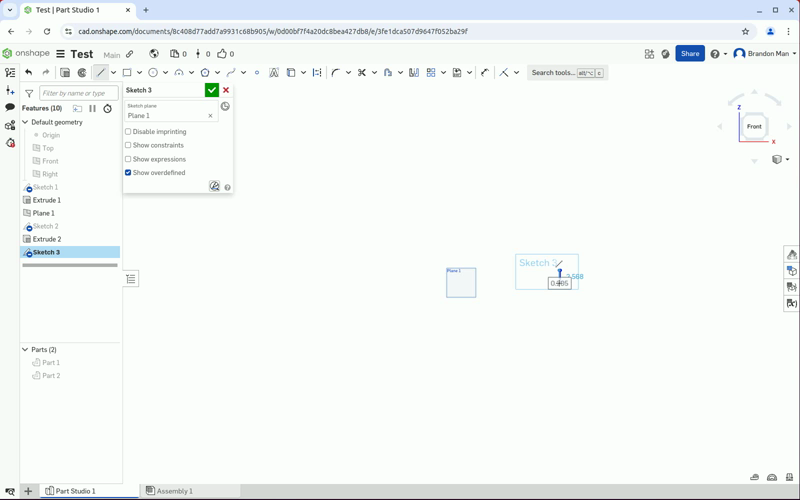
scroll(6)
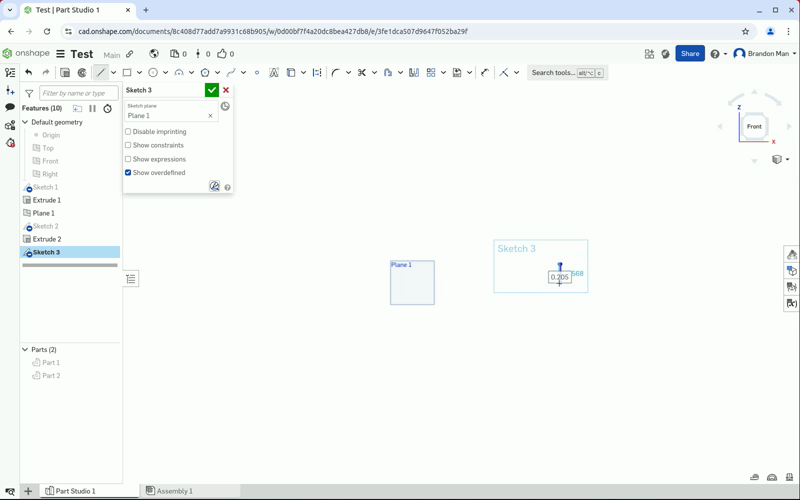
scroll(6)
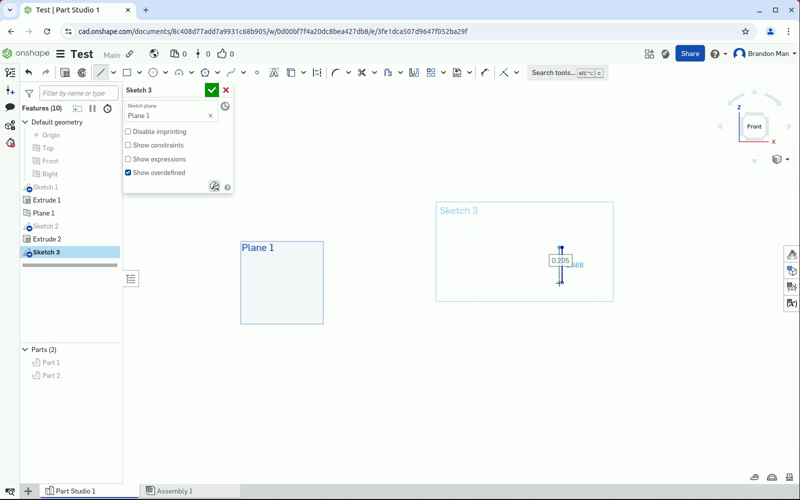
scroll(6)
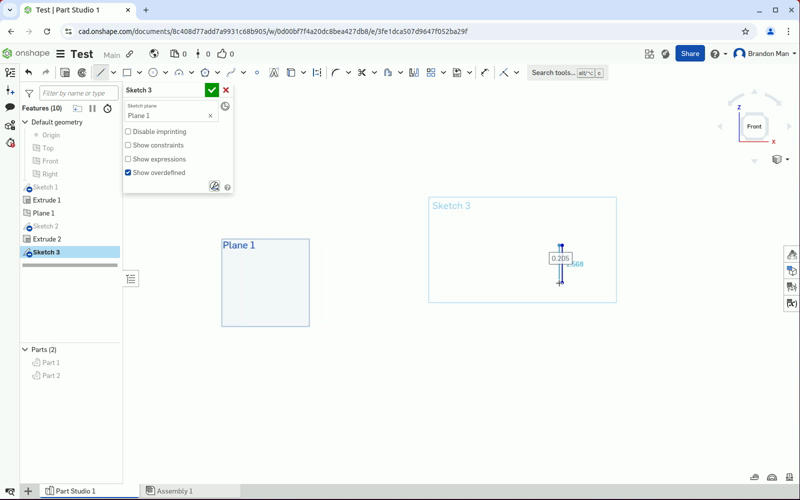
scroll(6)
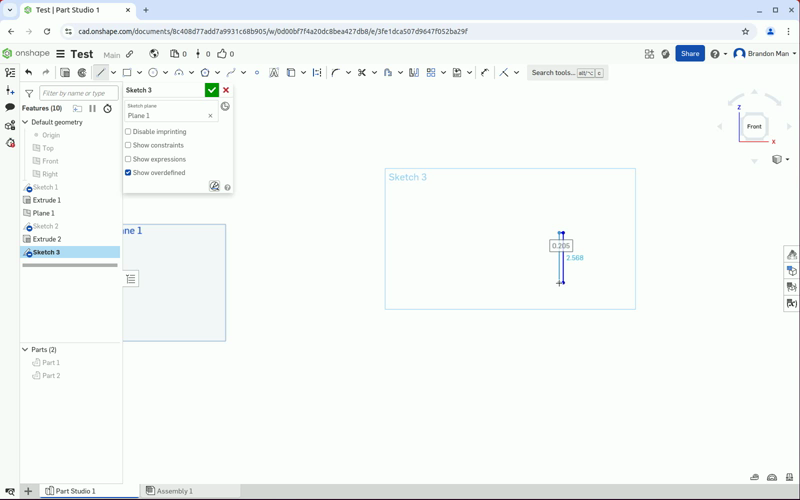
scroll(6)
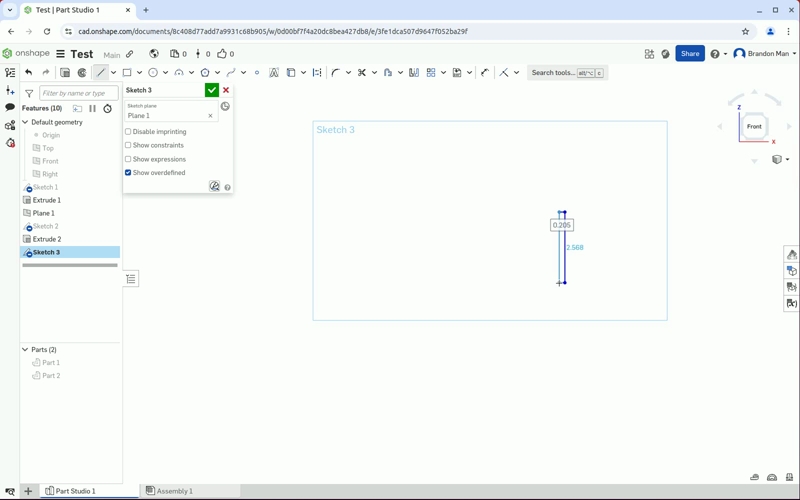
scroll(6)
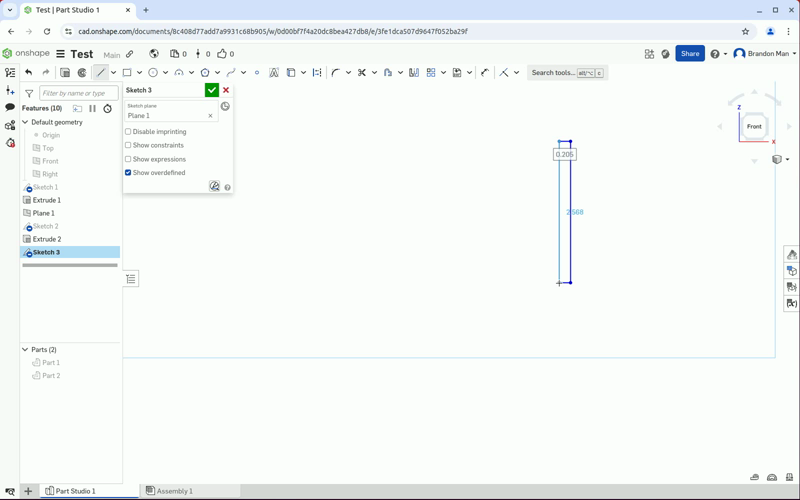
key_up(shift)
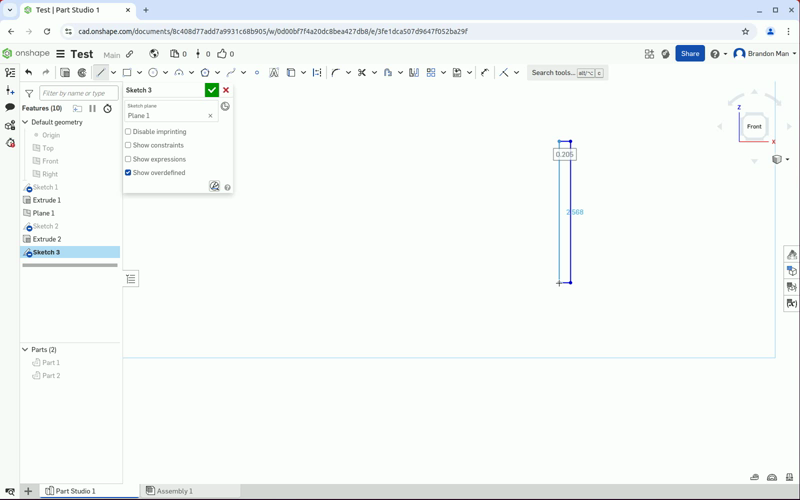
click(559, 282)
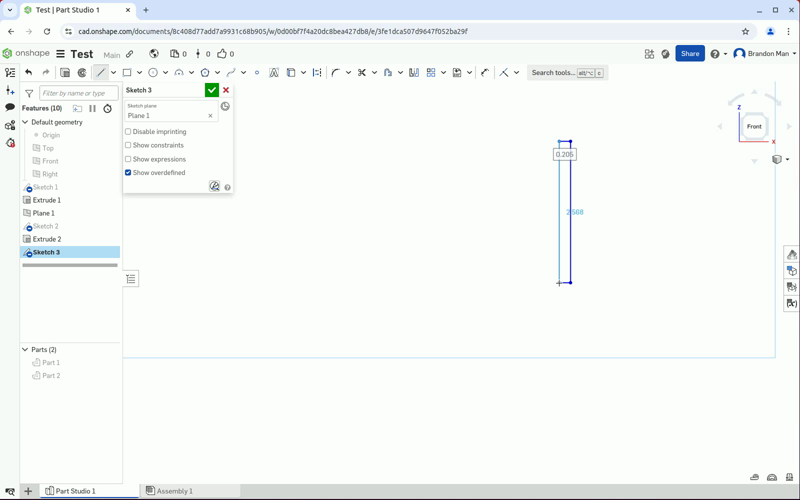
scroll(-6)
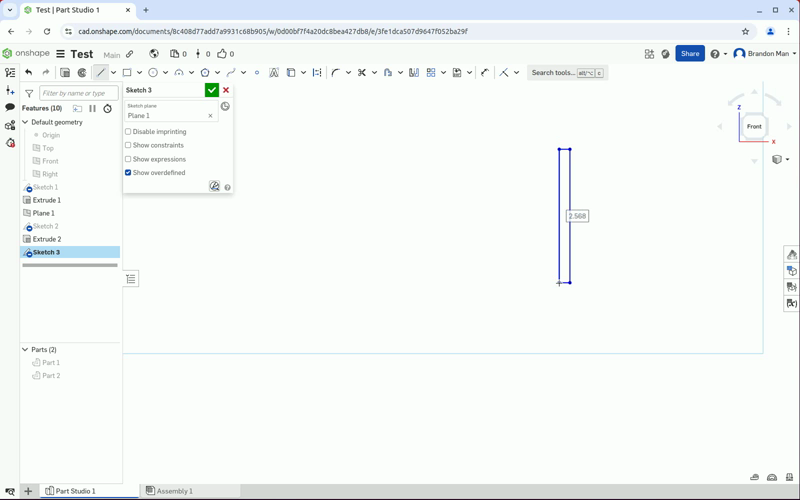
scroll(-6)
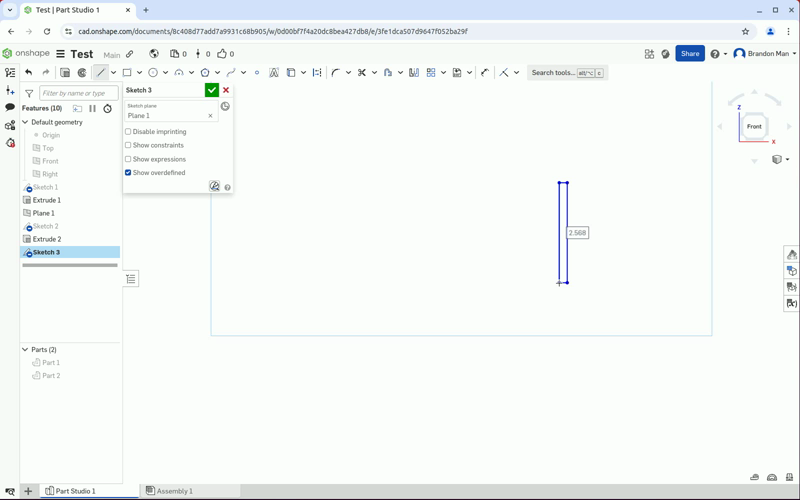
scroll(-6)
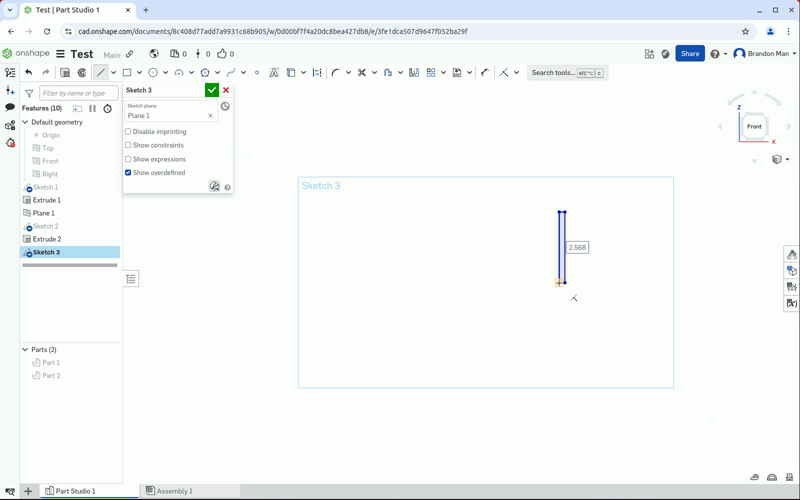
scroll(-6)
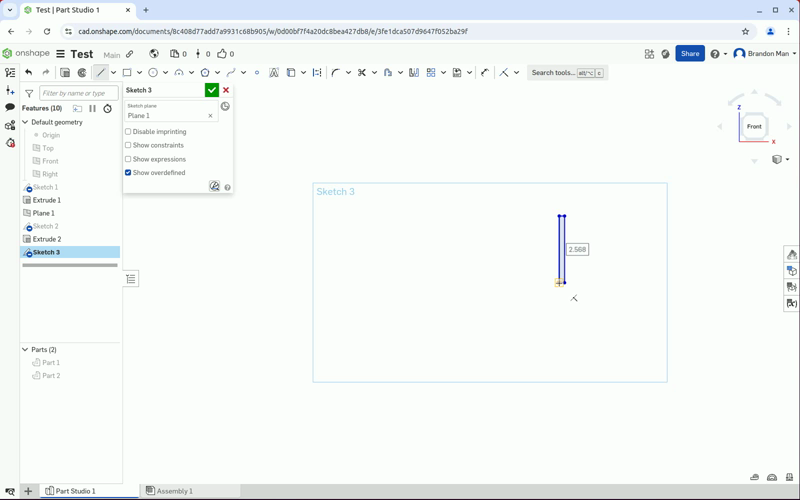
scroll(-6)
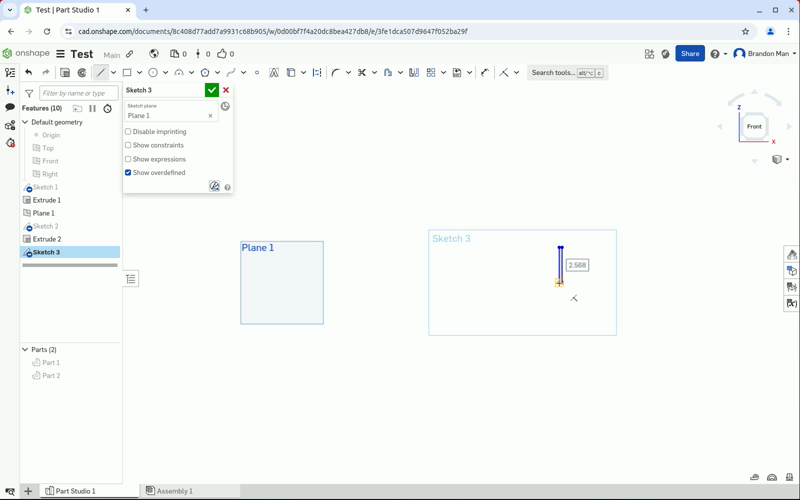
scroll(-6)
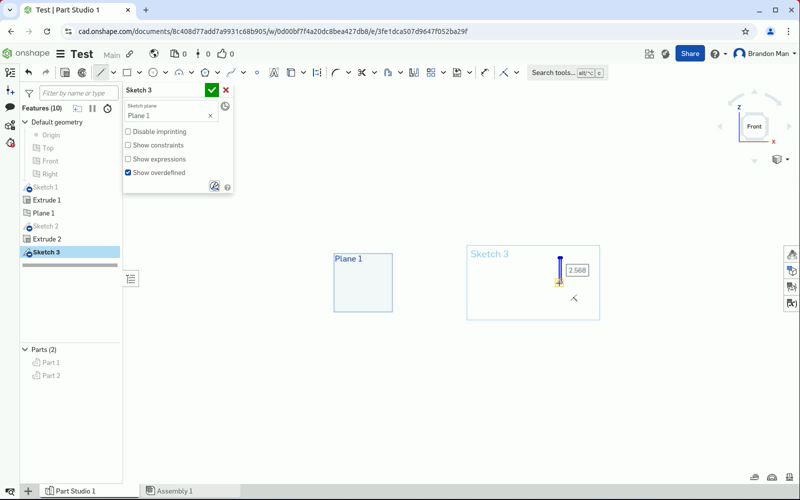
scroll(-6)
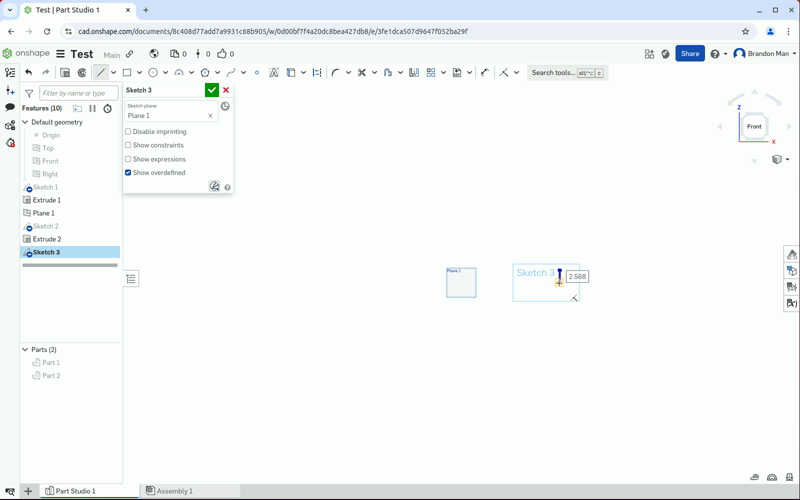
key(esc)
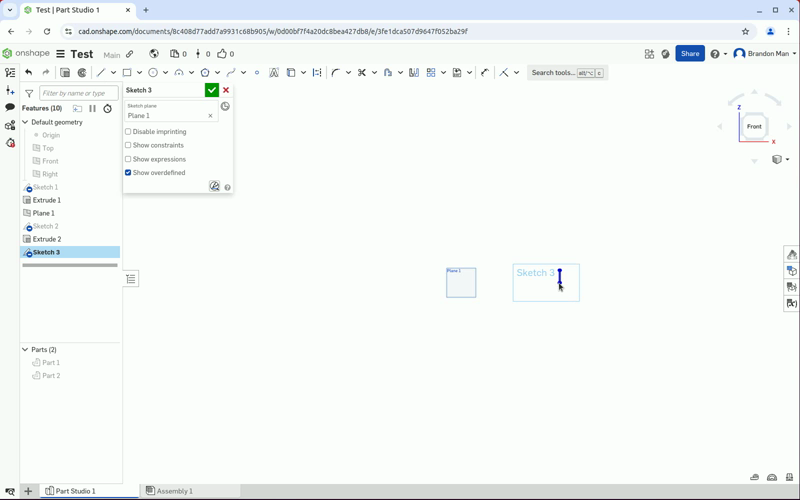
mouse_move(560, 275)
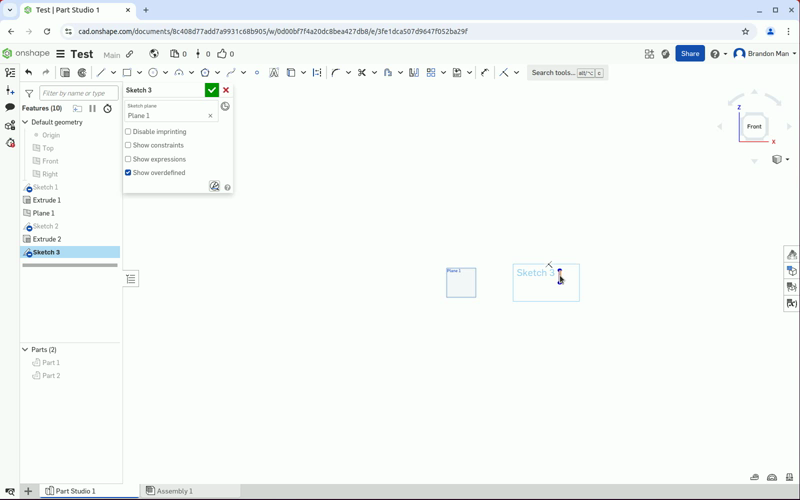
scroll(6)
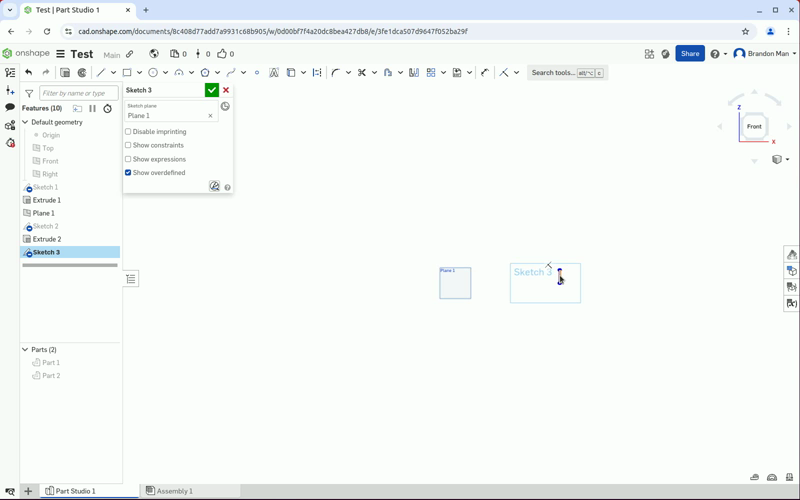
scroll(6)
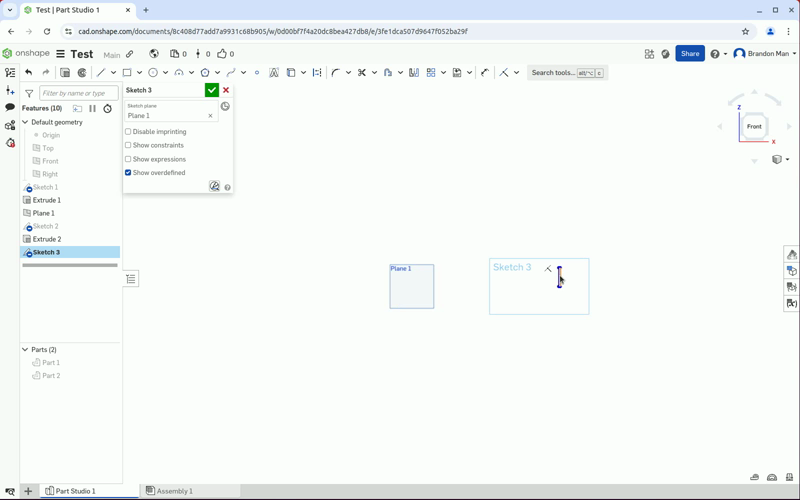
scroll(6)
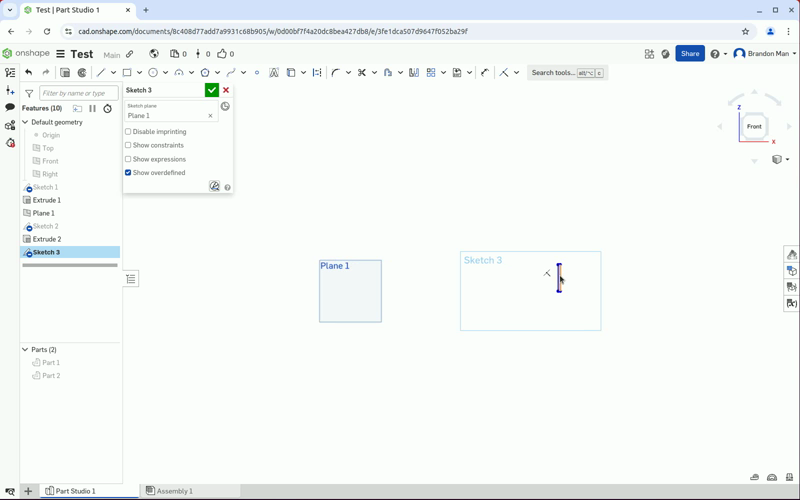
scroll(6)
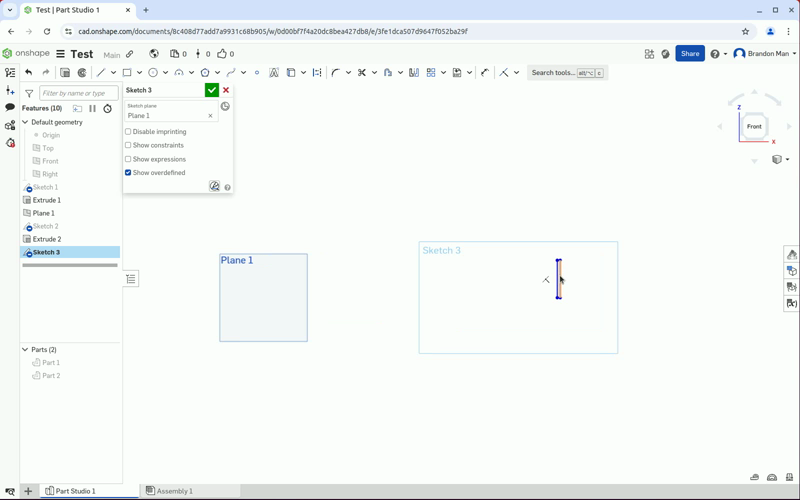
scroll(6)
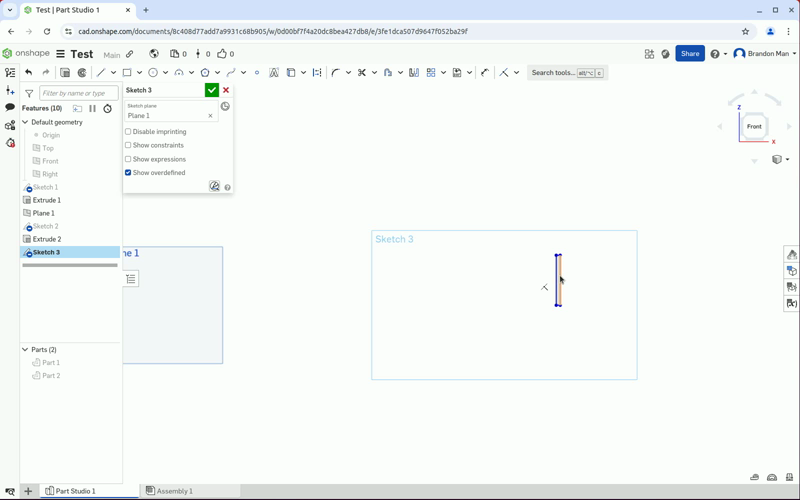
scroll(6)
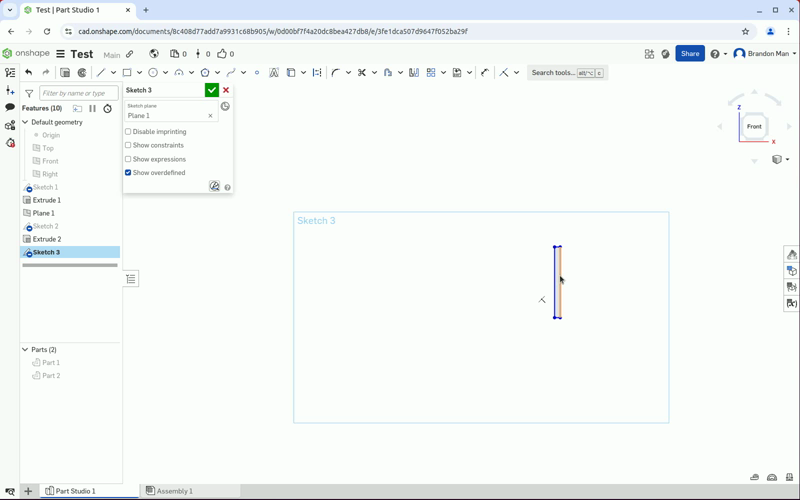
scroll(6)
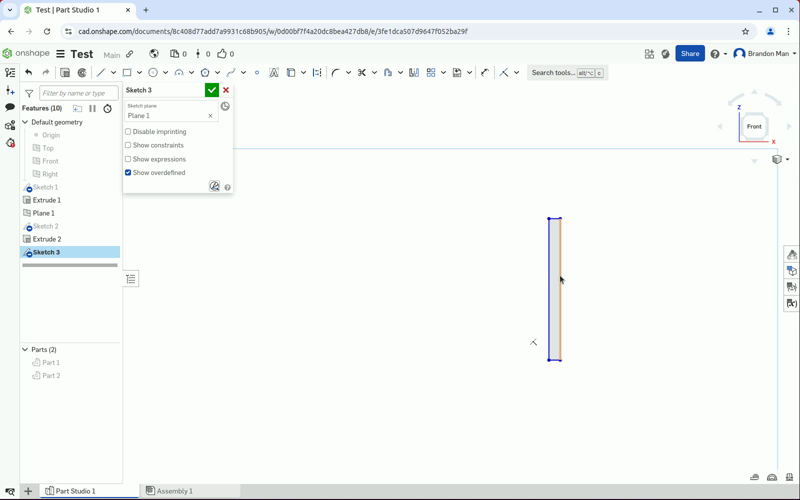
click(560, 275)
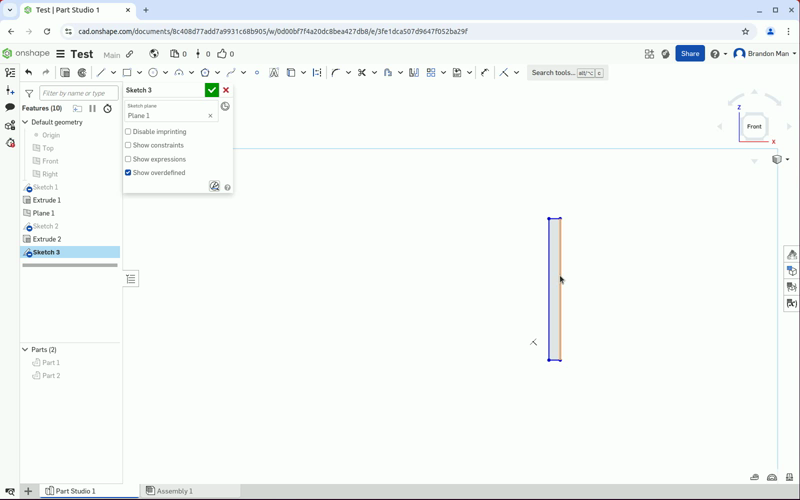
scroll(-6)
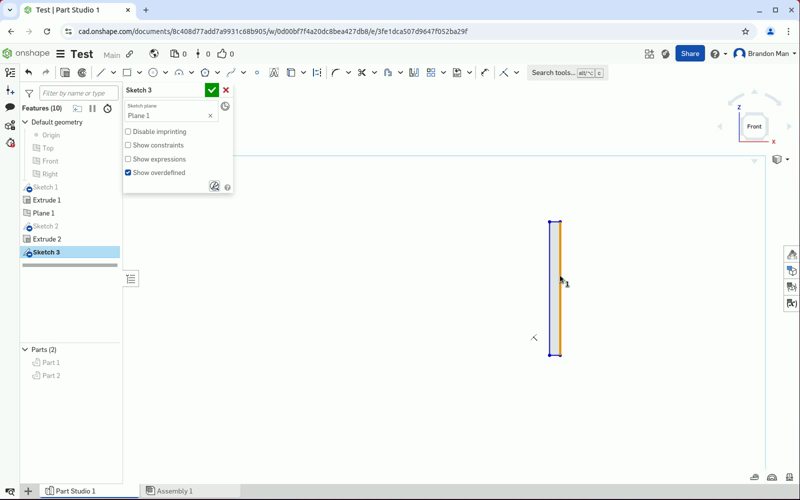
scroll(-6)
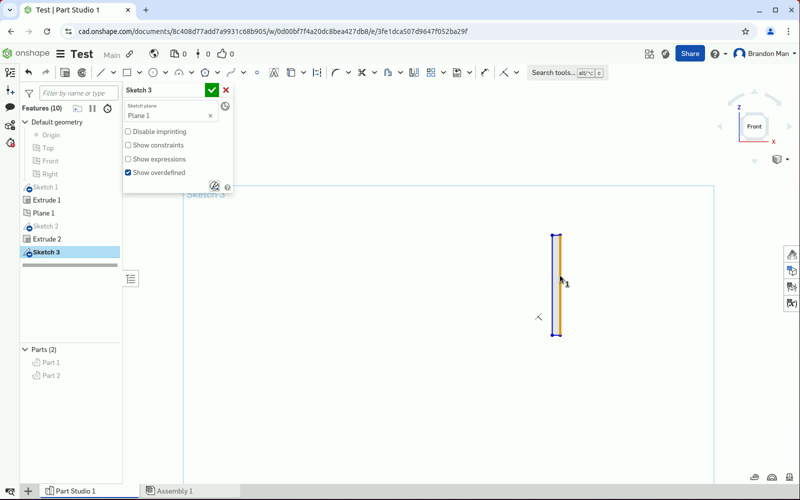
scroll(-6)
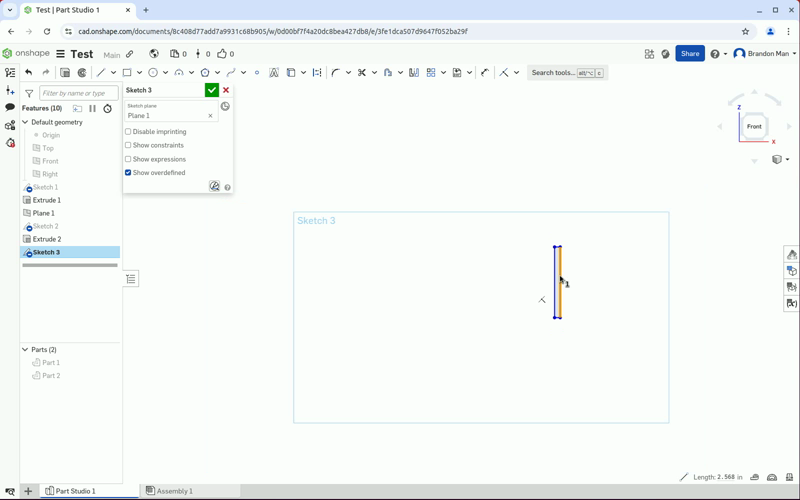
scroll(-6)
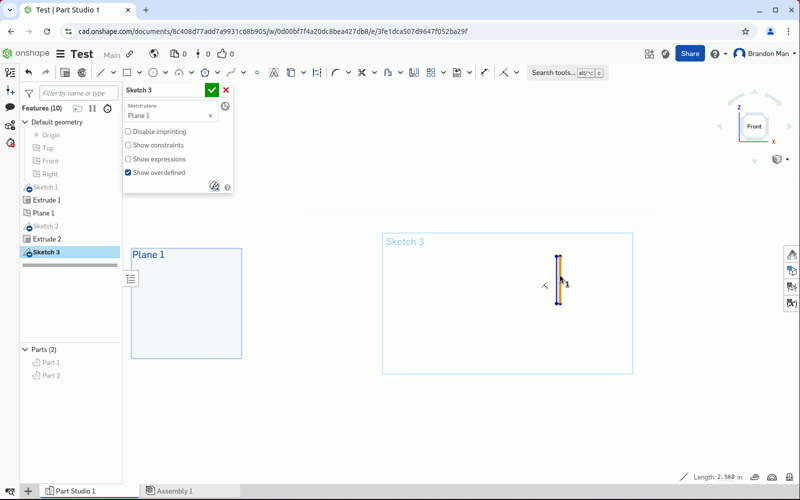
scroll(-6)
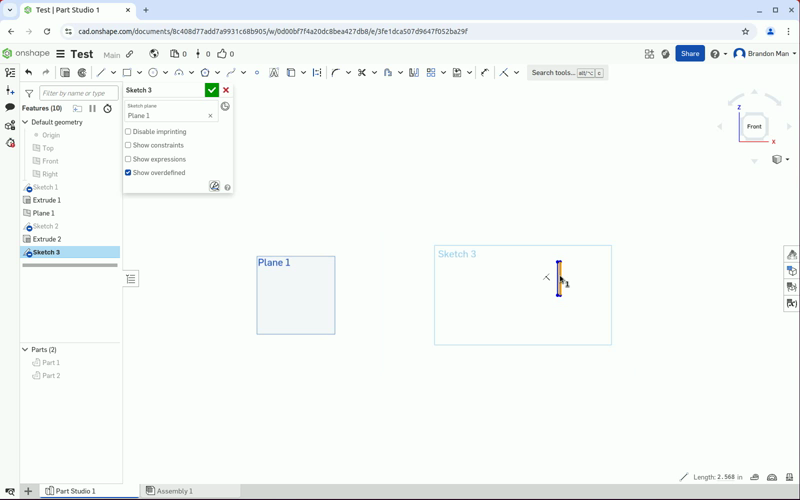
scroll(-6)
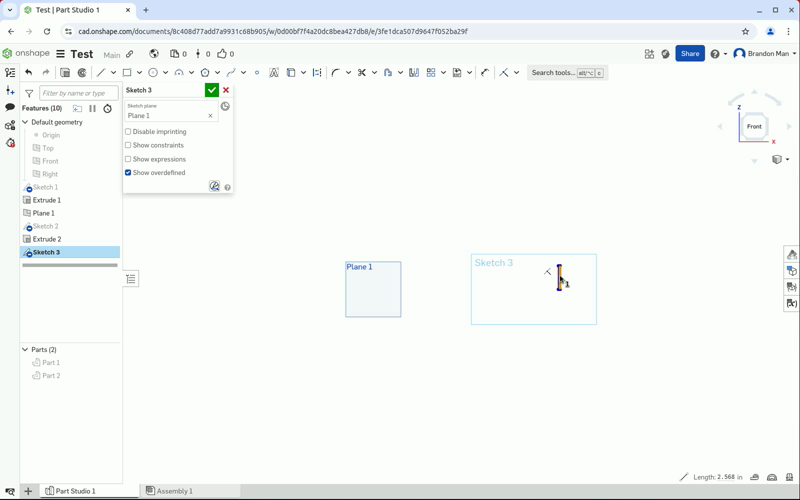
scroll(-6)
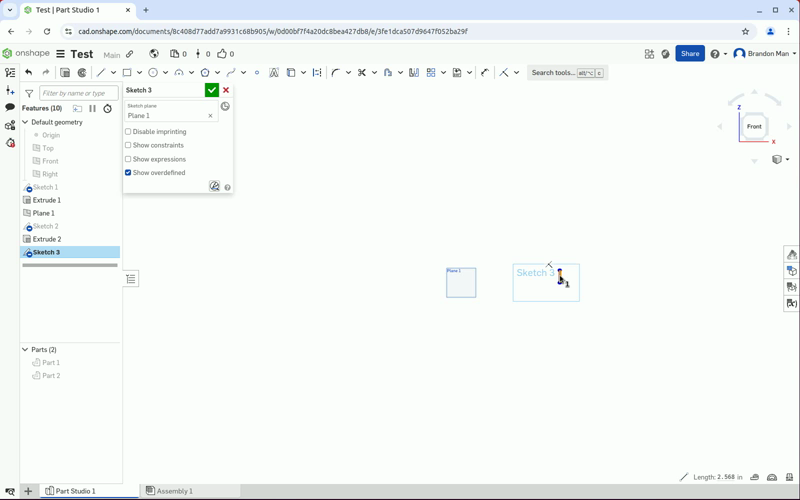
mouse_move(73, 352)
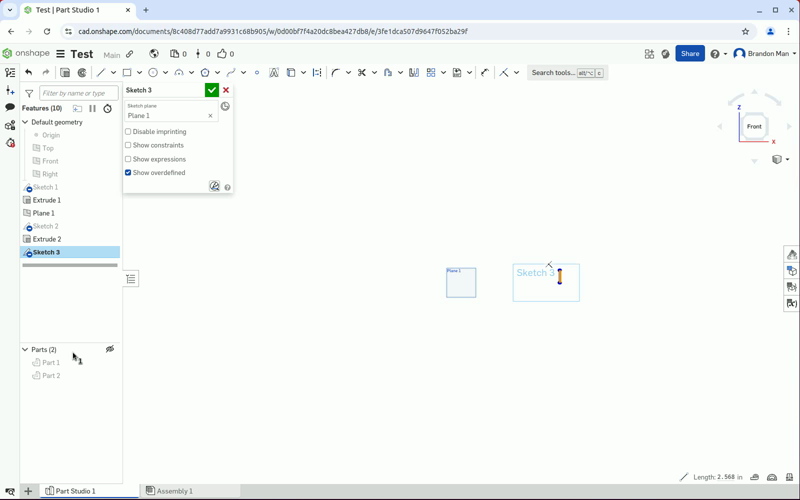
key(shift+y)
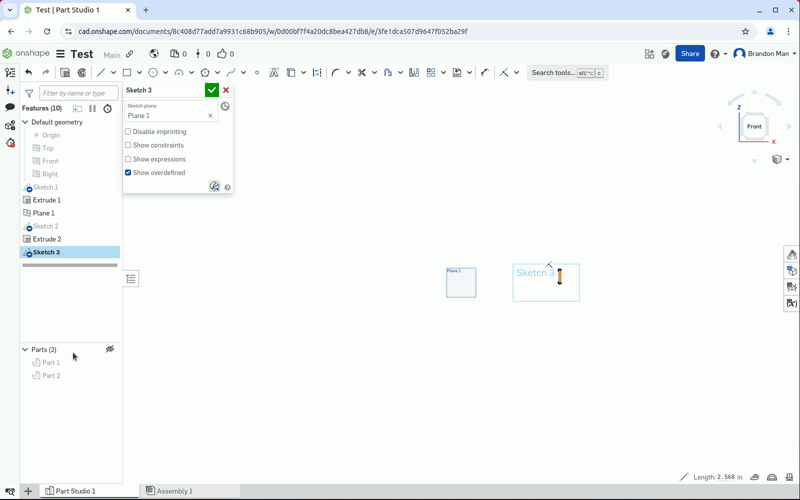
key(shift+e)
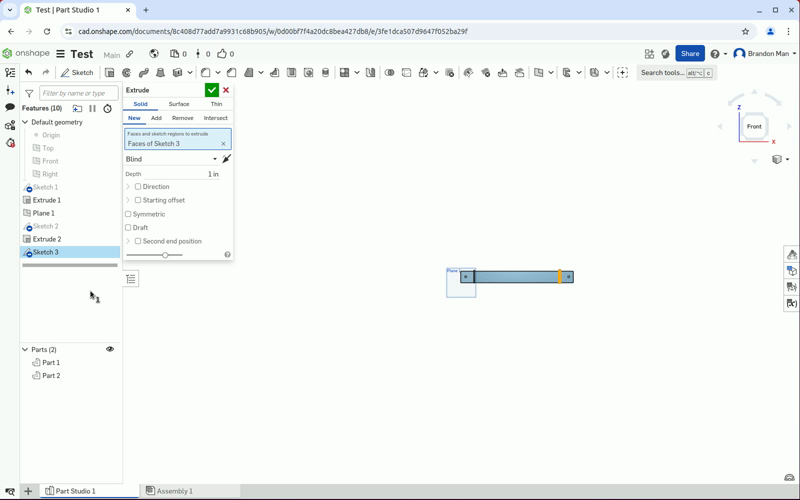
mouse_move(143, 106)
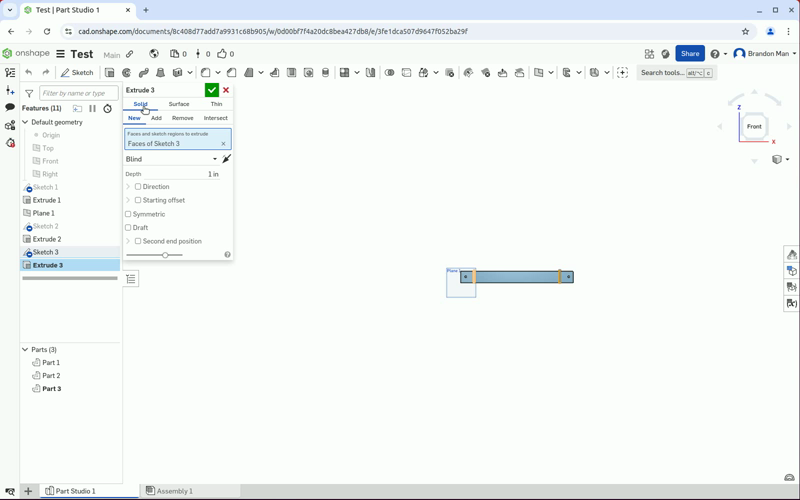
click(143, 106)
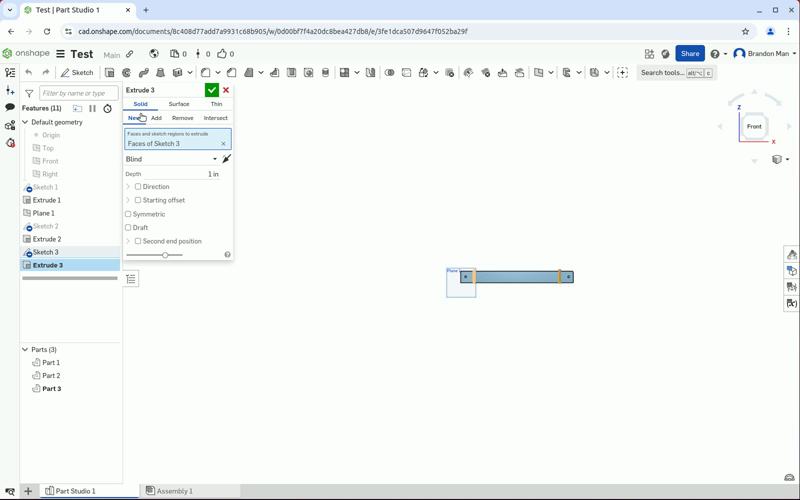
mouse_move(137, 120)
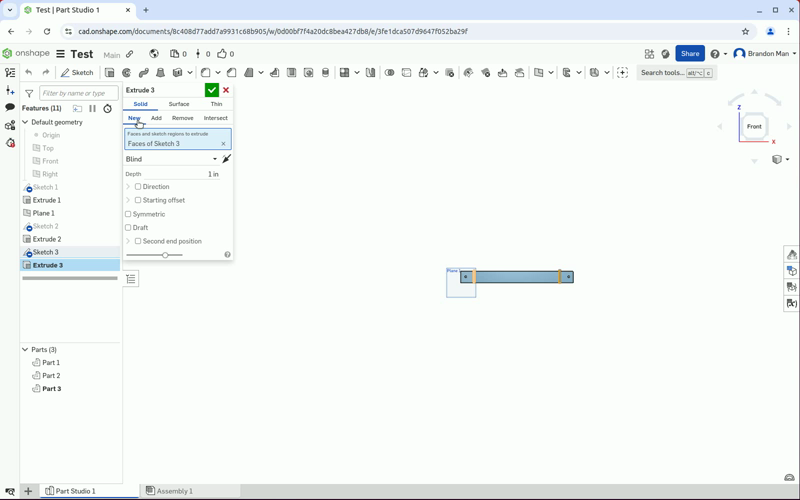
click(137, 120)
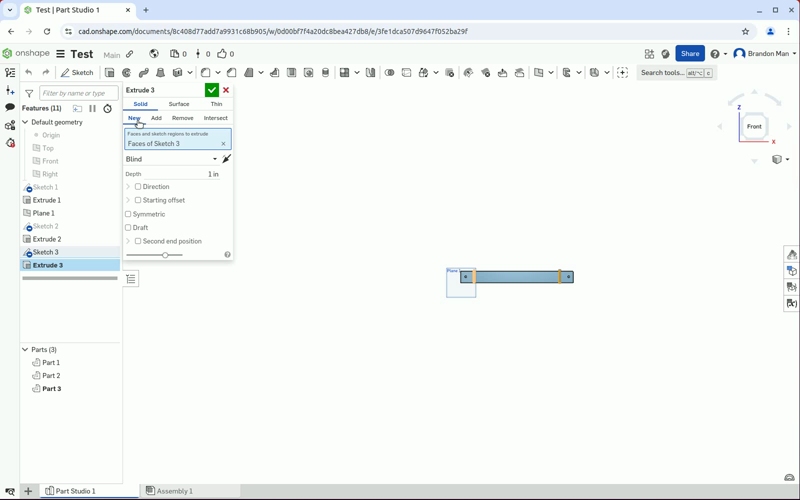
key(tab, 4)
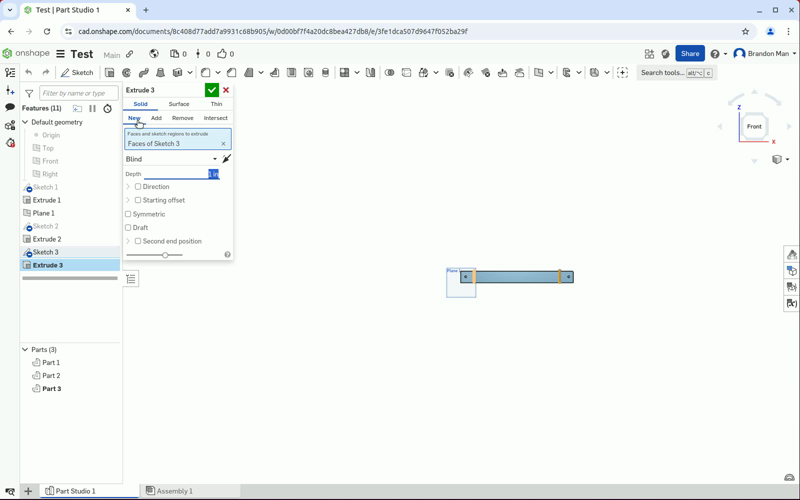
text(9.147)
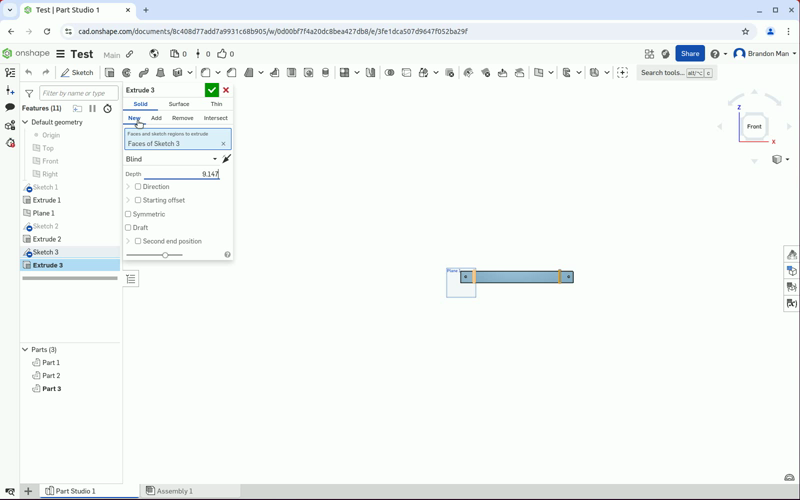
key(enter)
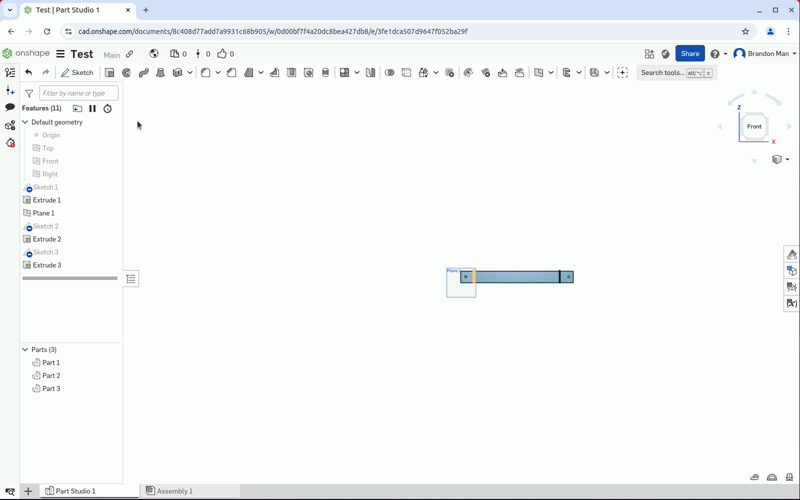
key(shift+h)
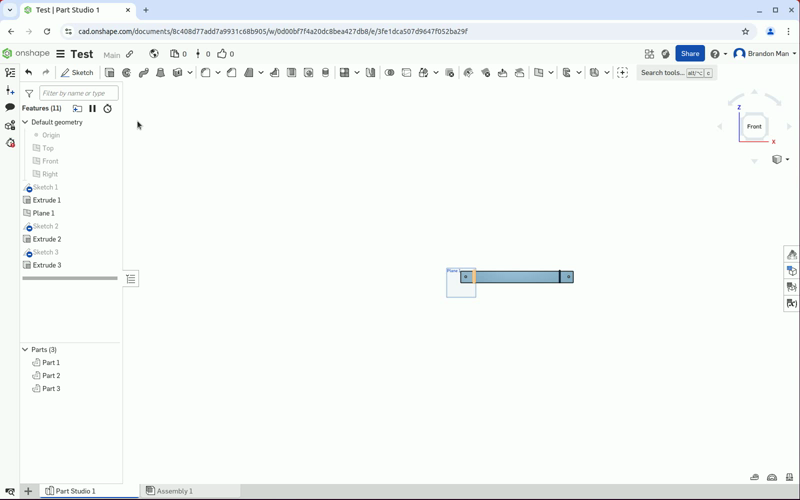
key(shift+h)
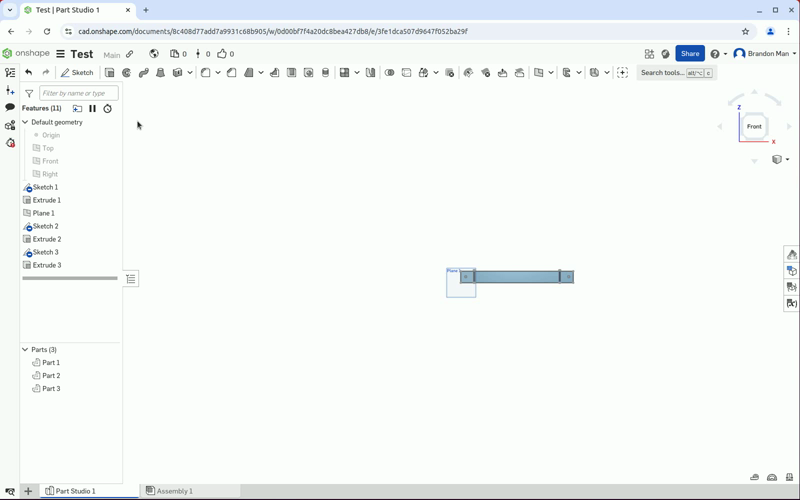
key(shift+7)
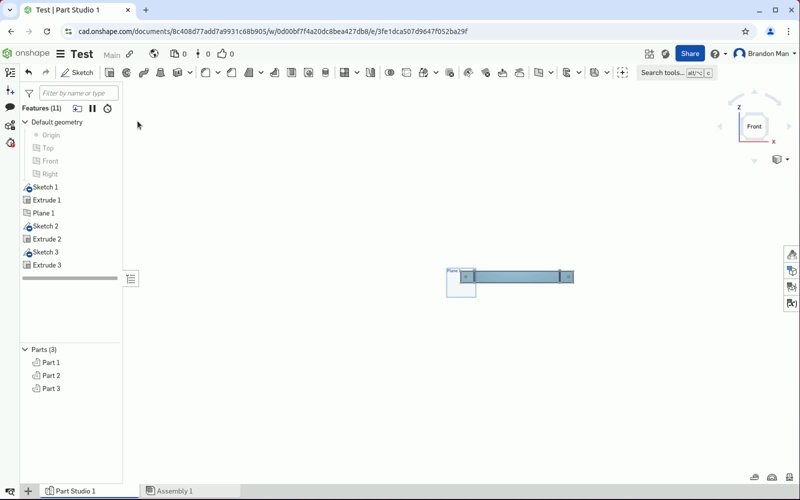
key(left, 2)
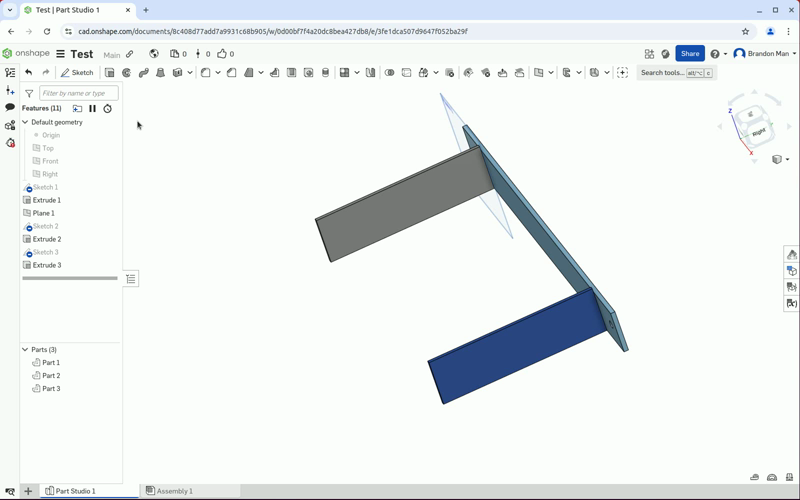
key(down, 2)
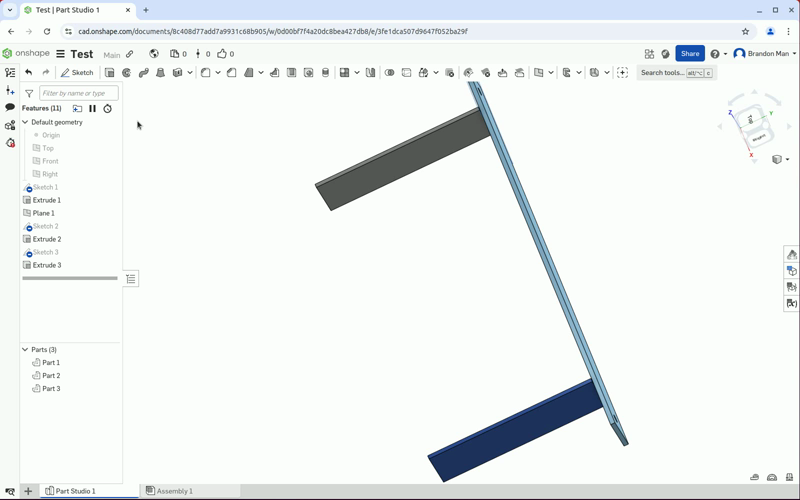
key(up, 2)
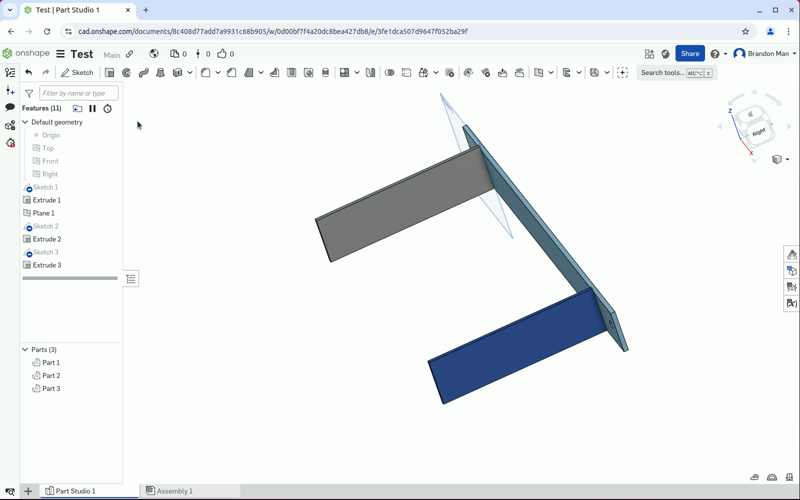
key(right, 2)
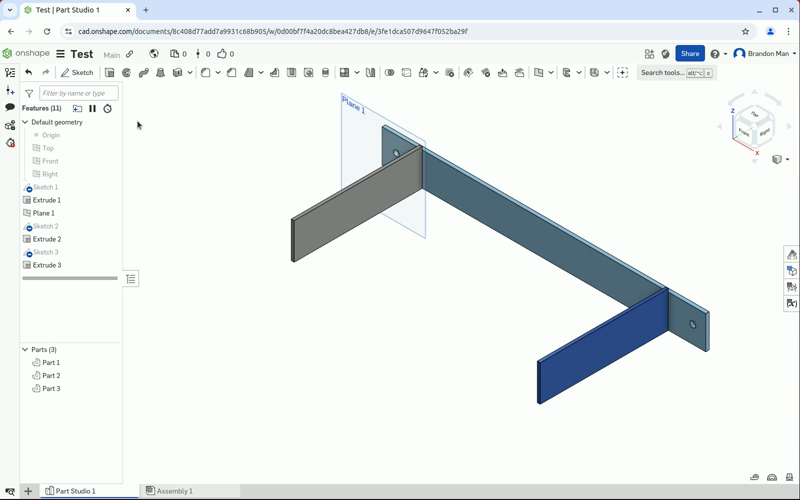
mouse_move(73, 189)
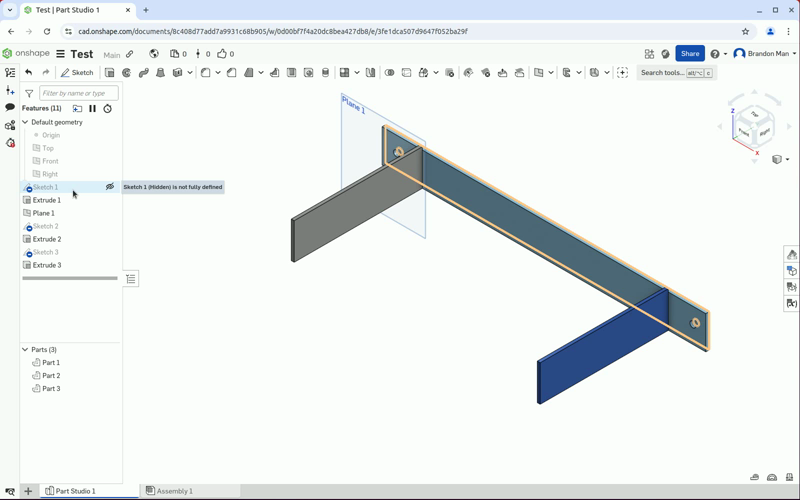
click(73, 189)